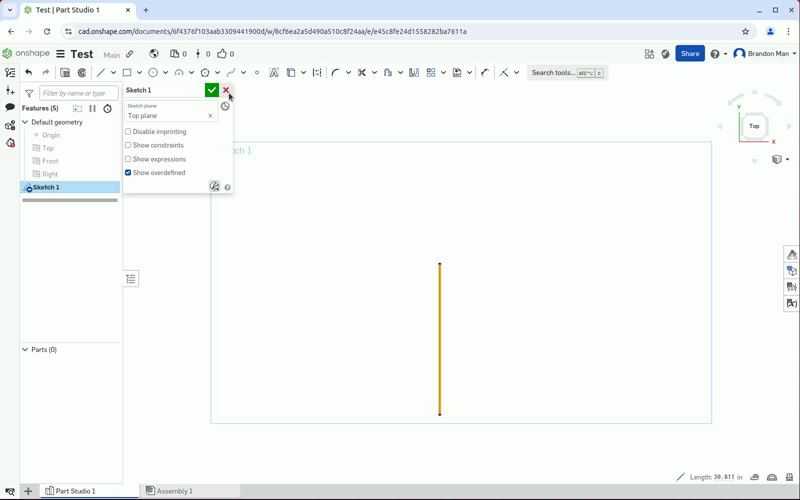
key(shift+h)
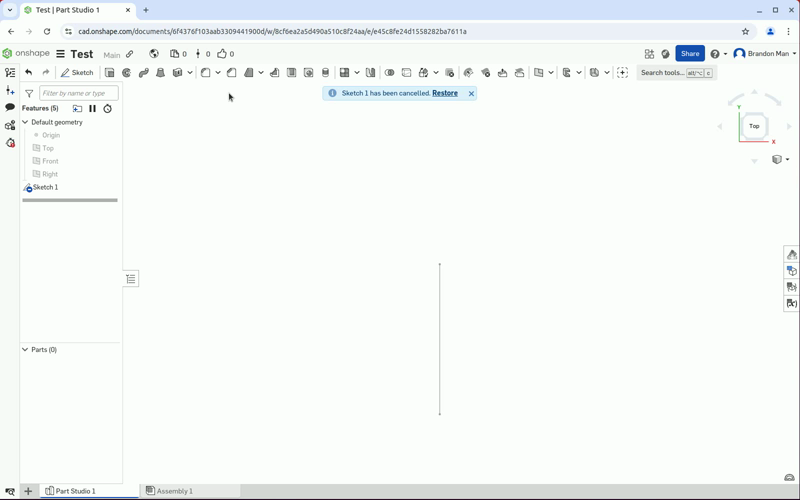
mouse_move(73, 352)
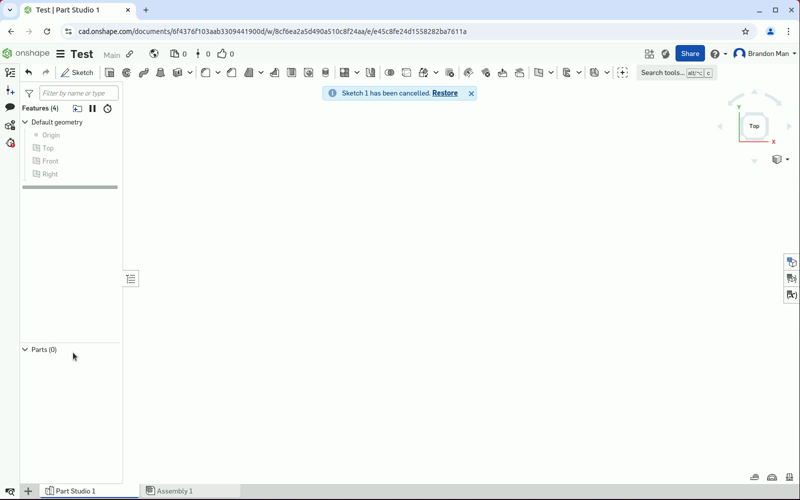
key(y)
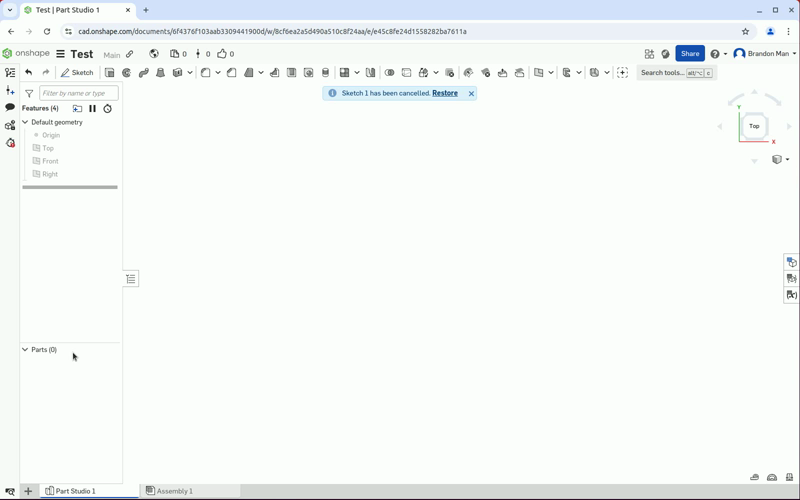
key(shift+p)
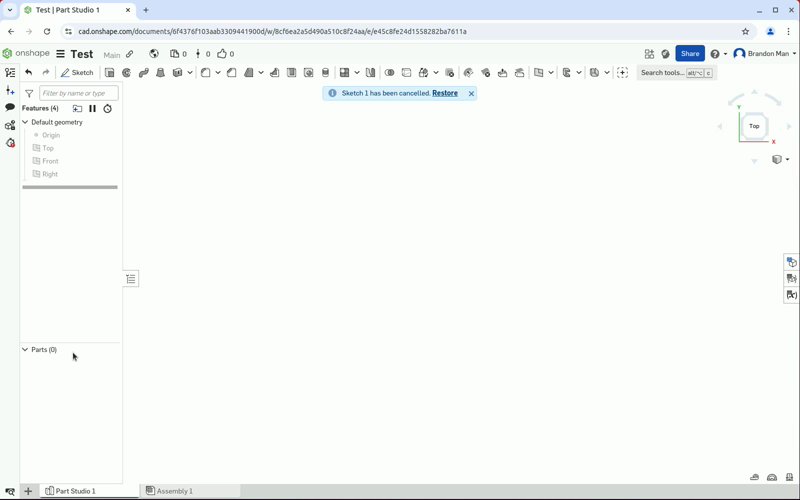
key(space)
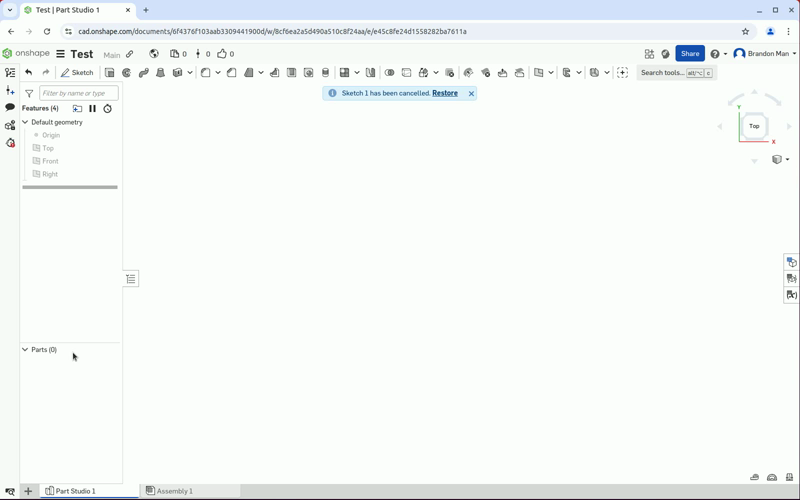
key_down(shift)
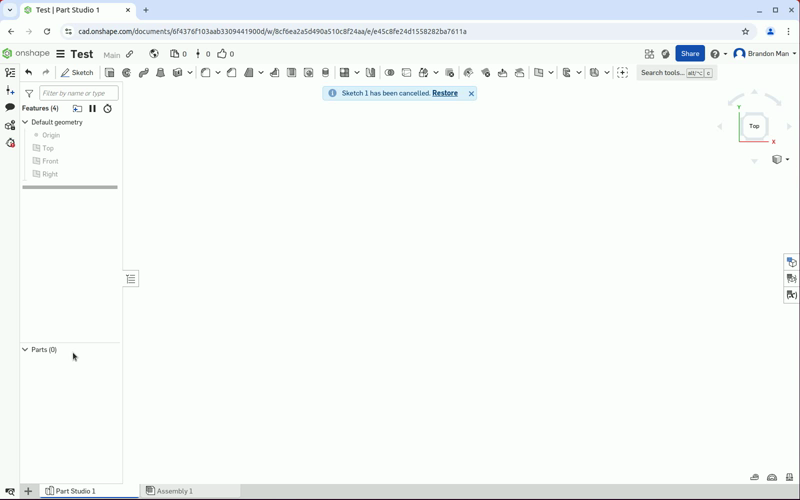
key(up)
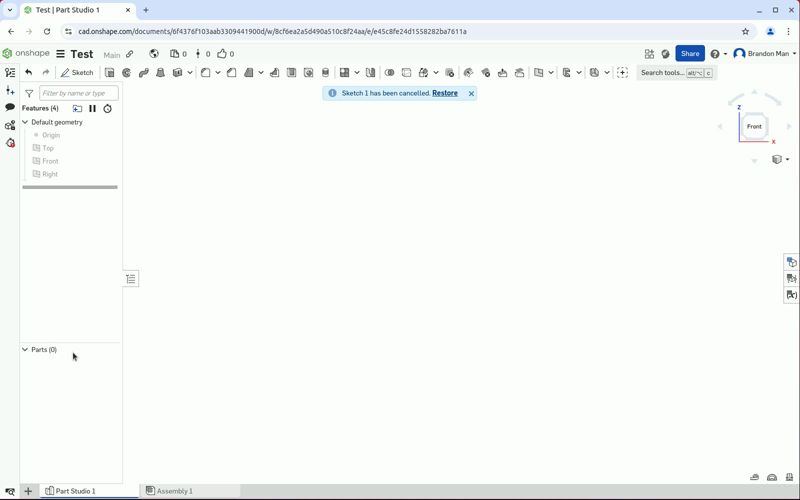
key_up(shift)
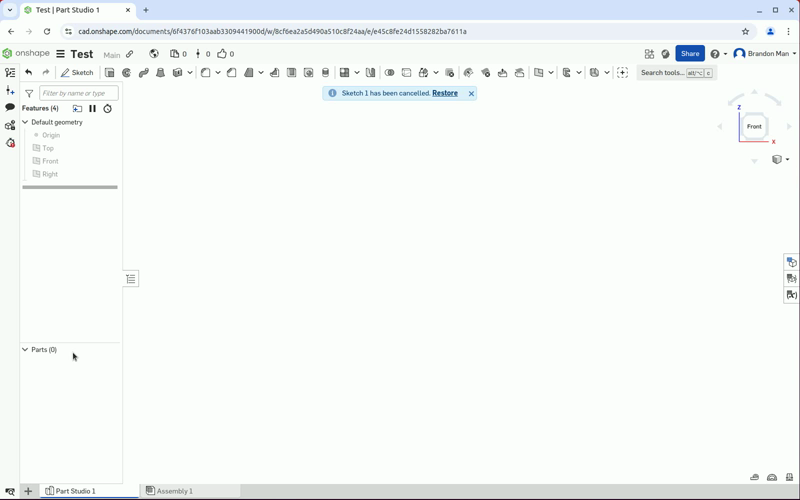
mouse_move(73, 352)
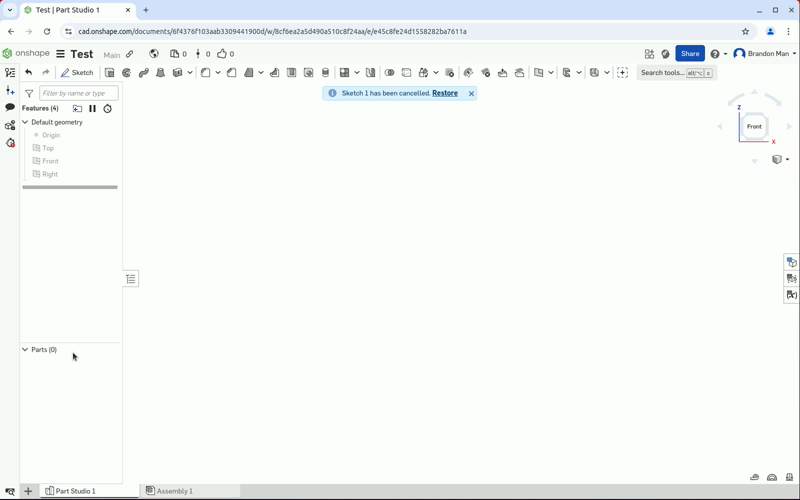
key(shift+y)
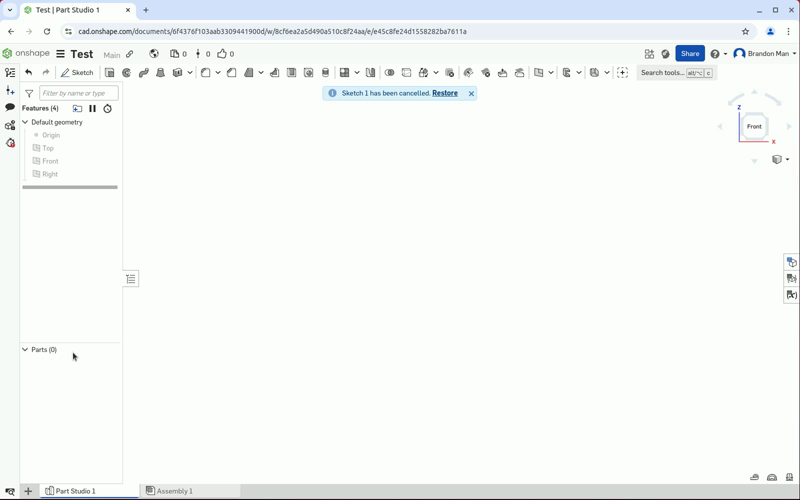
key(shift+s)
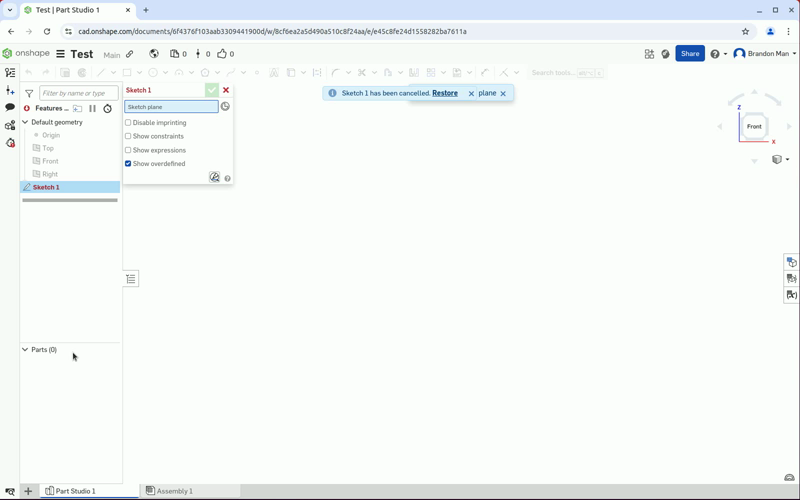
mouse_move(73, 163)
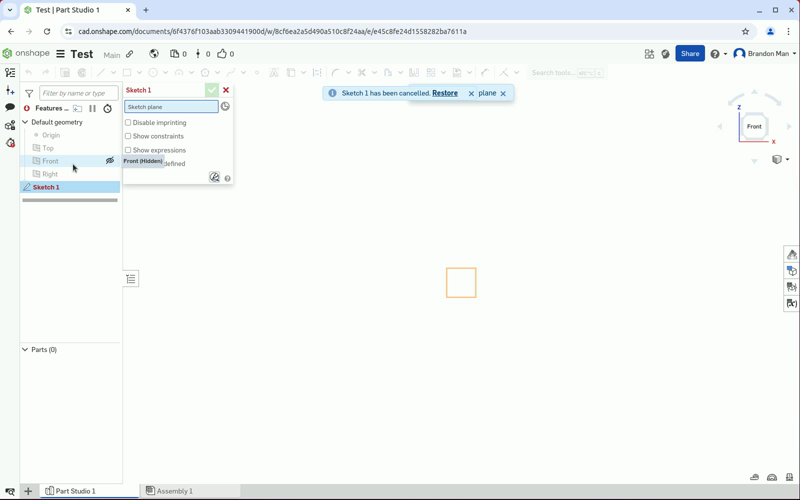
click(73, 163)
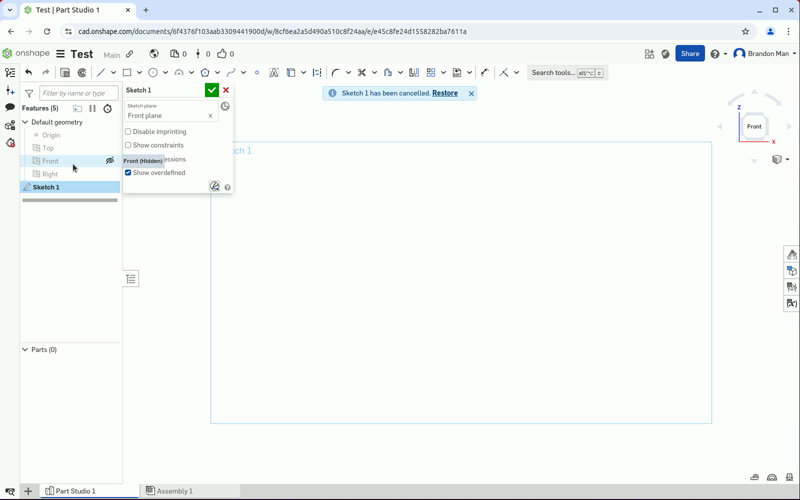
mouse_move(73, 352)
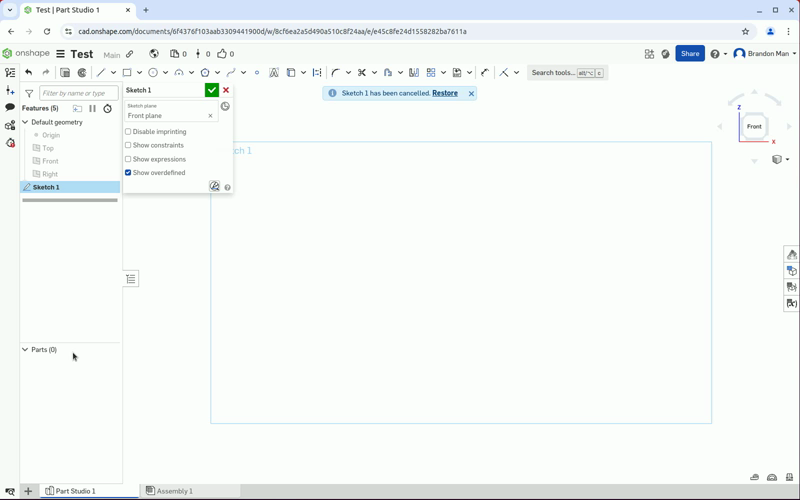
key(y)
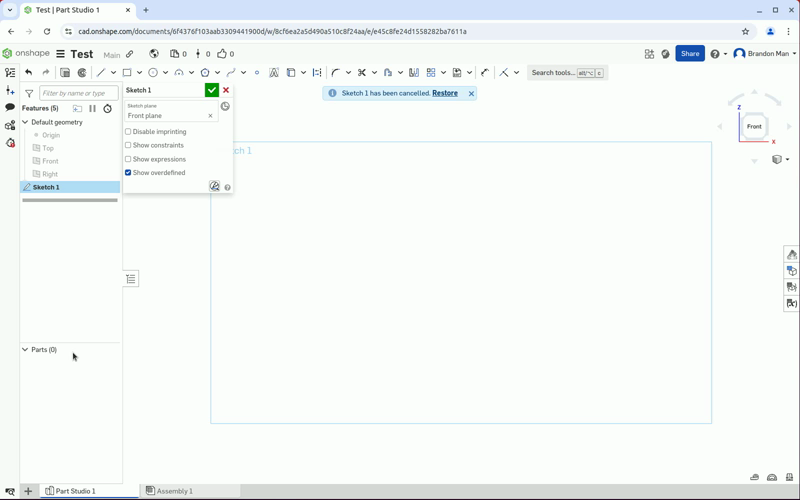
key(l)
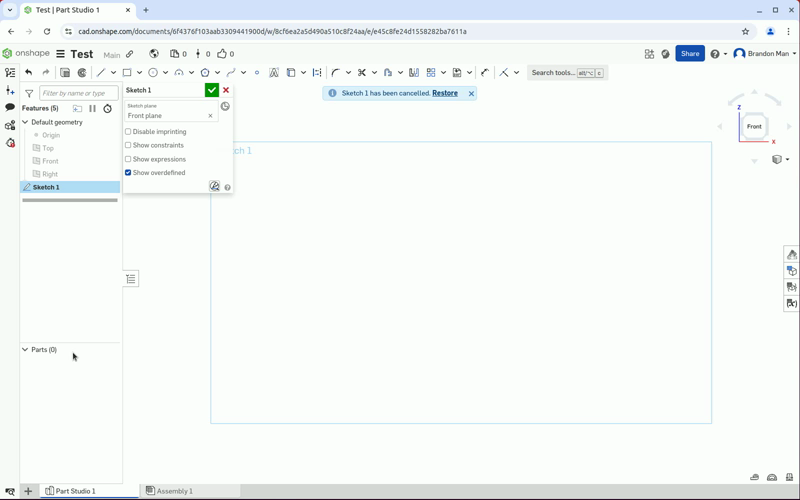
key_down(shift)
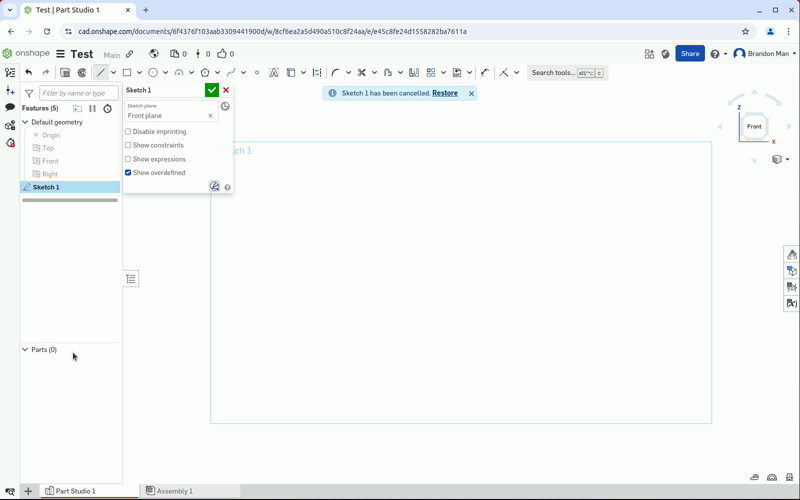
mouse_move(432, 197)
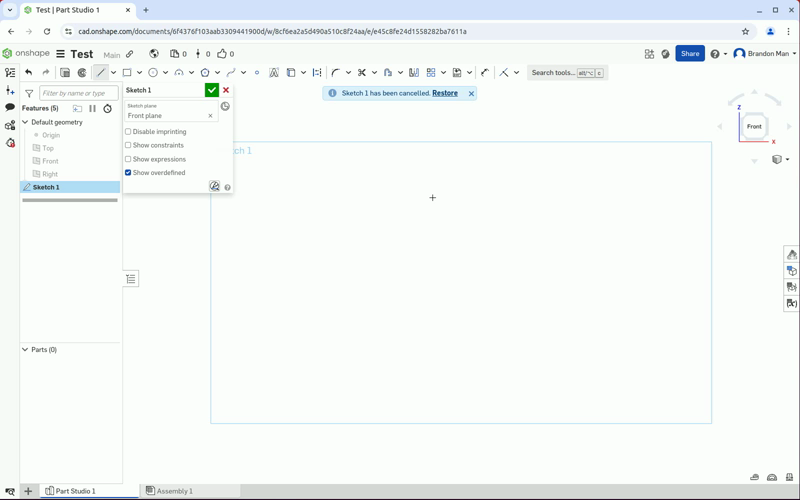
click(432, 197)
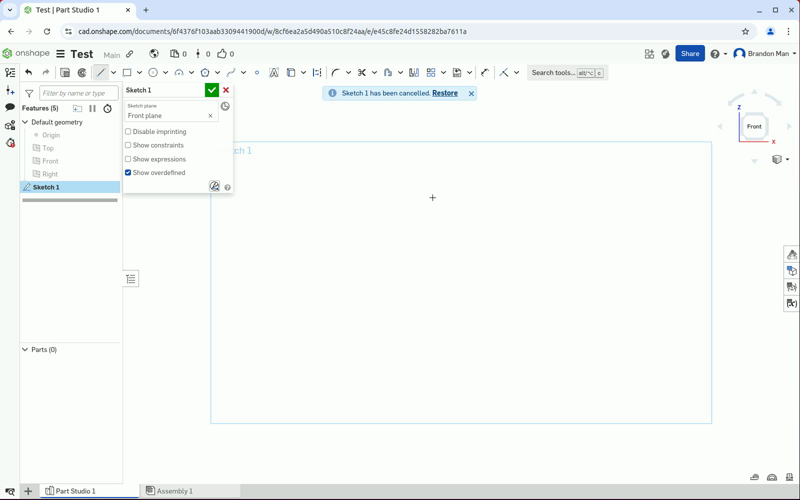
key_up(shift)
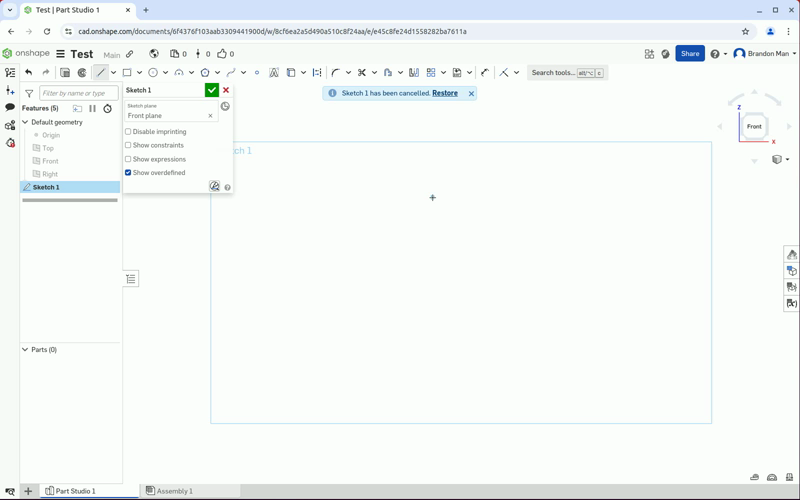
key_down(shift)
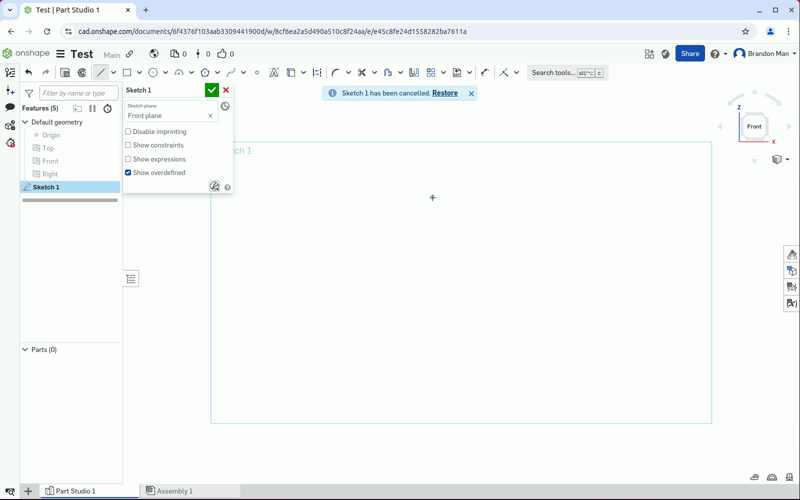
mouse_move(462, 197)
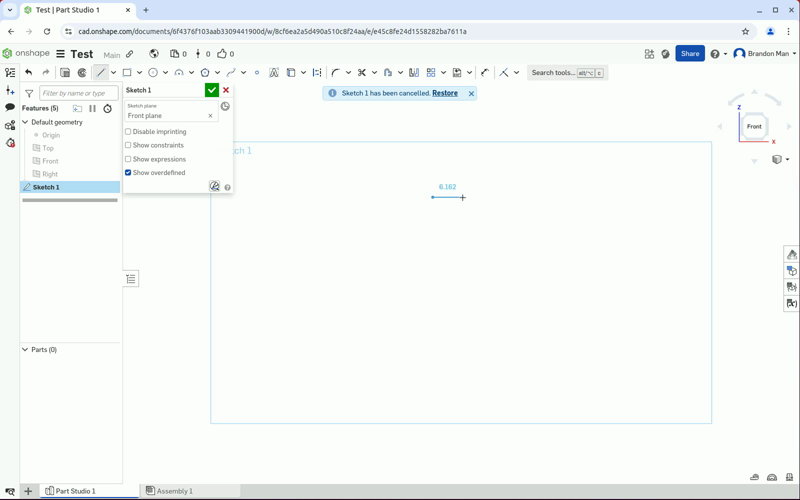
mouse_move(489, 197)
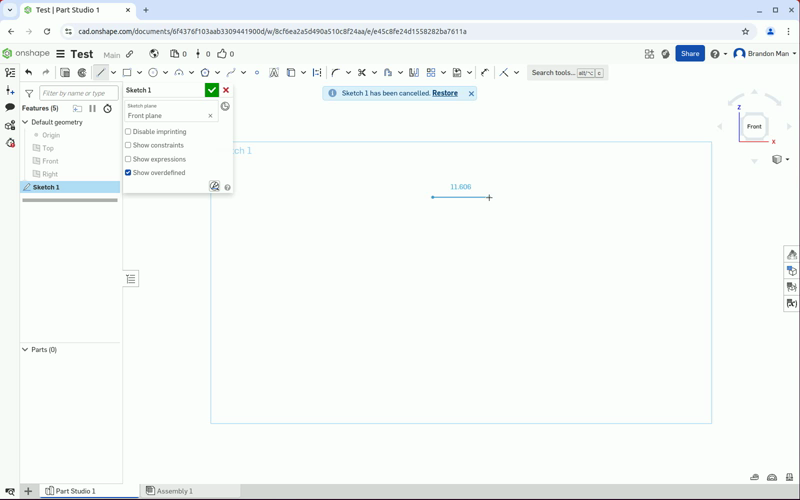
click(489, 197)
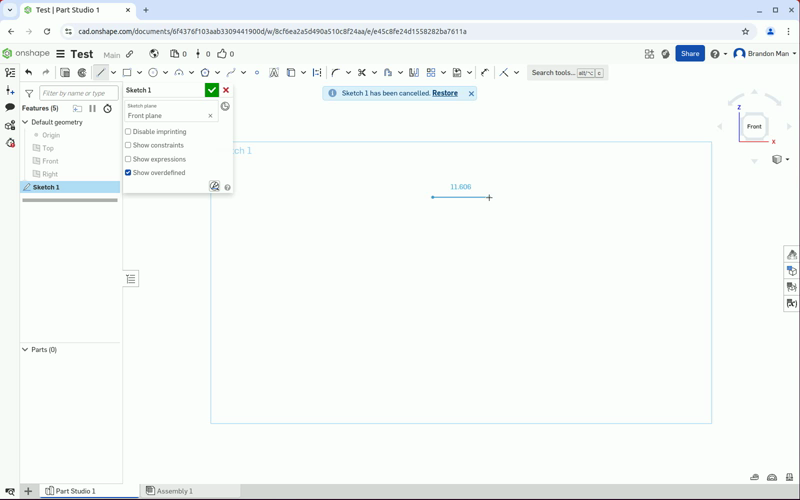
key_up(shift)
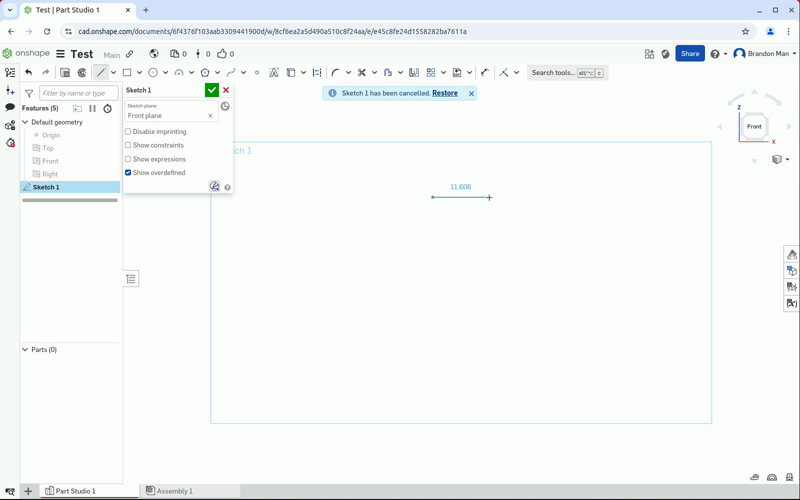
key_down(shift)
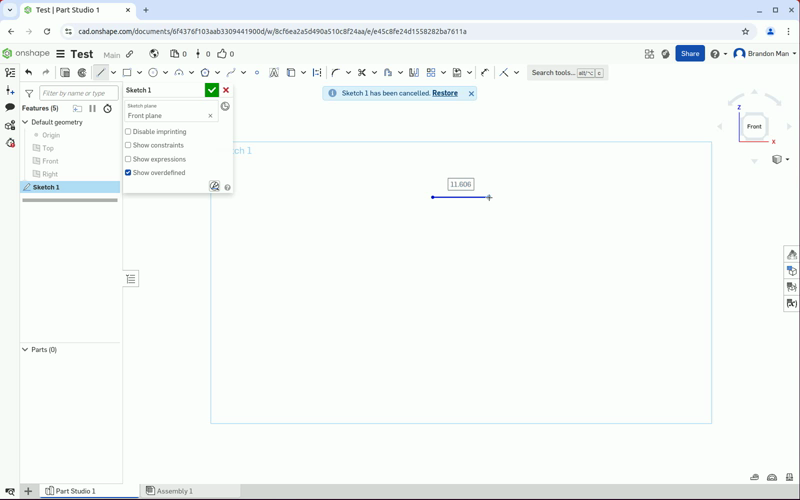
mouse_move(519, 197)
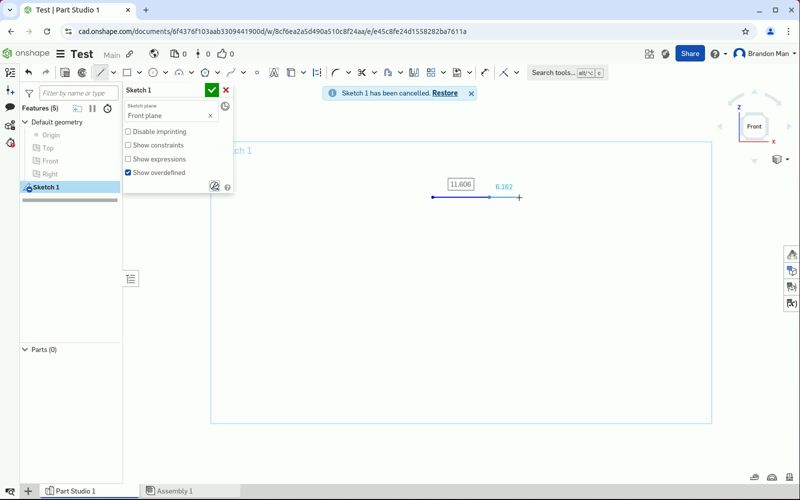
mouse_move(489, 170)
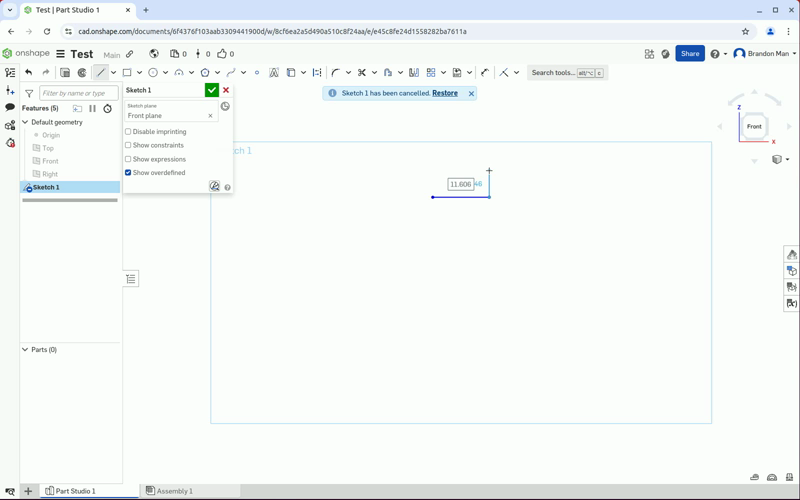
click(489, 170)
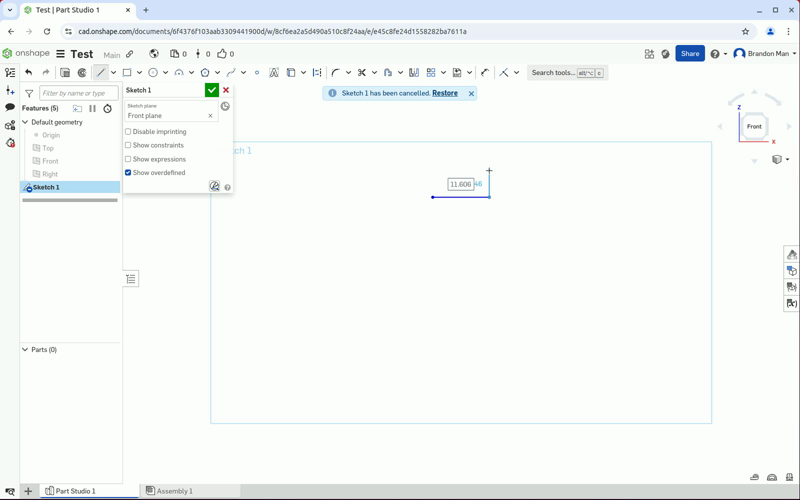
key_up(shift)
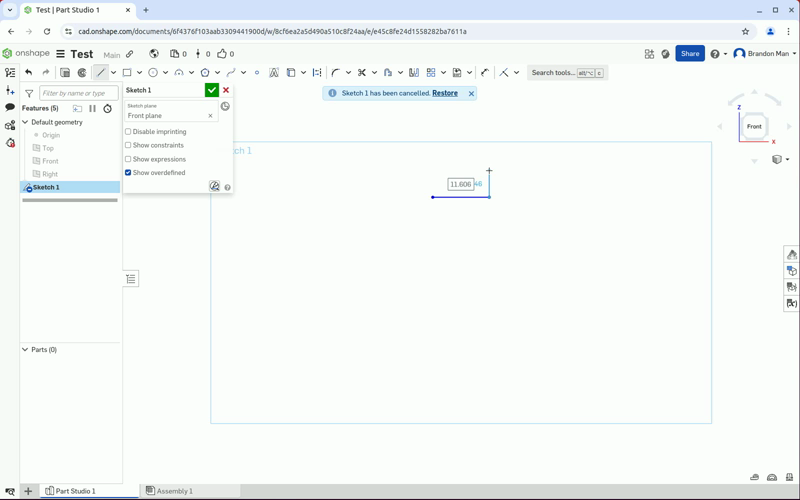
key_down(shift)
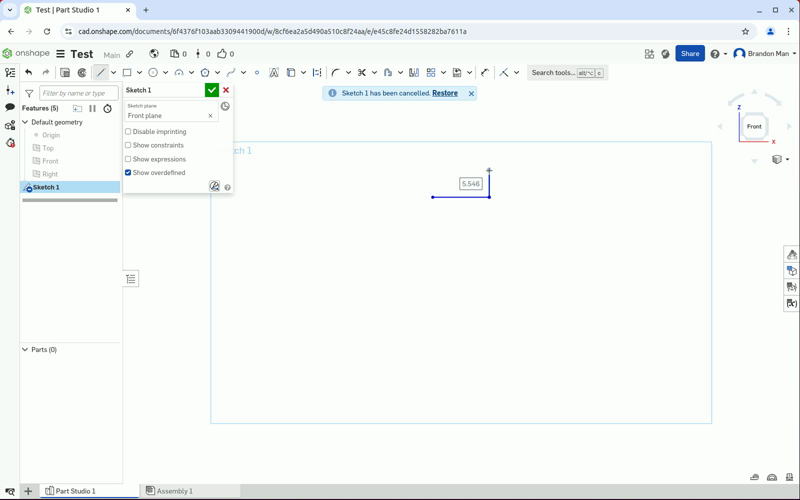
mouse_move(519, 170)
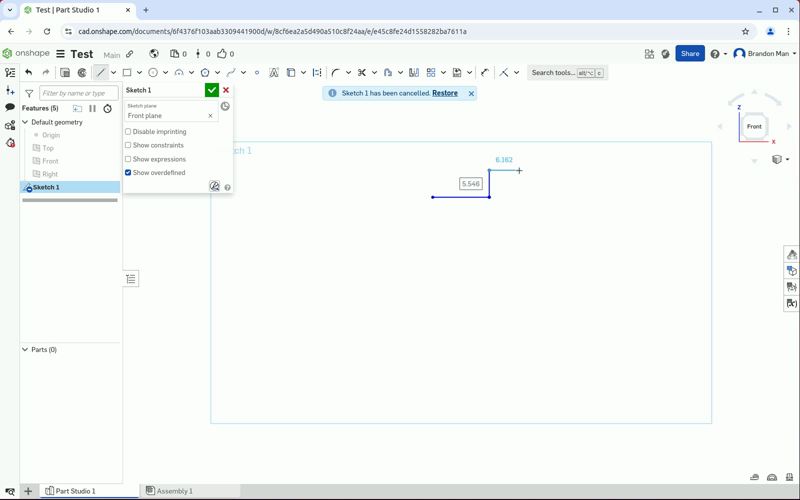
mouse_move(432, 170)
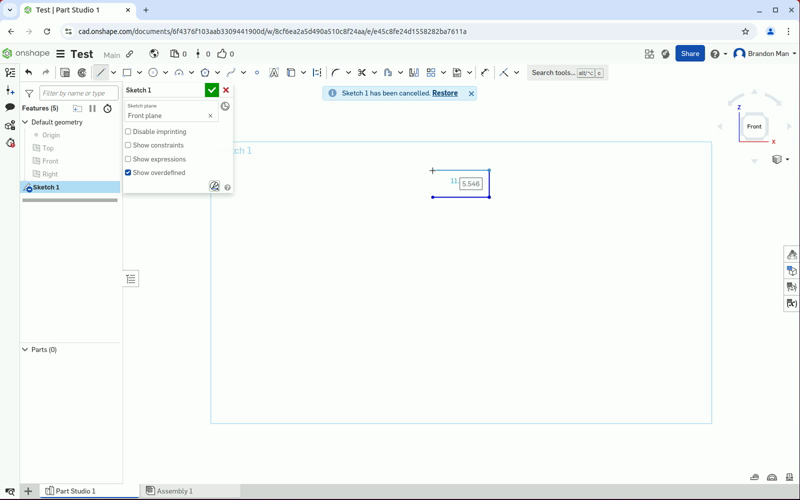
click(432, 170)
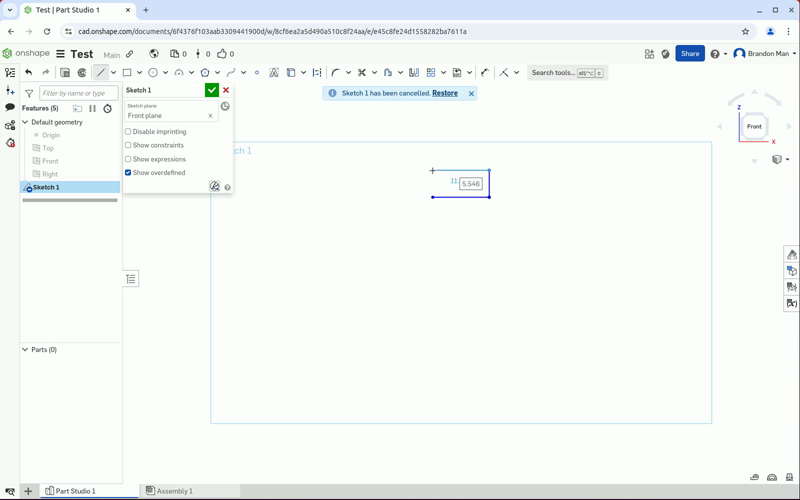
key_up(shift)
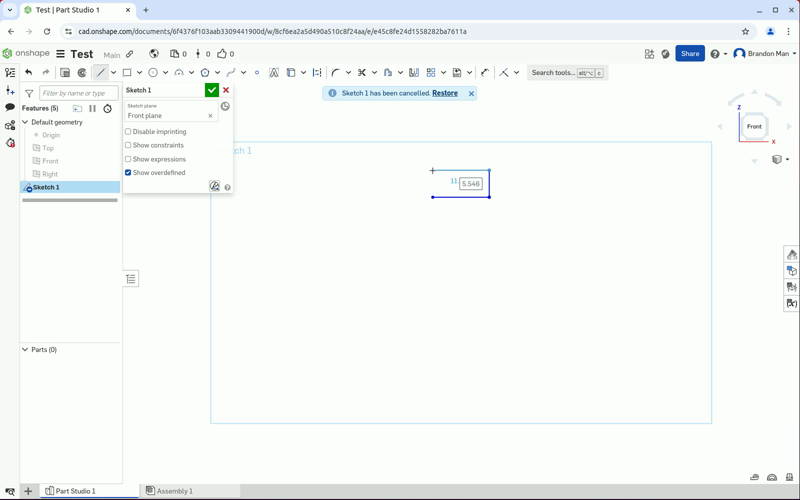
mouse_move(462, 170)
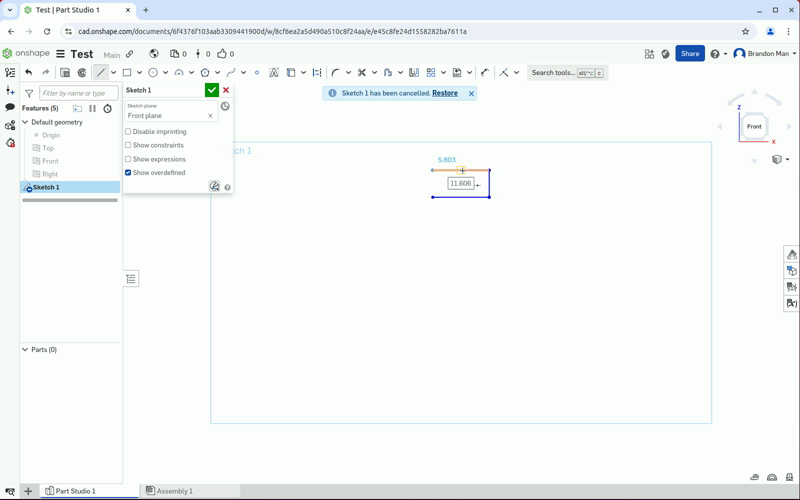
key_down(shift)
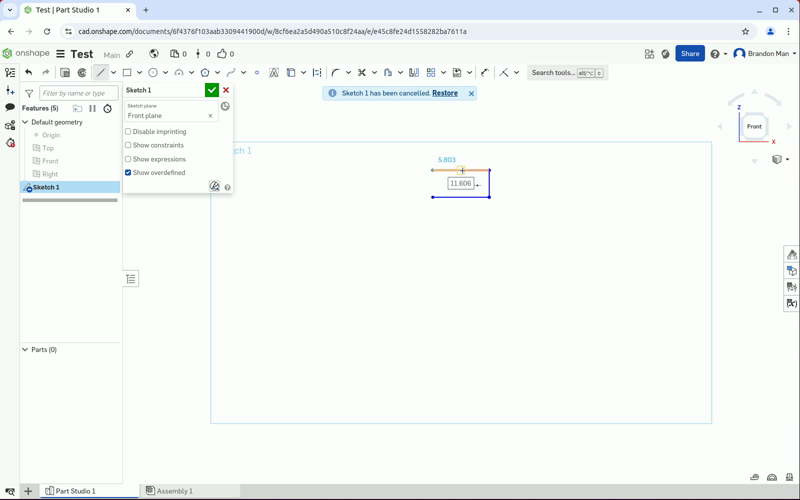
mouse_move(432, 197)
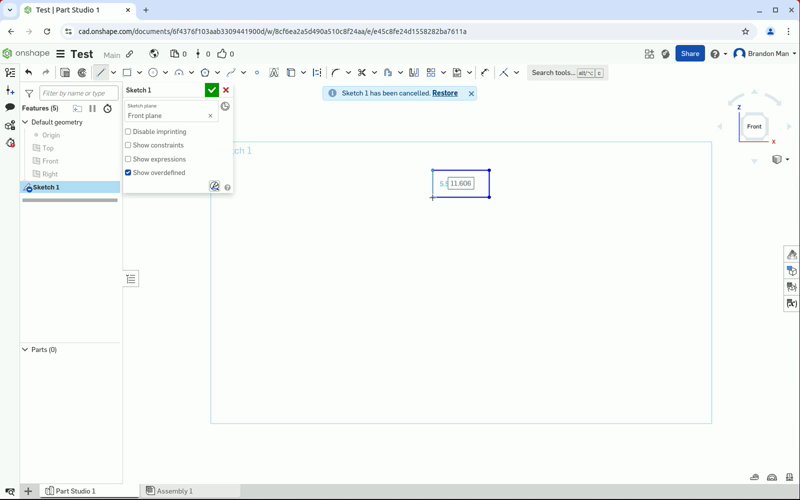
key_up(shift)
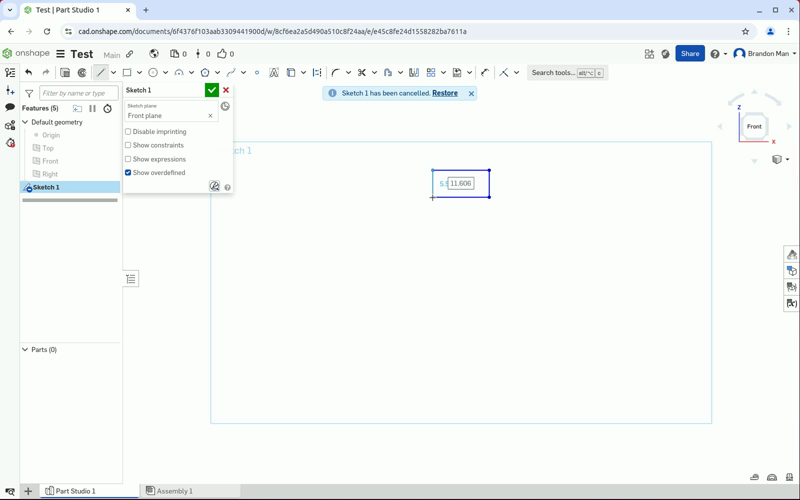
click(432, 197)
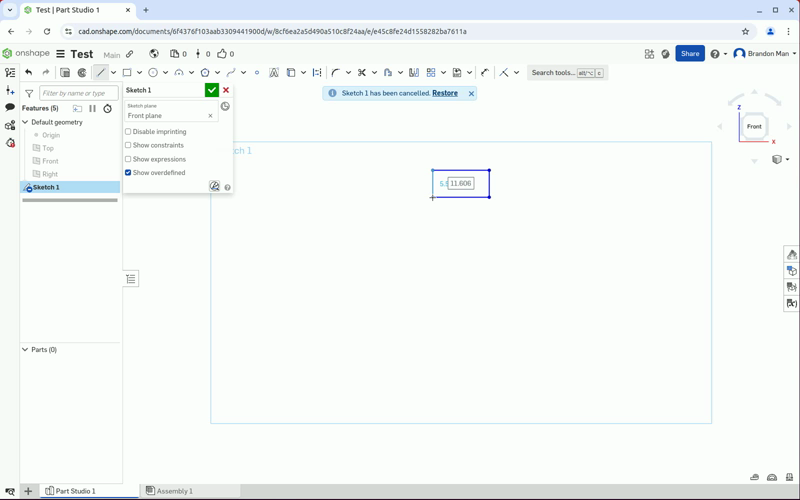
key(esc)
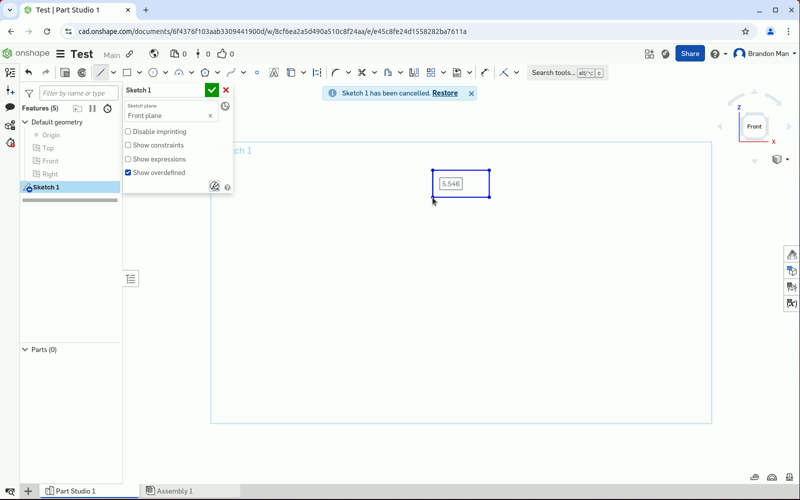
mouse_move(463, 184)
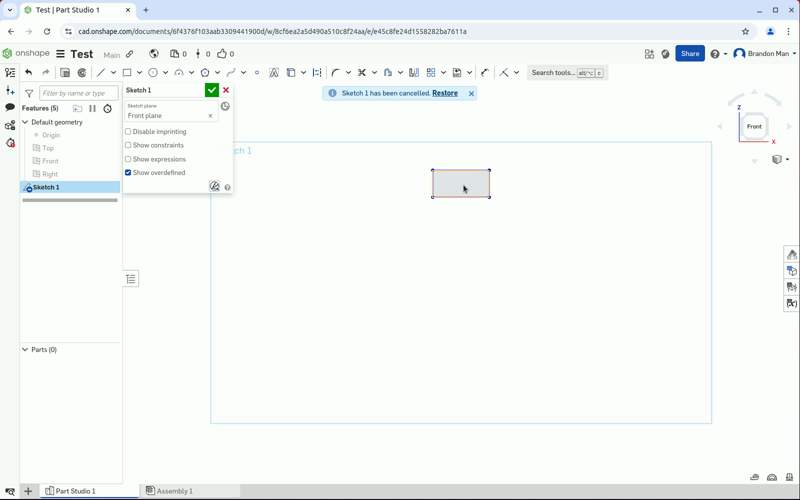
scroll(6)
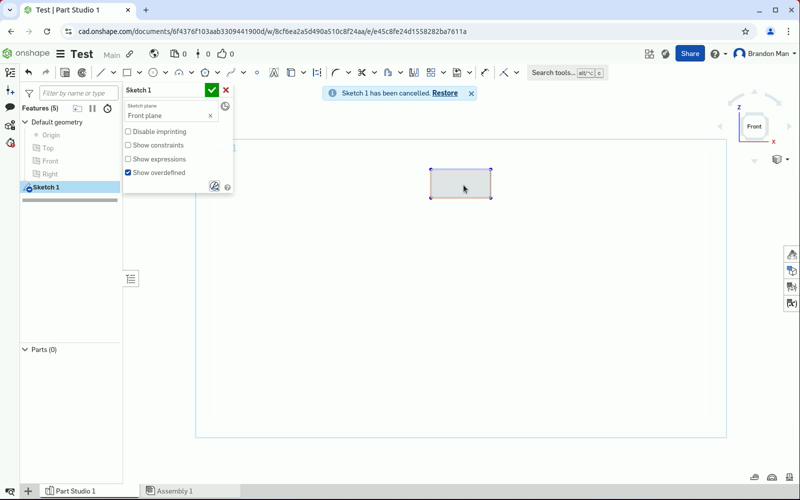
scroll(6)
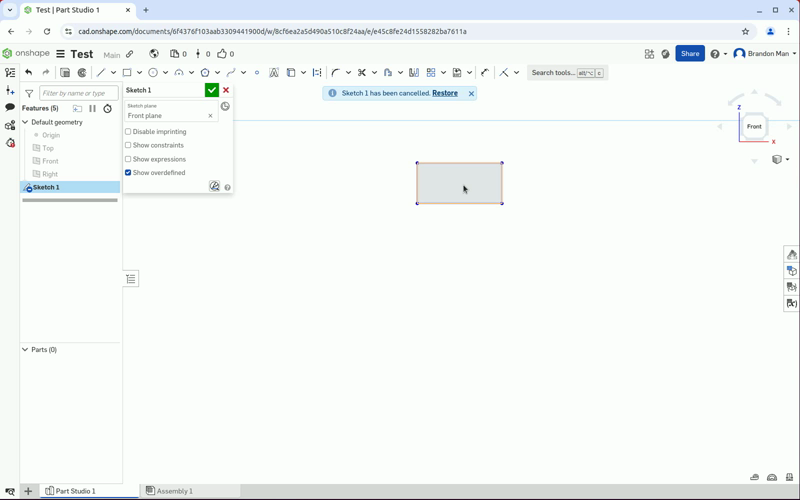
scroll(6)
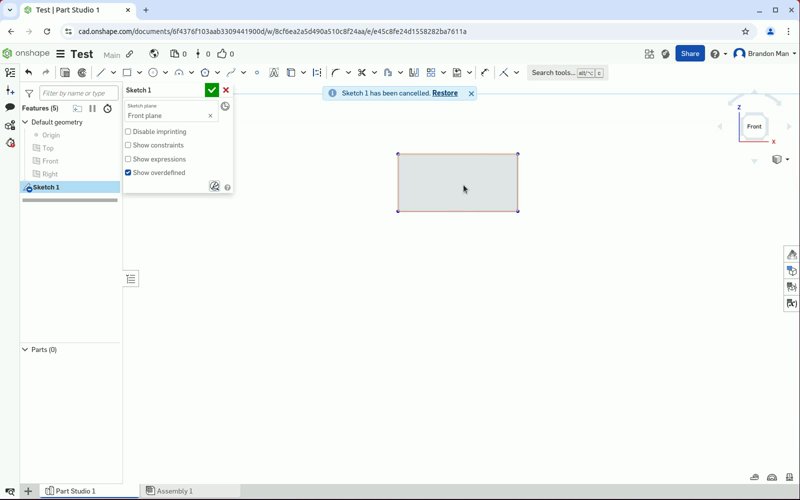
scroll(6)
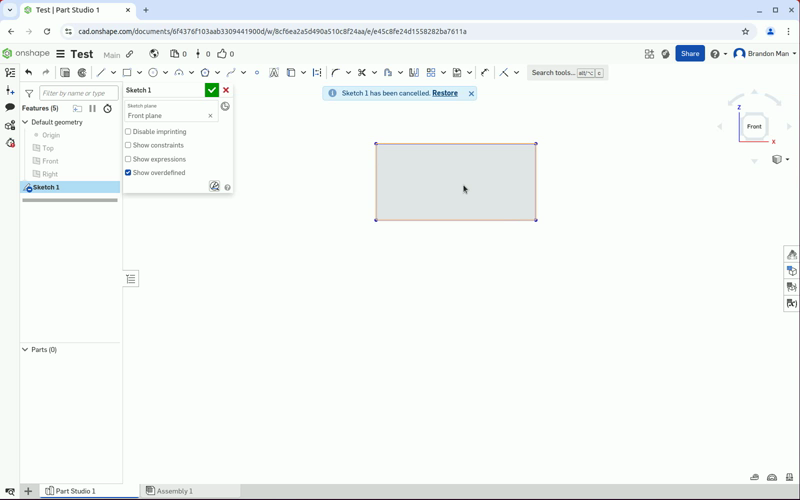
scroll(6)
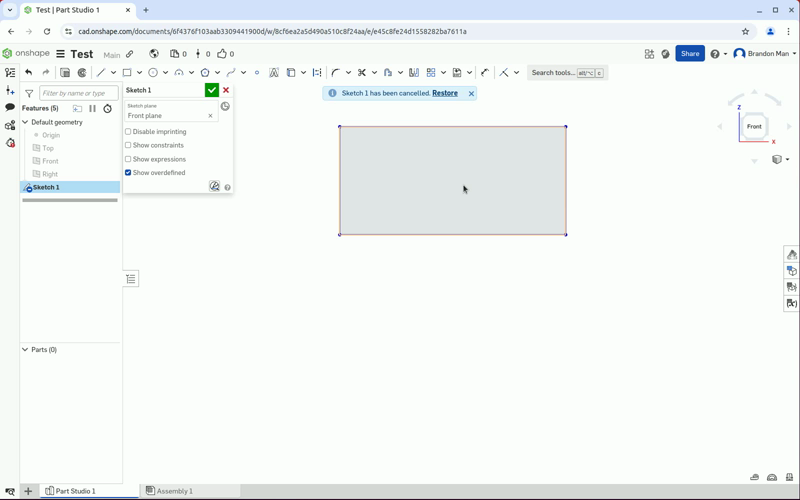
scroll(6)
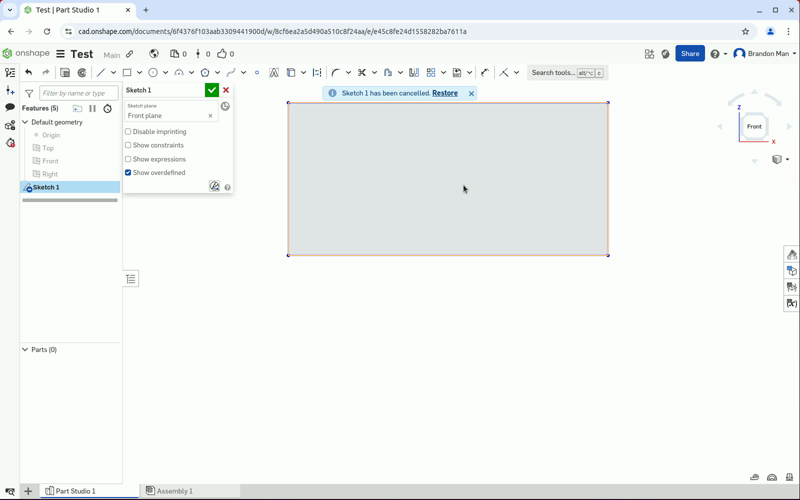
scroll(6)
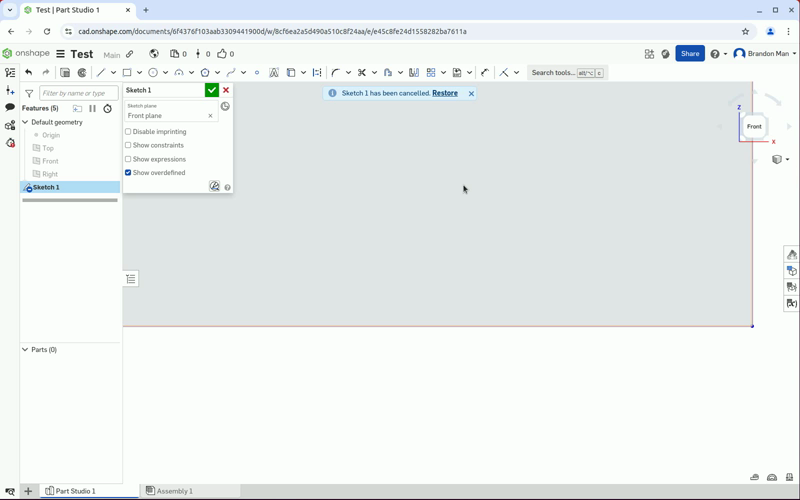
click(463, 184)
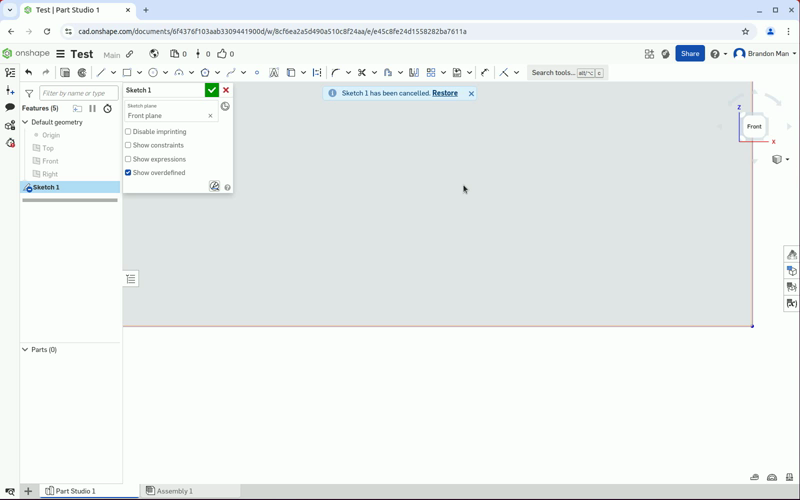
scroll(-6)
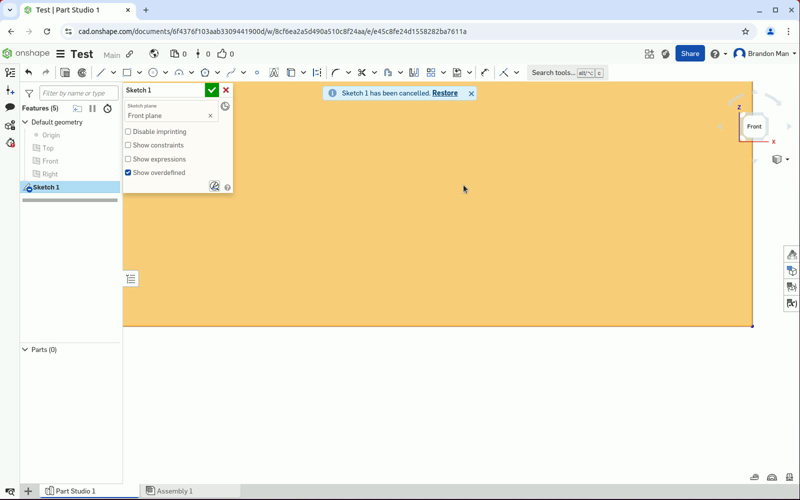
scroll(-6)
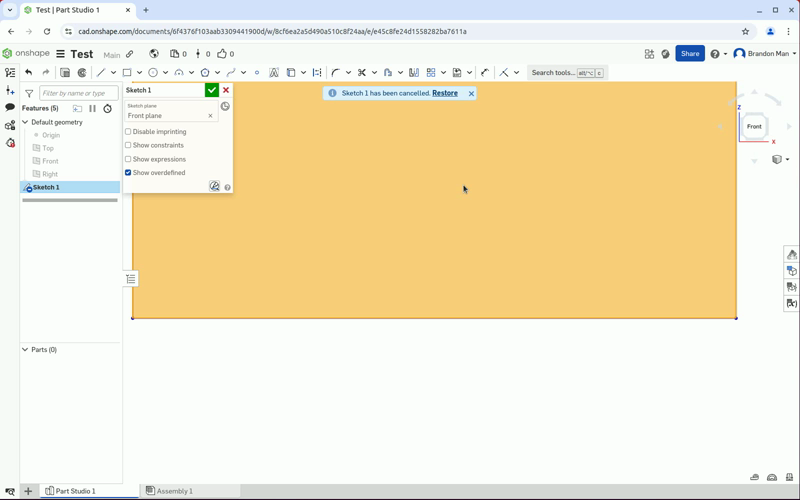
scroll(-6)
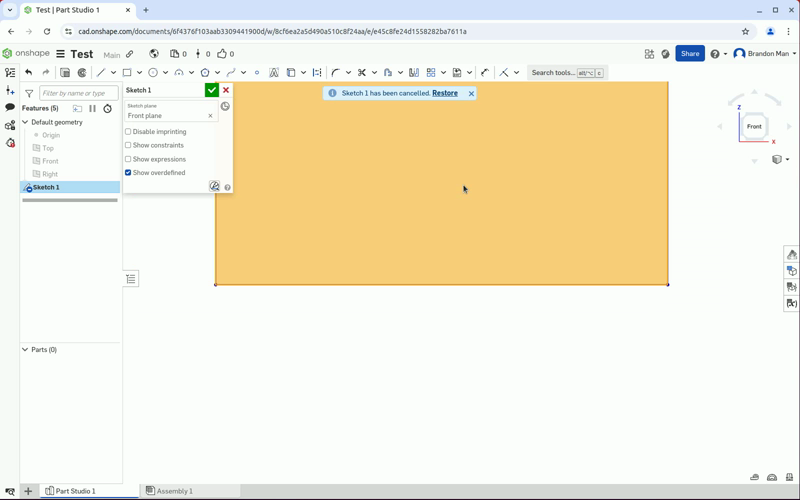
scroll(-6)
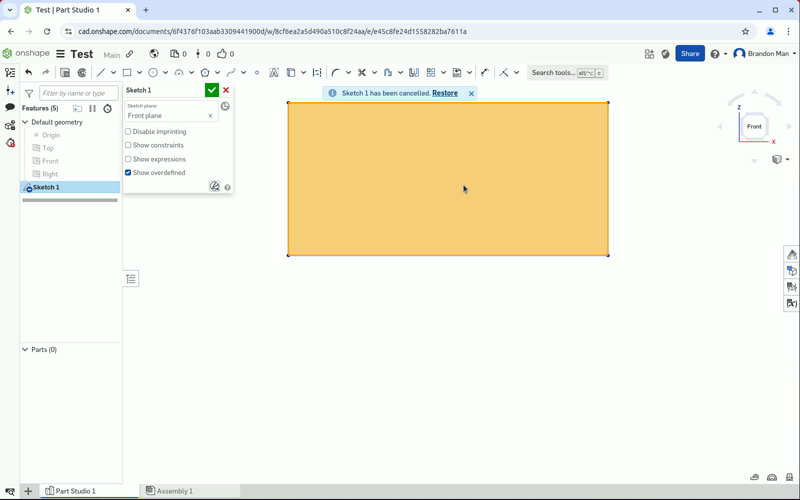
scroll(-6)
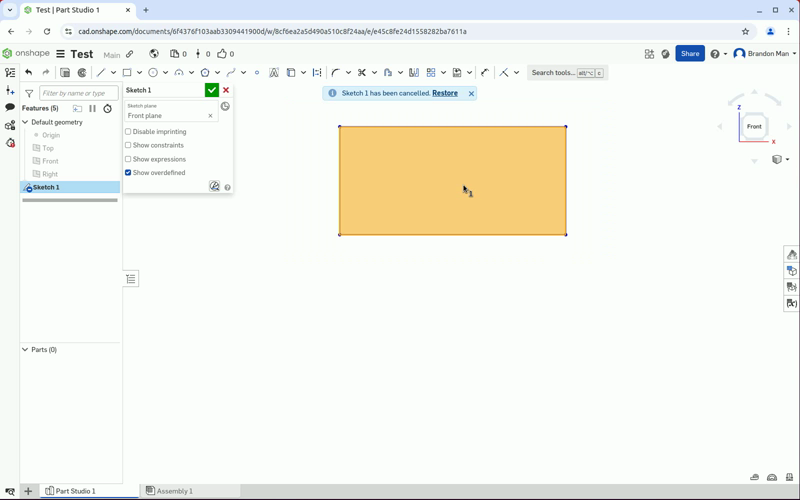
scroll(-6)
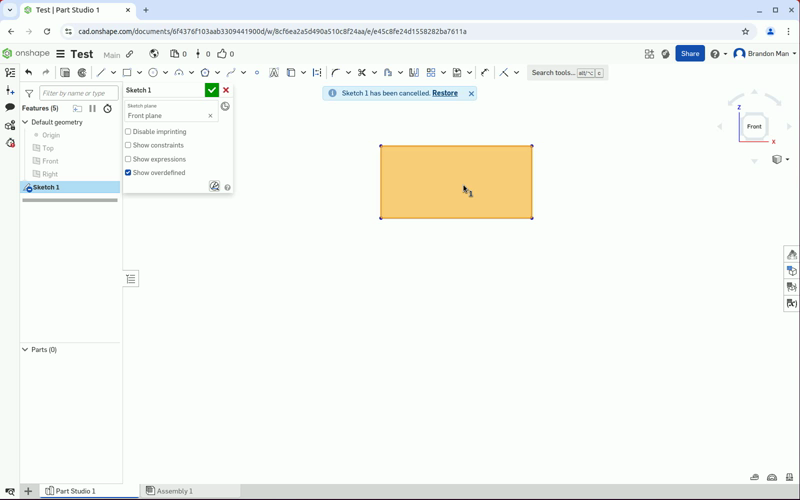
scroll(-6)
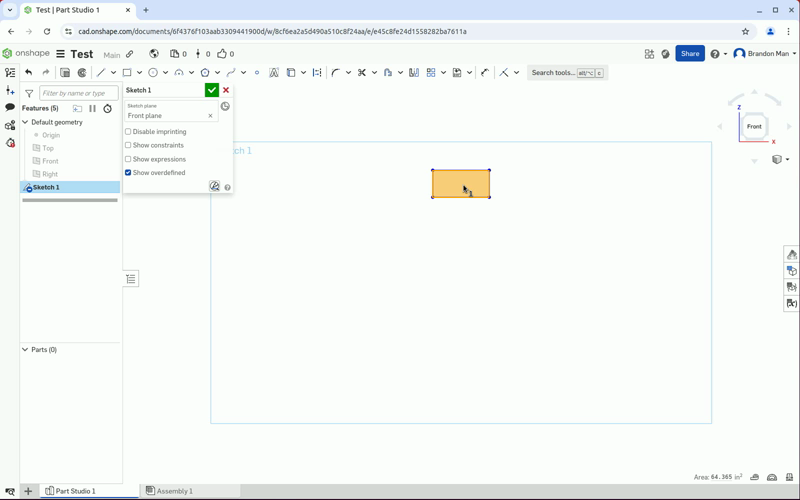
mouse_move(73, 352)
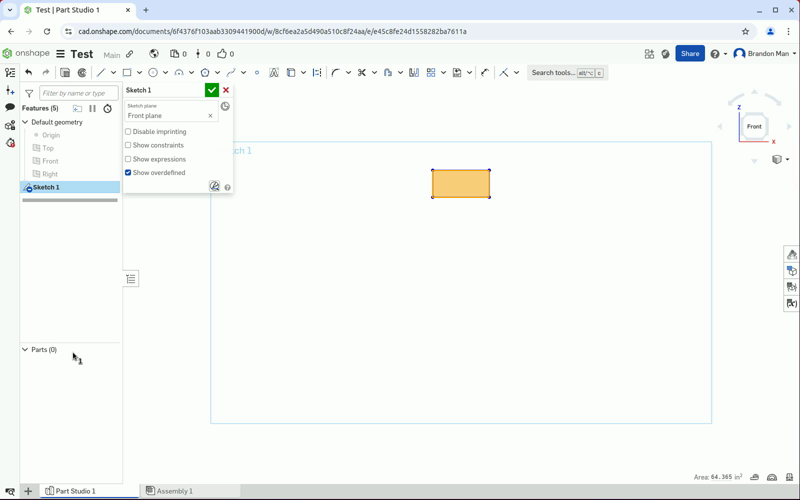
key(shift+y)
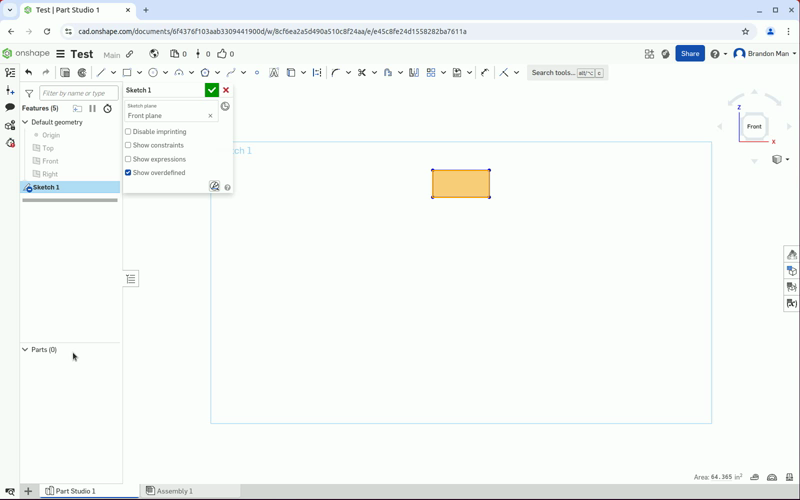
key(shift+e)
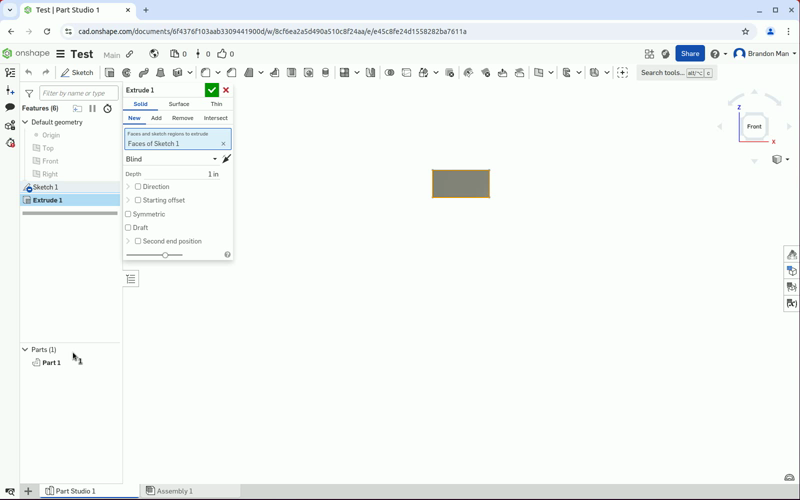
mouse_move(143, 106)
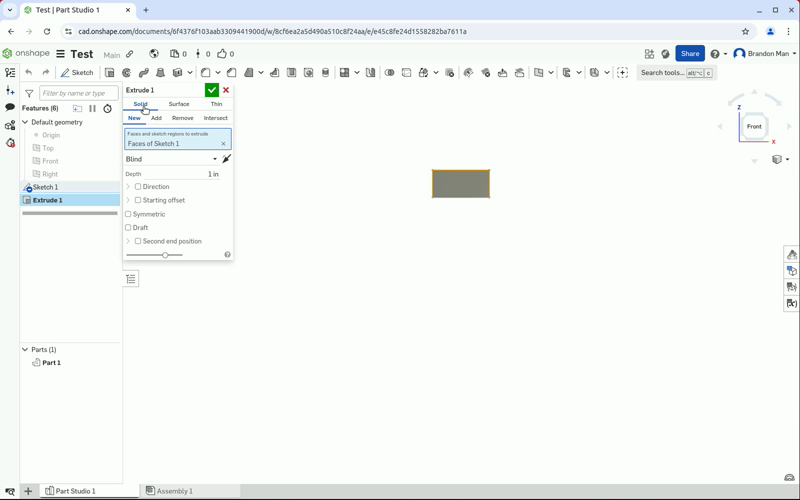
click(143, 106)
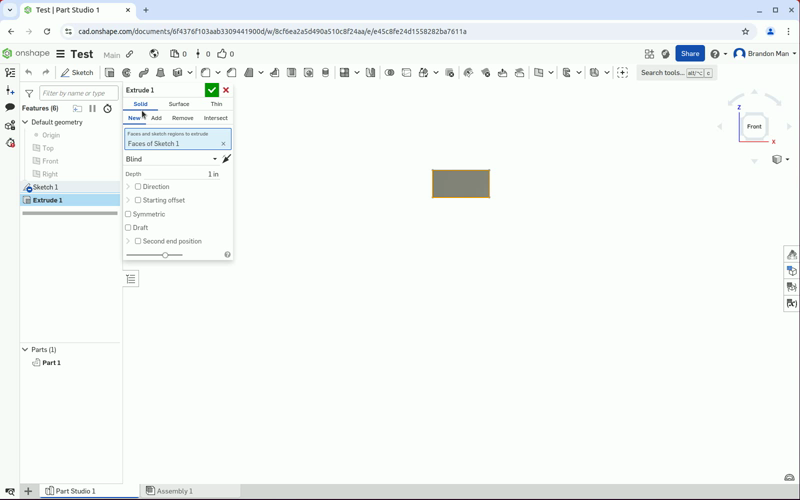
mouse_move(137, 120)
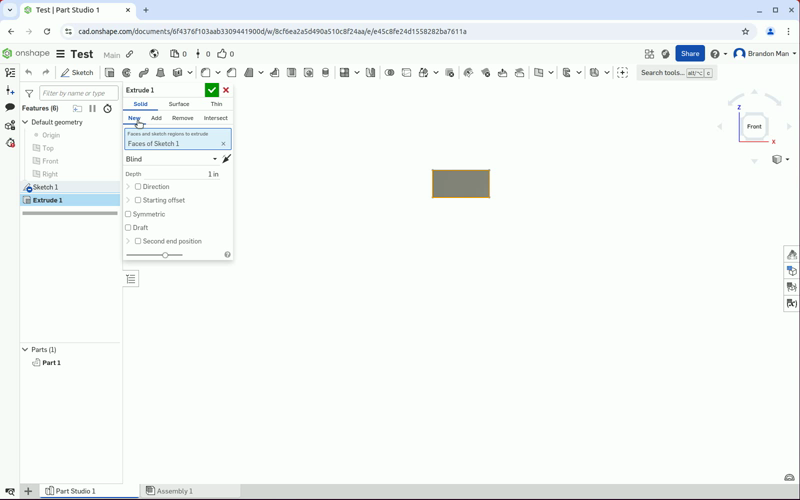
click(137, 120)
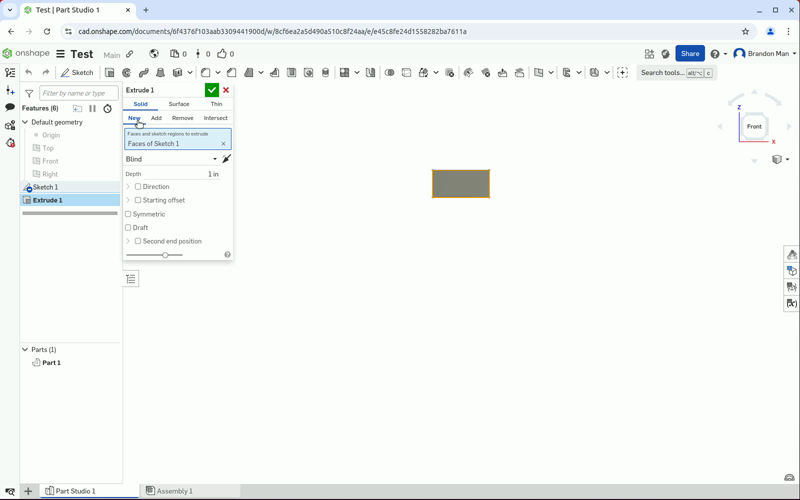
key(tab, 4)
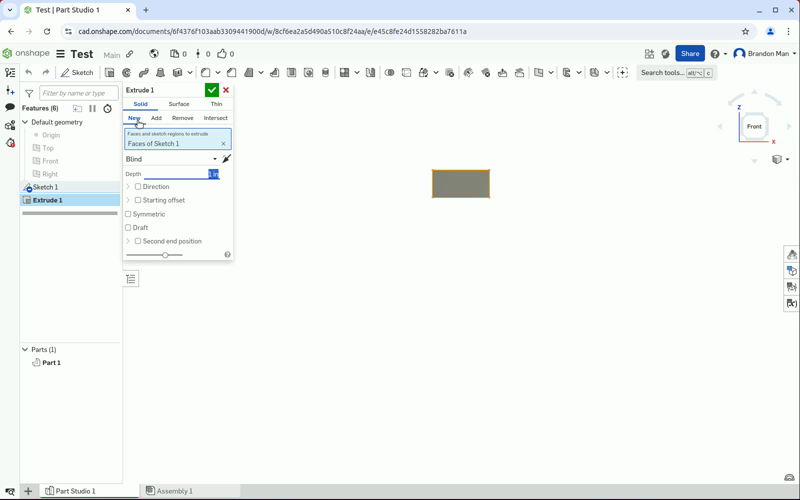
text(7.221)
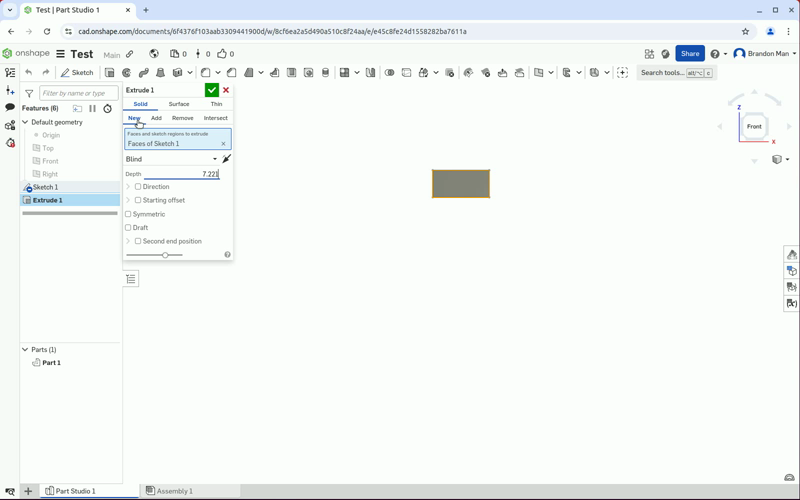
key(enter)
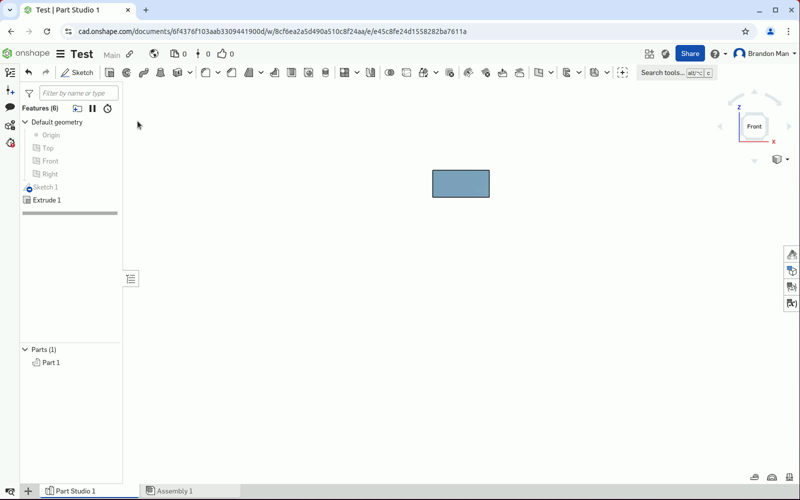
key(shift+h)
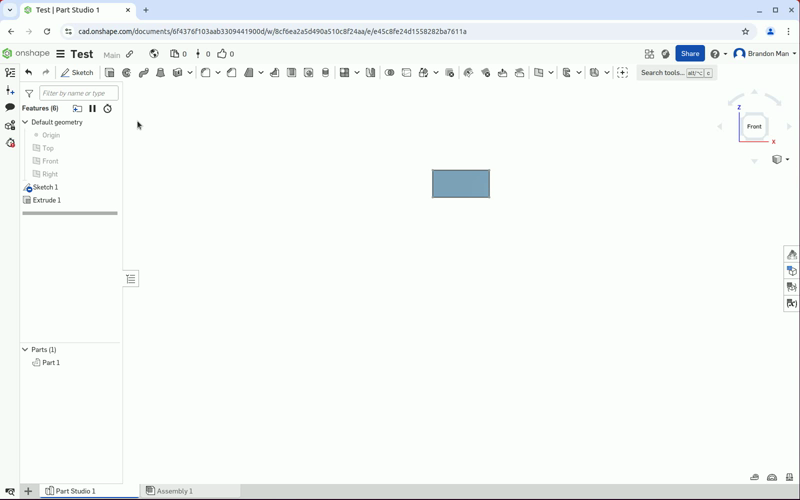
key(shift+h)
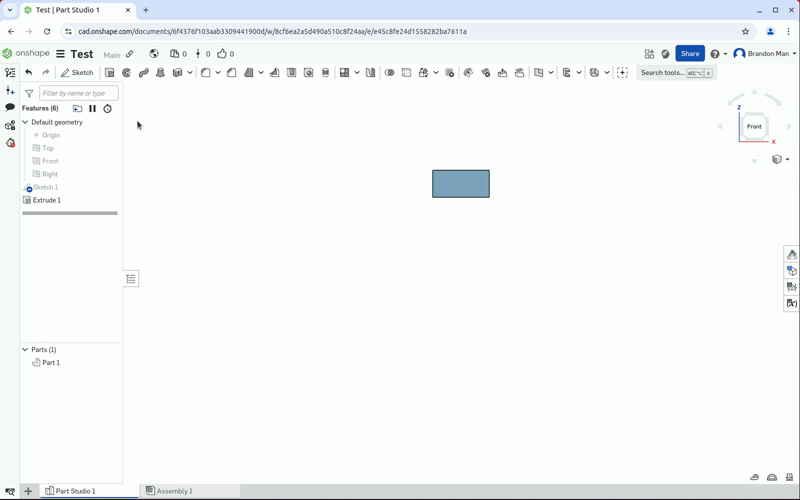
mouse_move(73, 189)
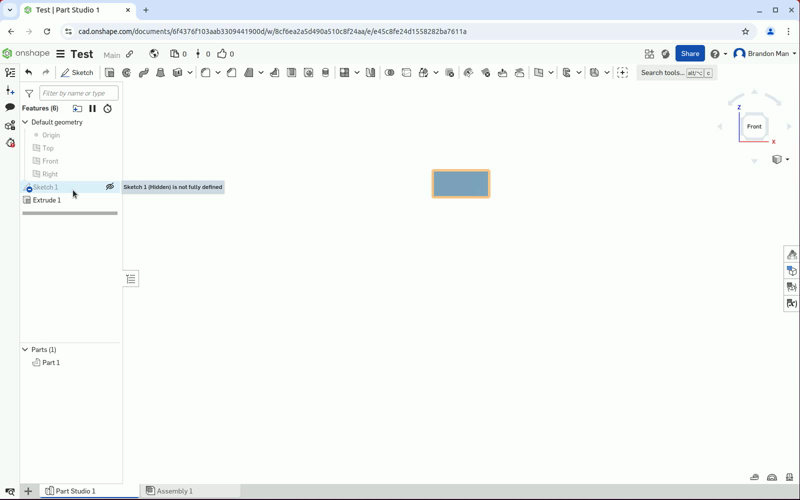
click(73, 189)
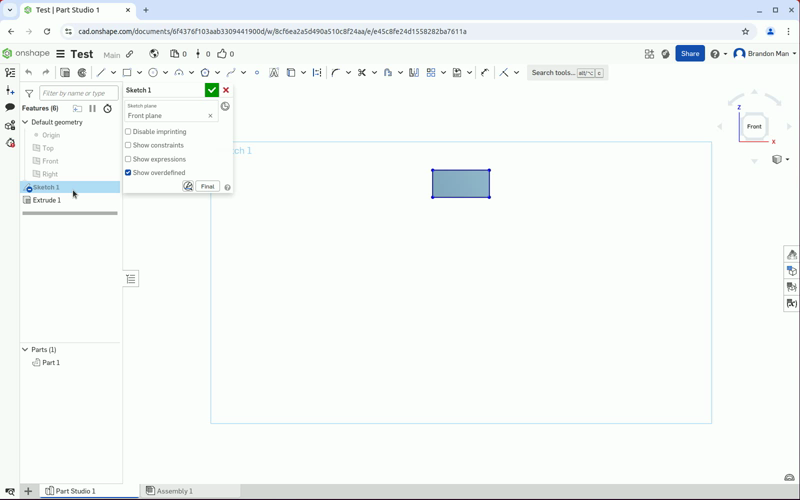
mouse_move(229, 92)
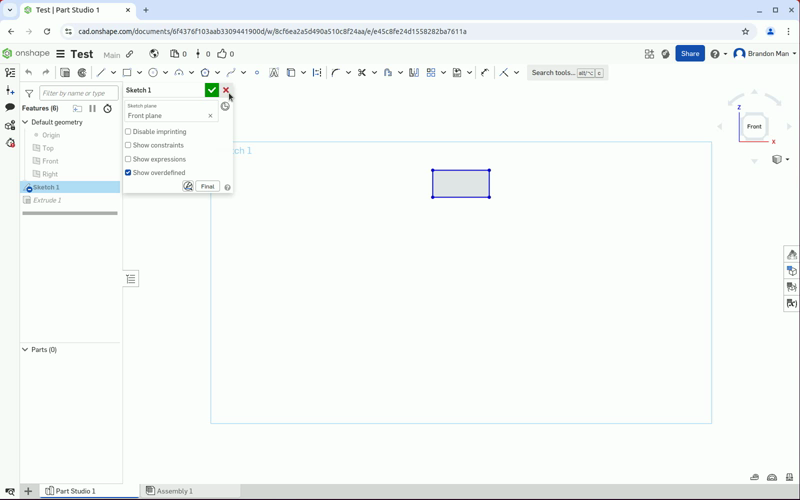
click(229, 92)
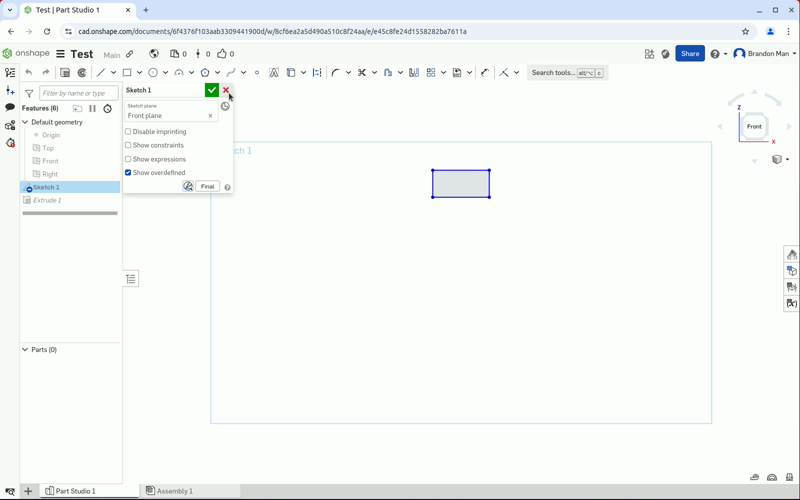
key(shift+s)
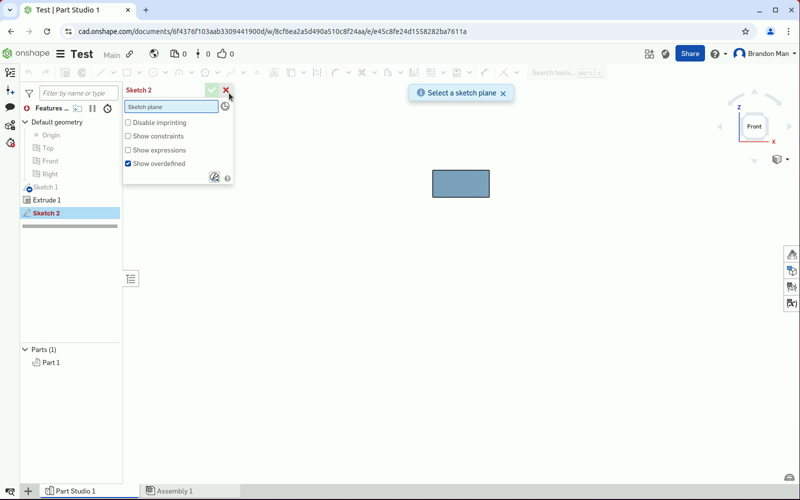
mouse_move(73, 163)
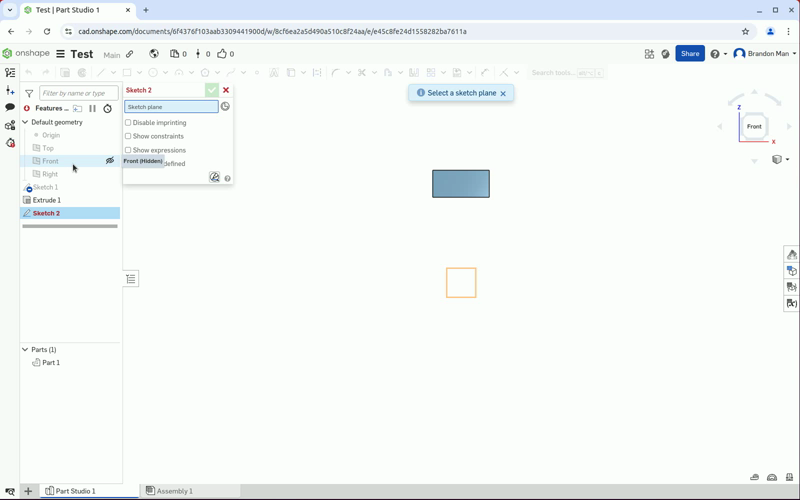
click(73, 163)
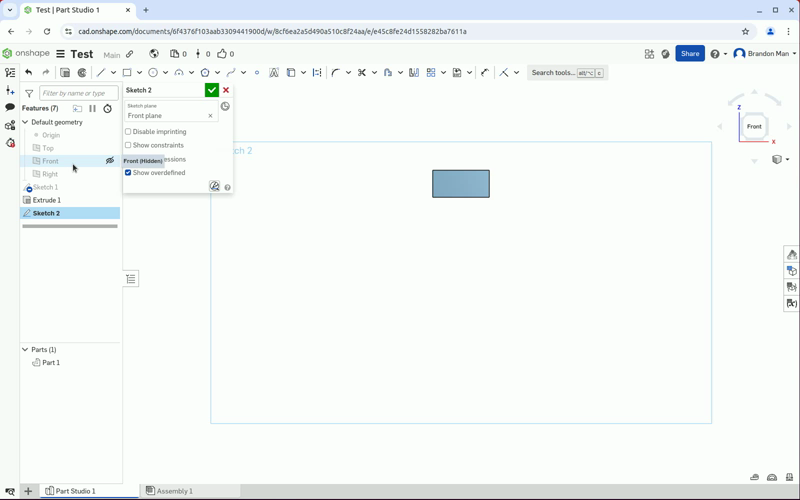
mouse_move(73, 352)
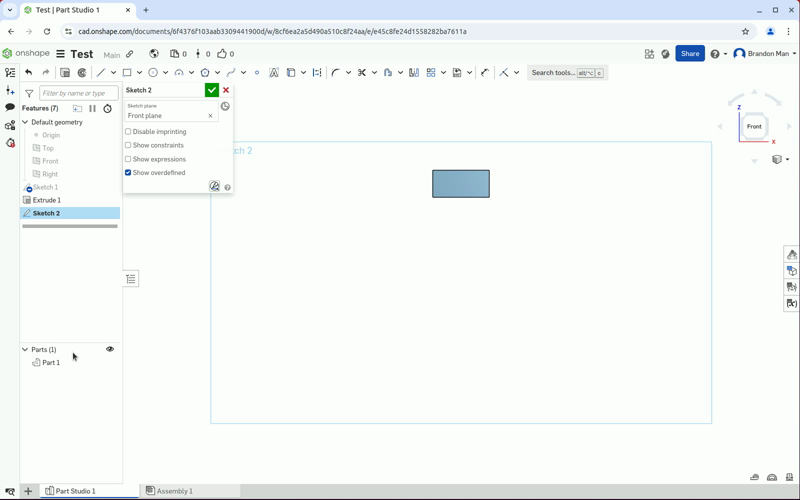
key(y)
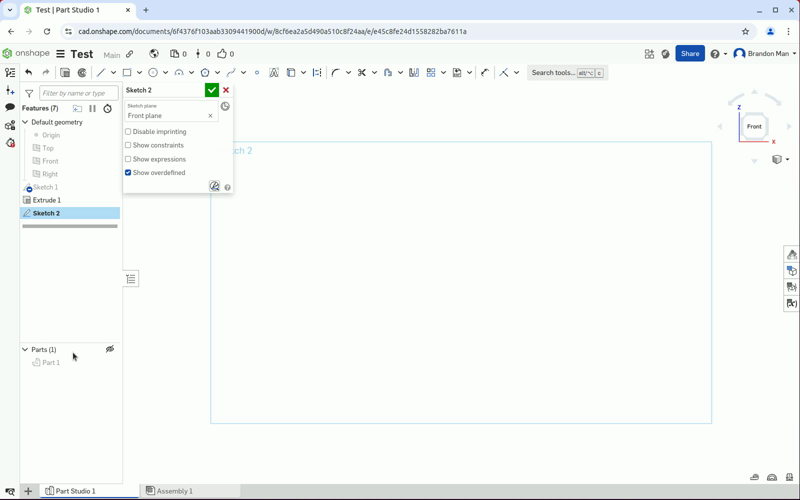
key(l)
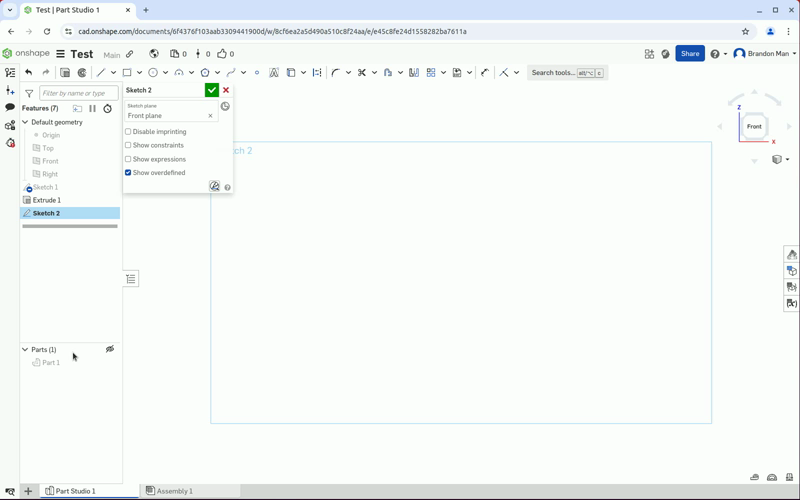
key_down(shift)
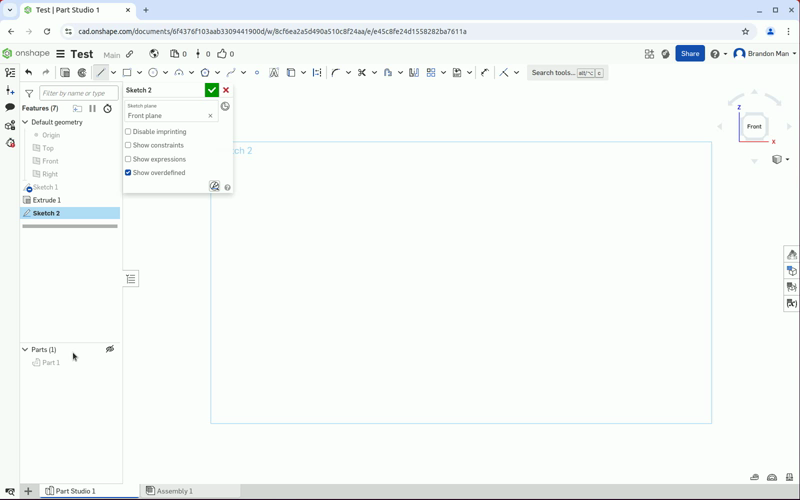
mouse_move(432, 205)
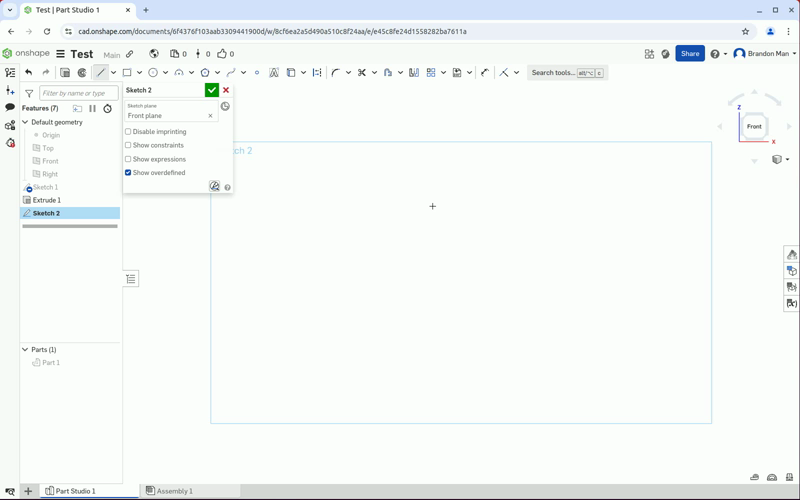
click(432, 205)
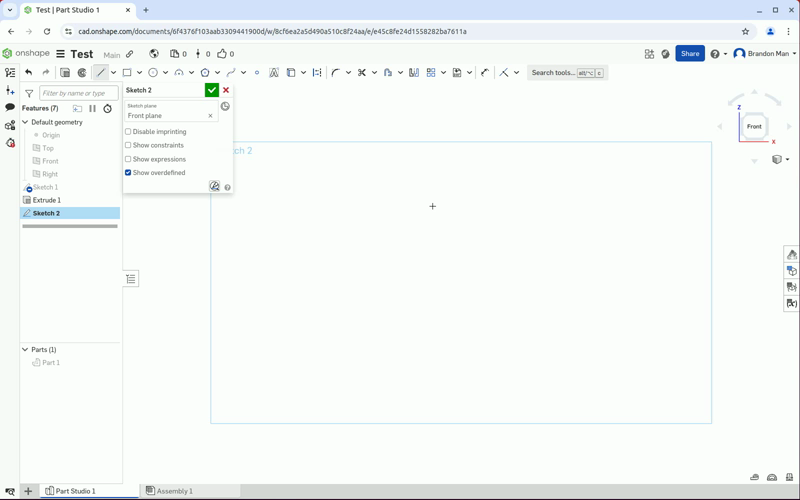
key_up(shift)
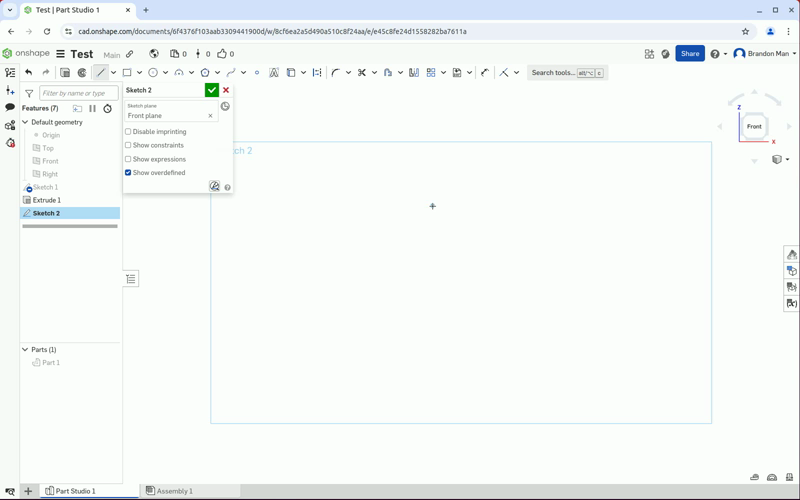
key_down(shift)
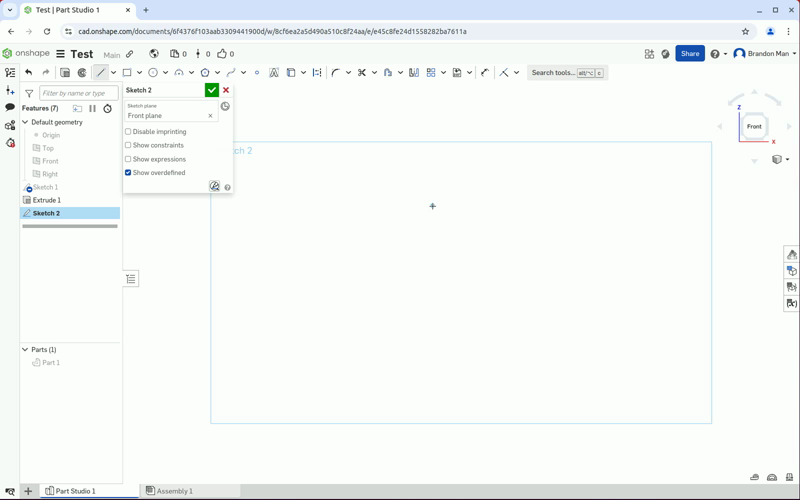
mouse_move(462, 205)
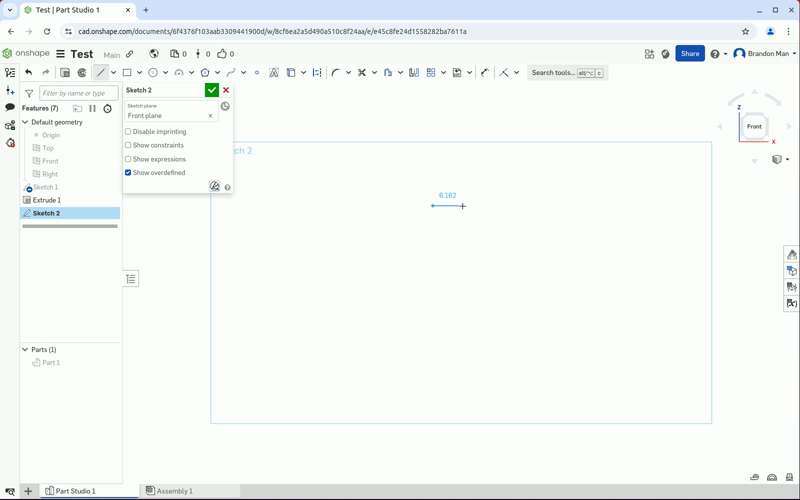
mouse_move(489, 205)
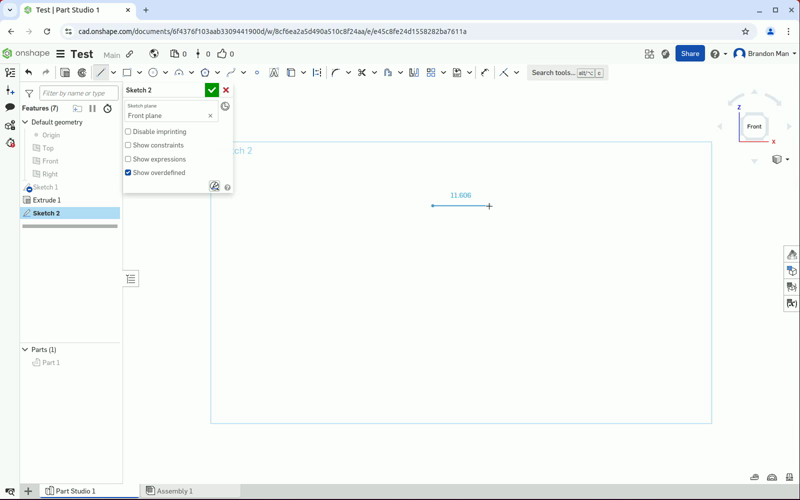
click(489, 205)
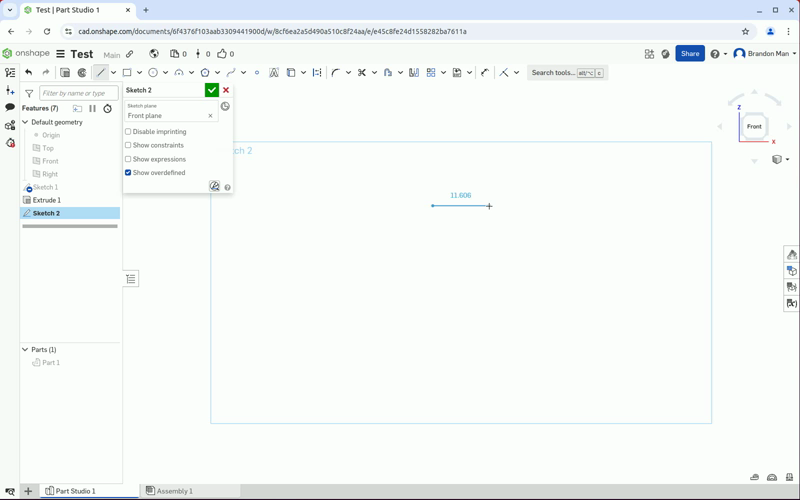
key_up(shift)
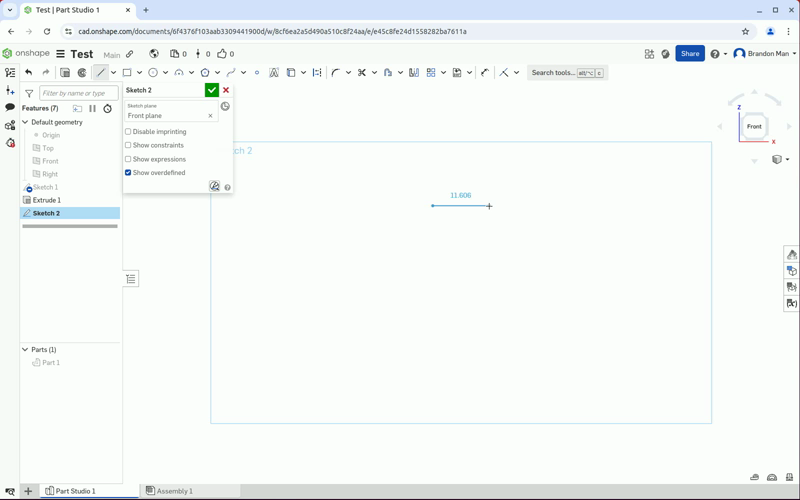
key_down(shift)
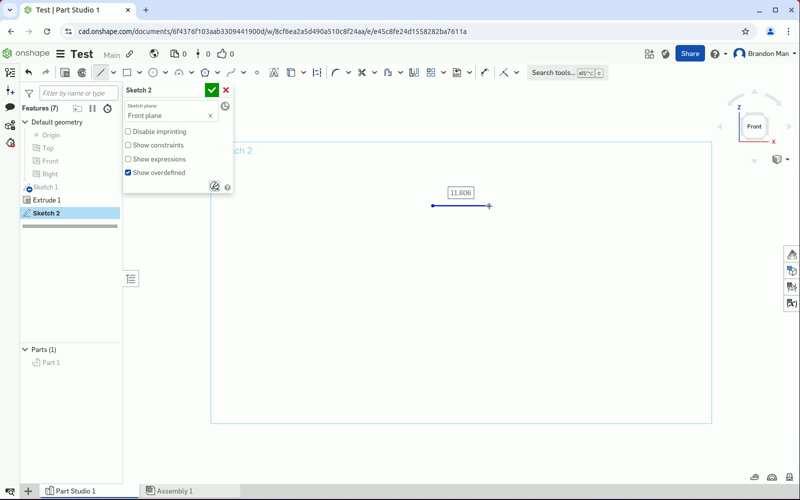
mouse_move(519, 205)
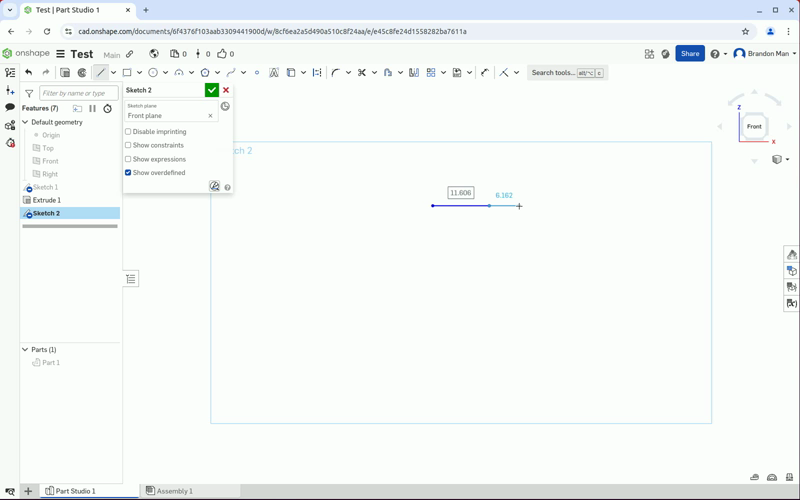
mouse_move(489, 196)
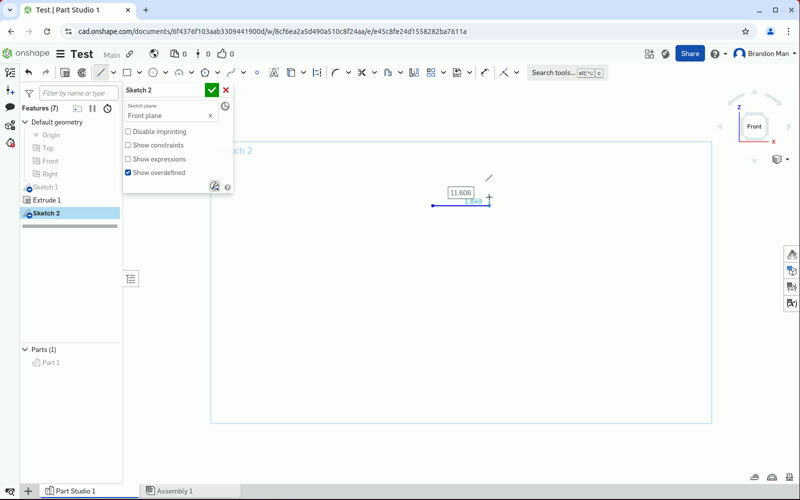
click(489, 196)
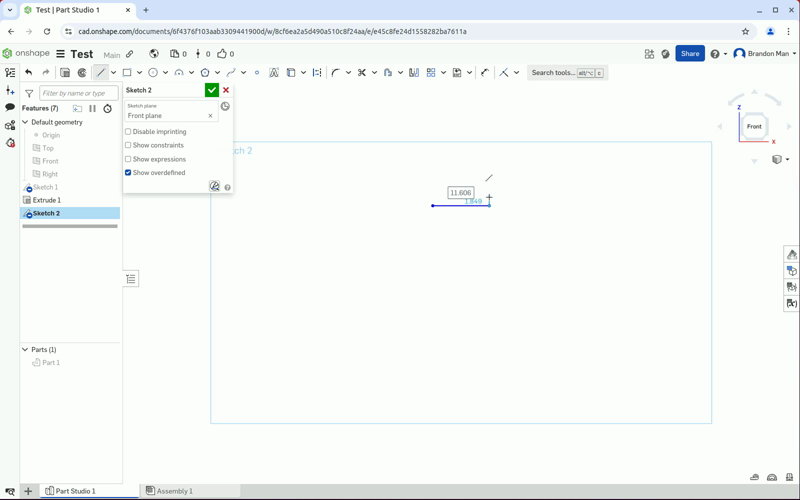
key_up(shift)
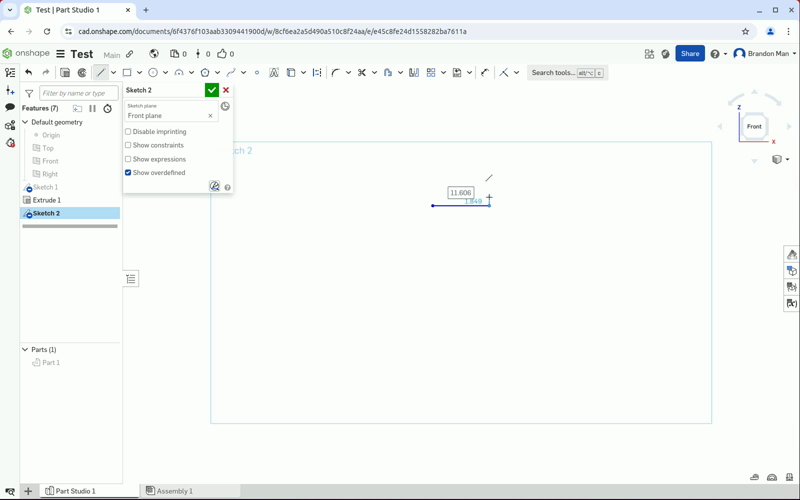
key_down(shift)
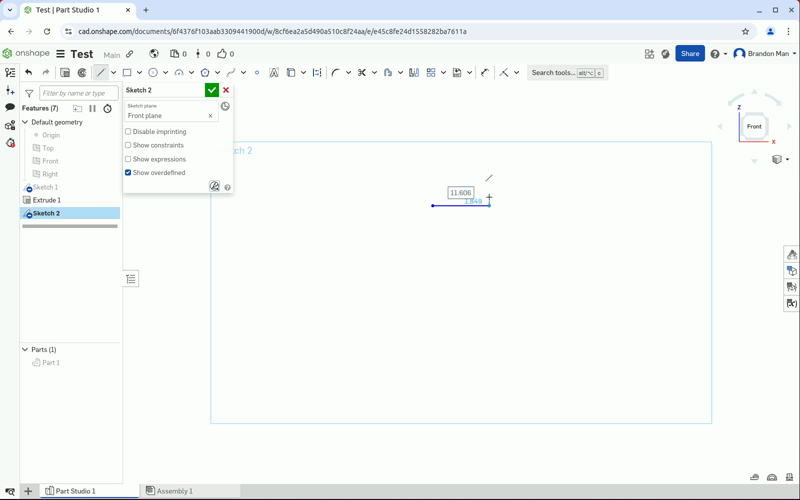
mouse_move(519, 196)
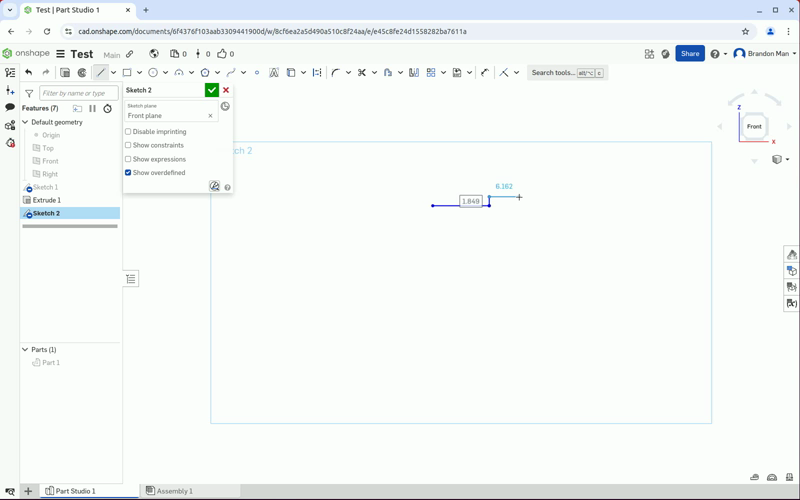
mouse_move(432, 196)
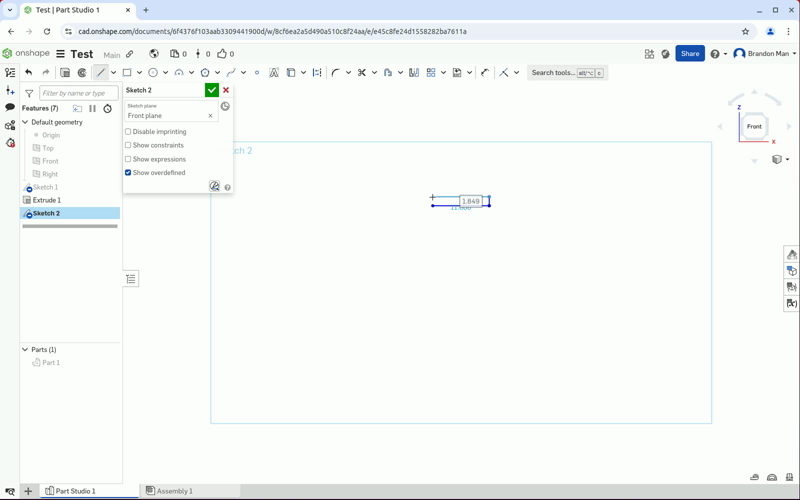
click(432, 196)
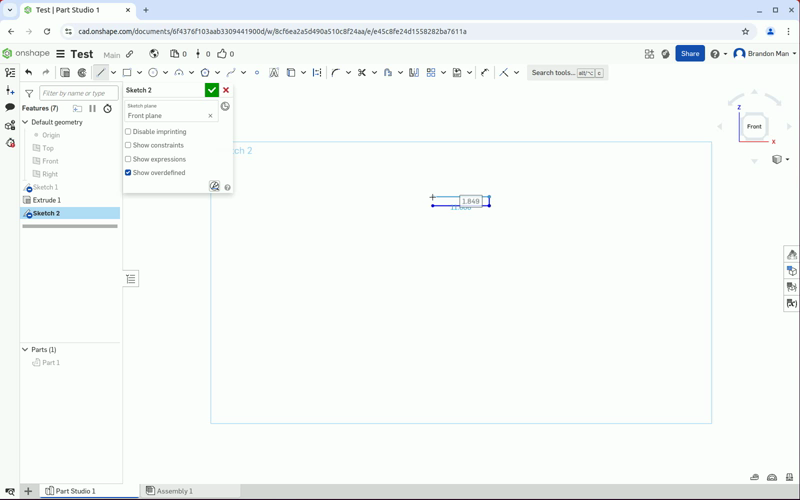
key_up(shift)
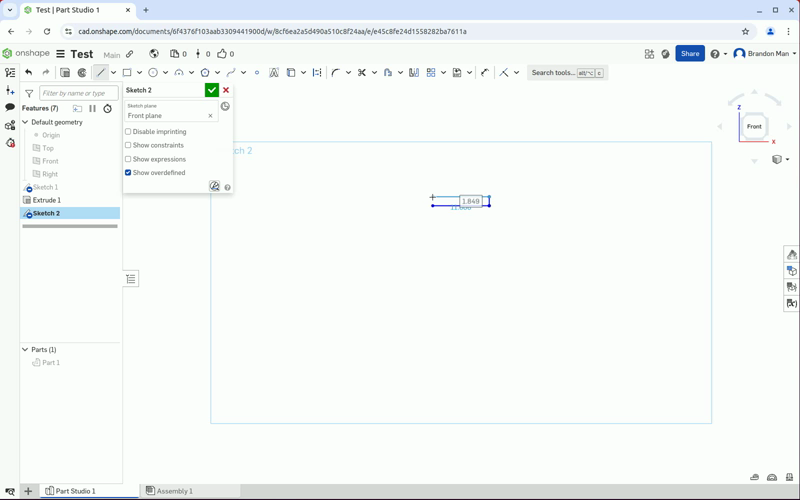
mouse_move(462, 196)
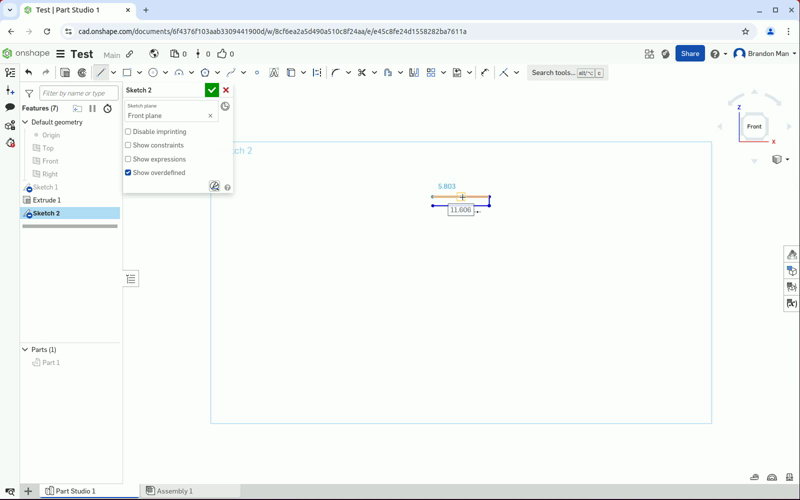
key_down(shift)
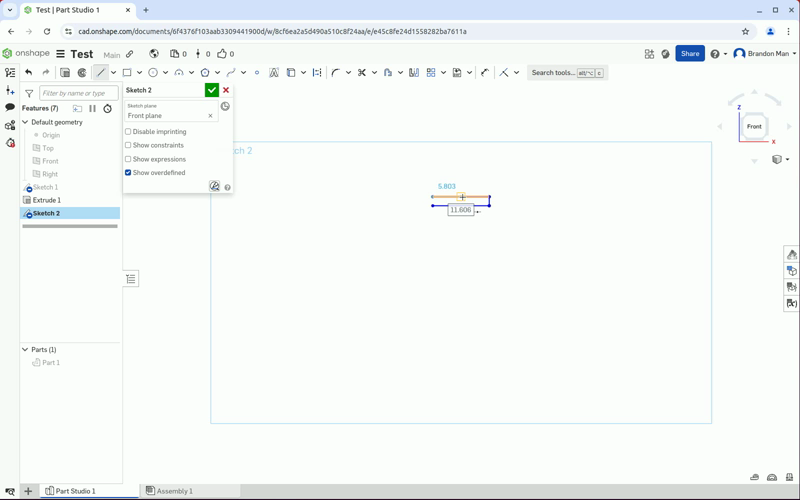
mouse_move(432, 205)
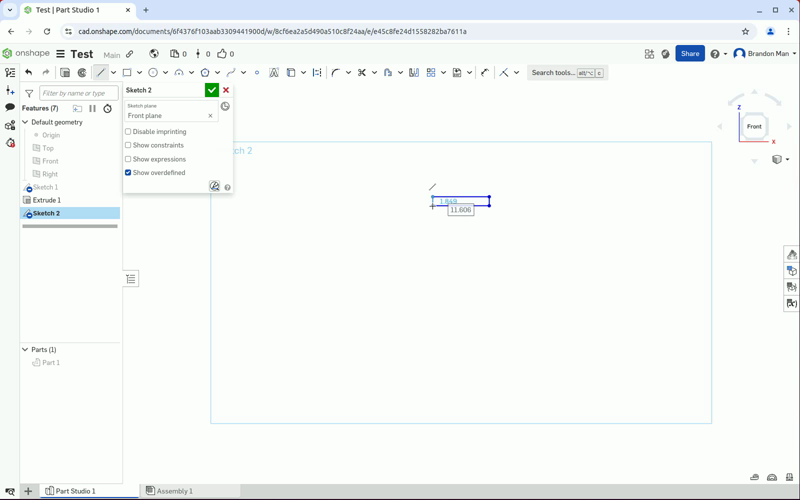
key_up(shift)
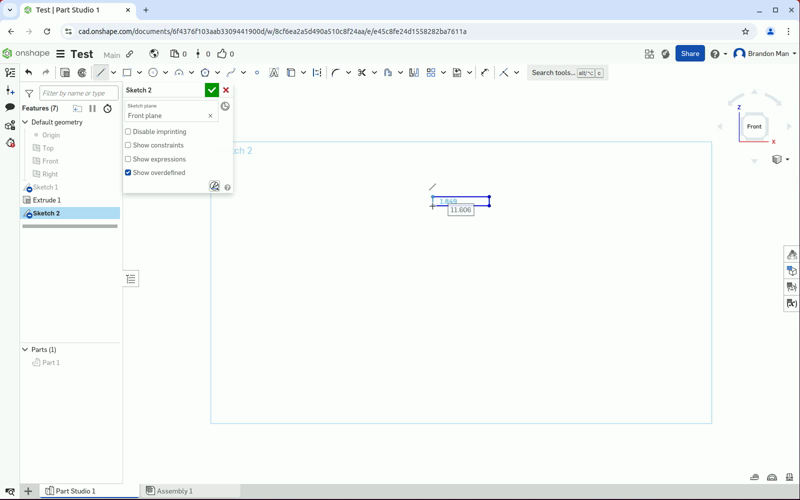
click(432, 205)
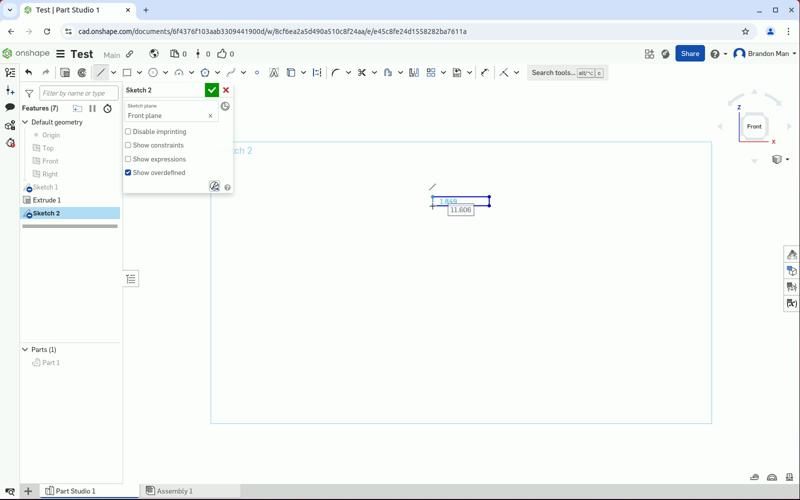
key(esc)
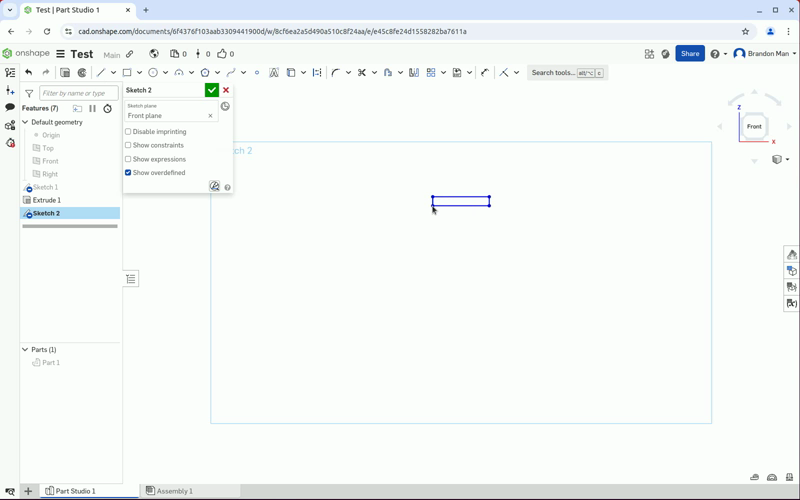
mouse_move(461, 204)
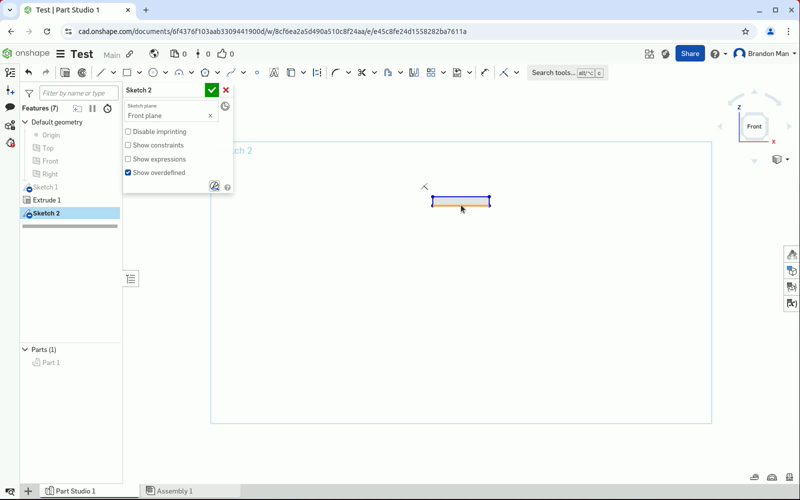
scroll(6)
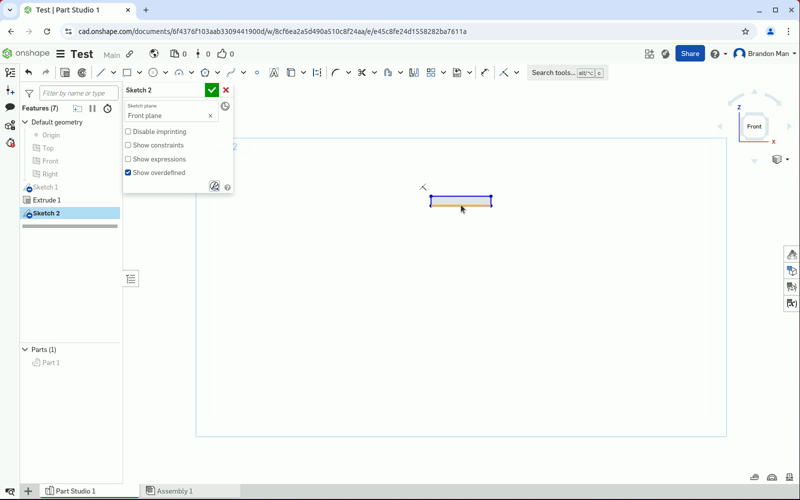
scroll(6)
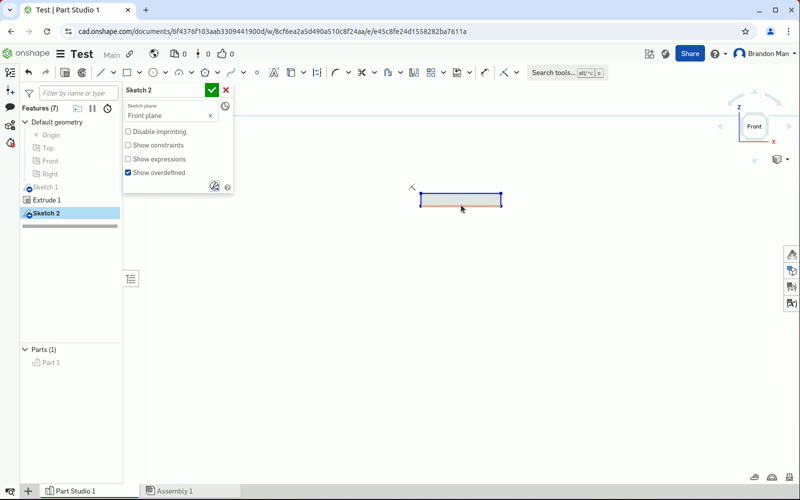
scroll(6)
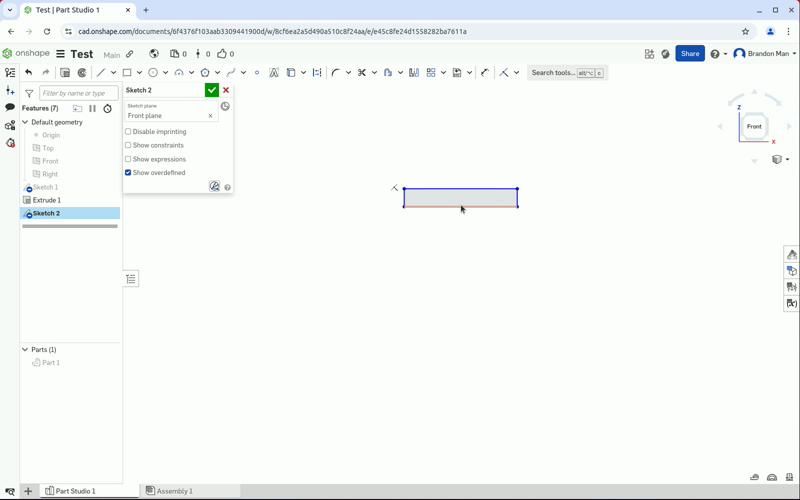
scroll(6)
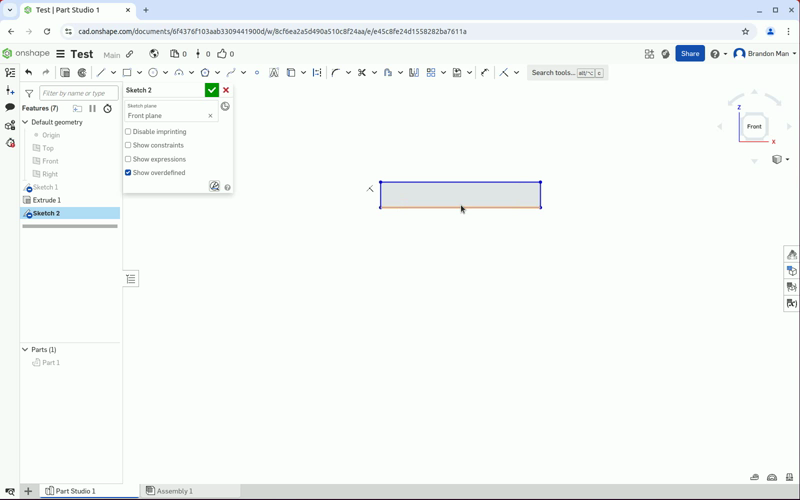
scroll(6)
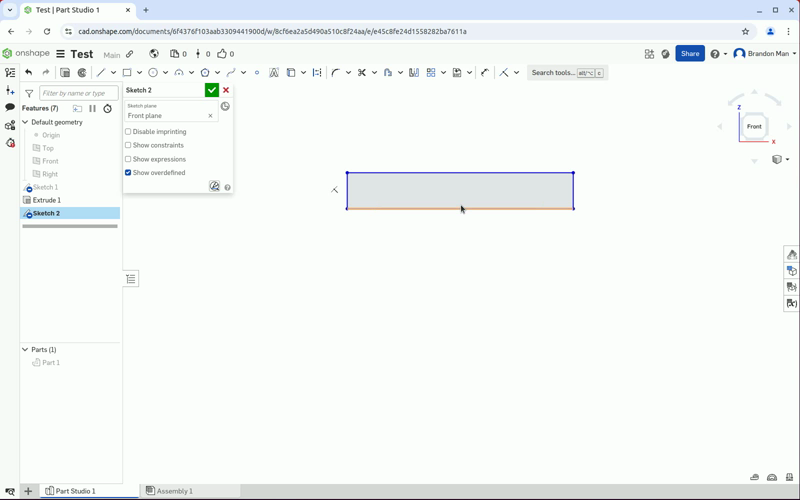
scroll(6)
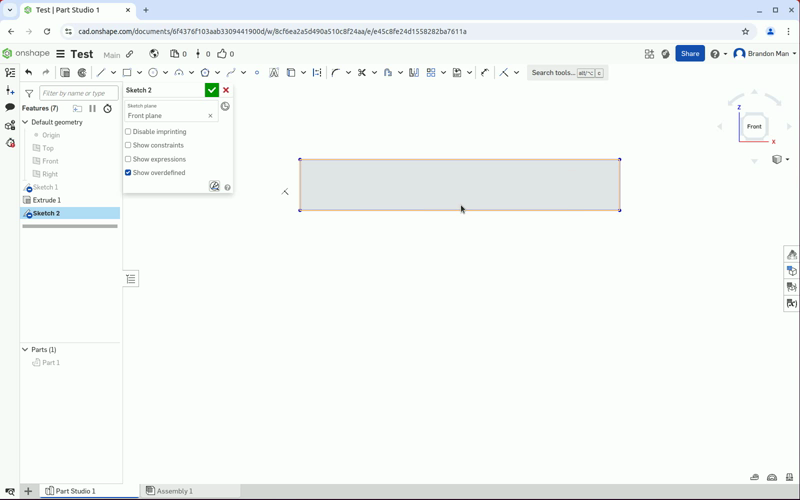
scroll(6)
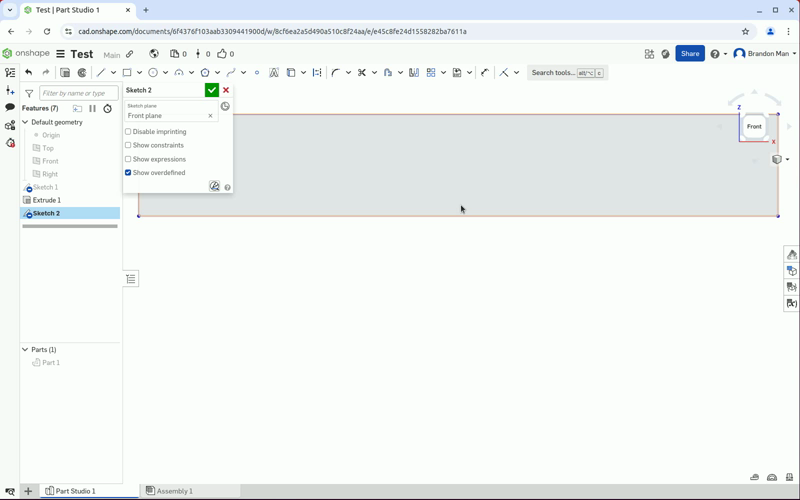
click(461, 204)
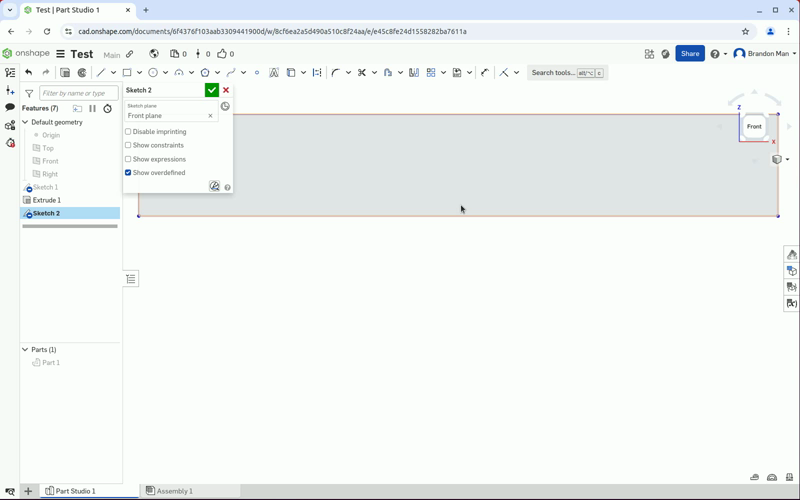
scroll(-6)
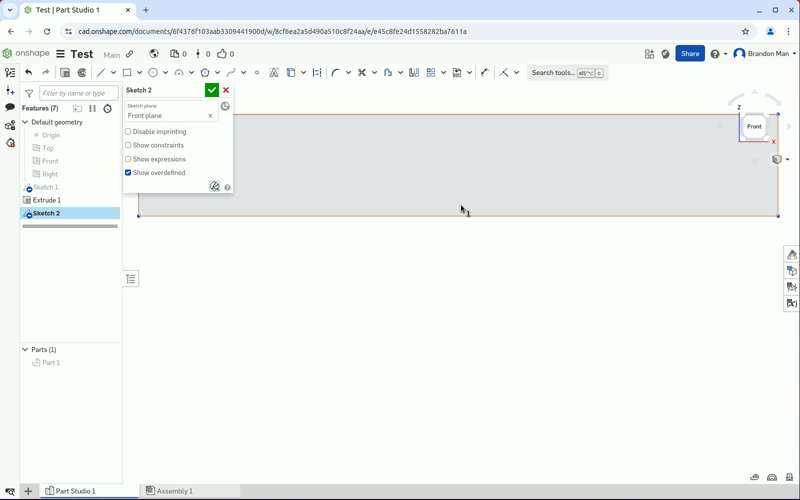
scroll(-6)
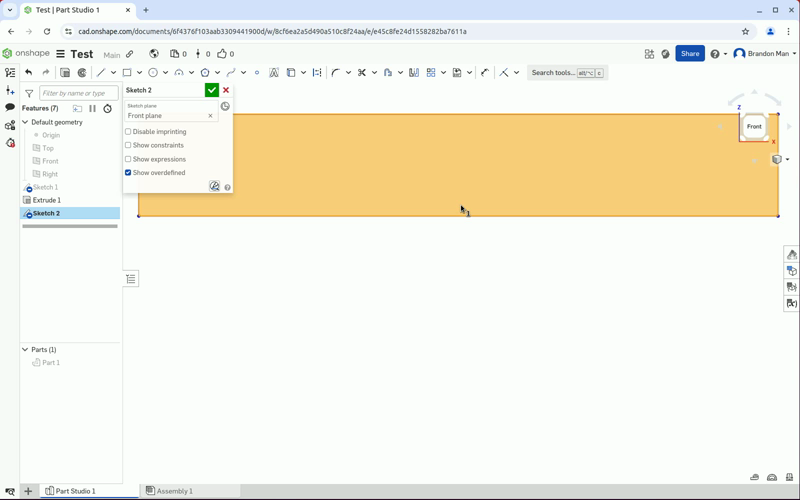
scroll(-6)
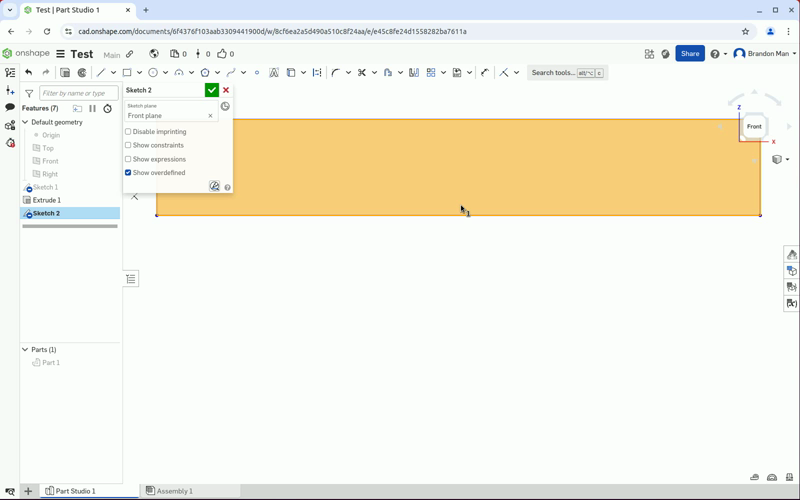
scroll(-6)
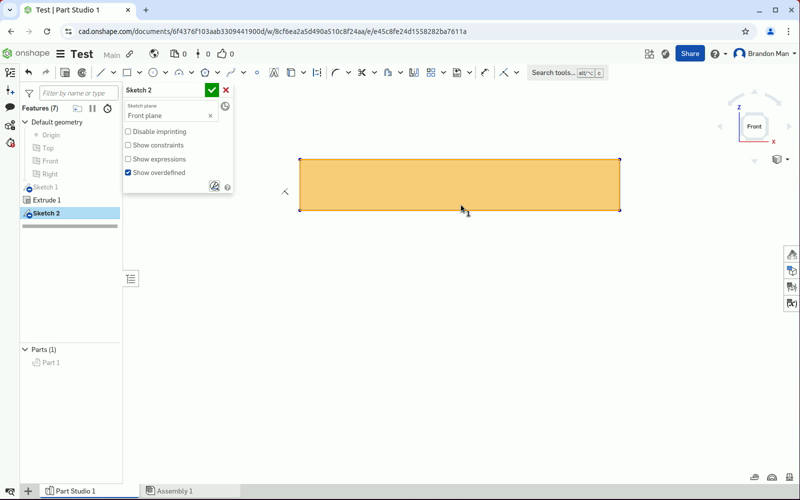
scroll(-6)
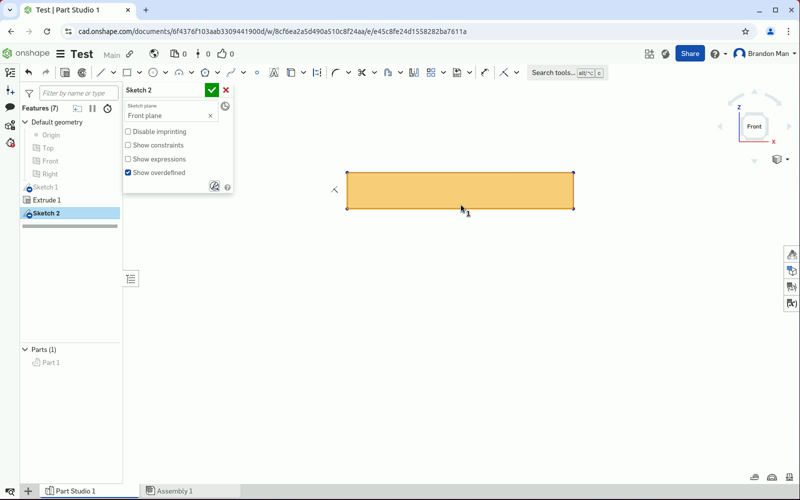
scroll(-6)
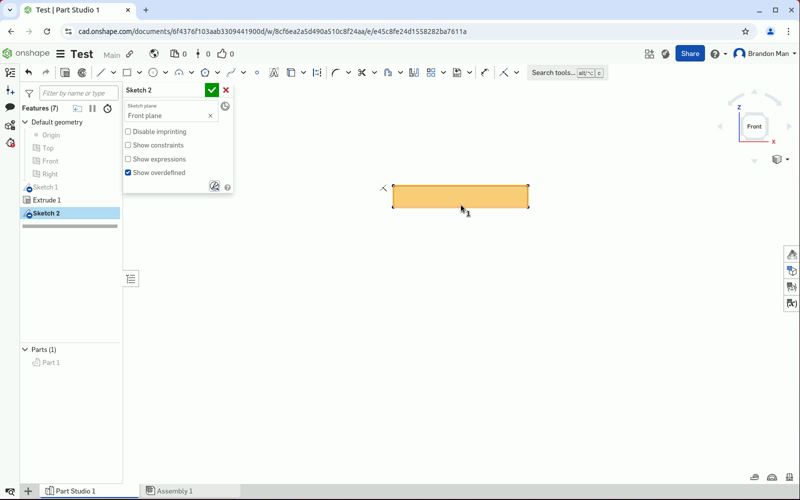
scroll(-6)
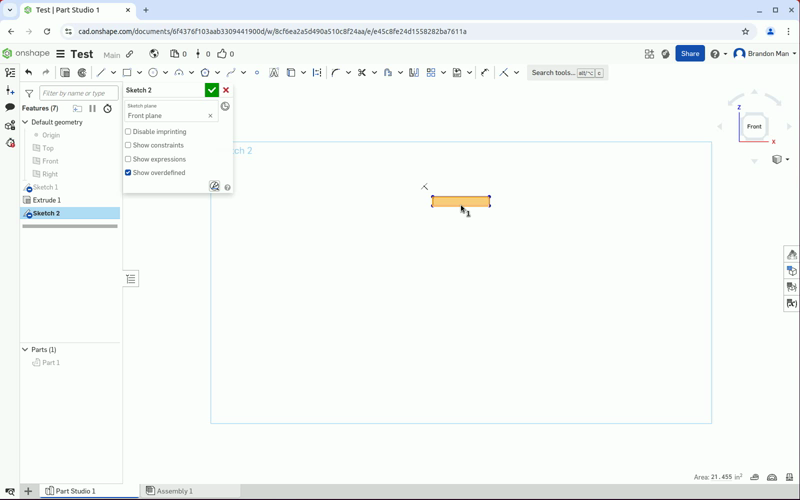
mouse_move(73, 352)
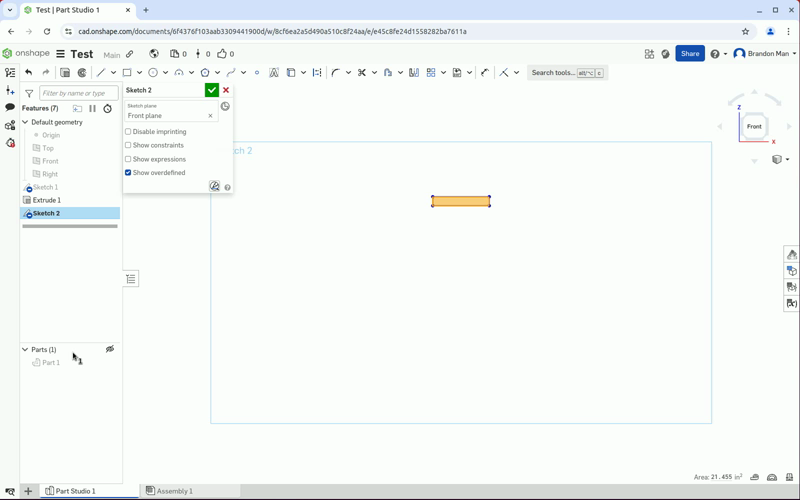
key(shift+y)
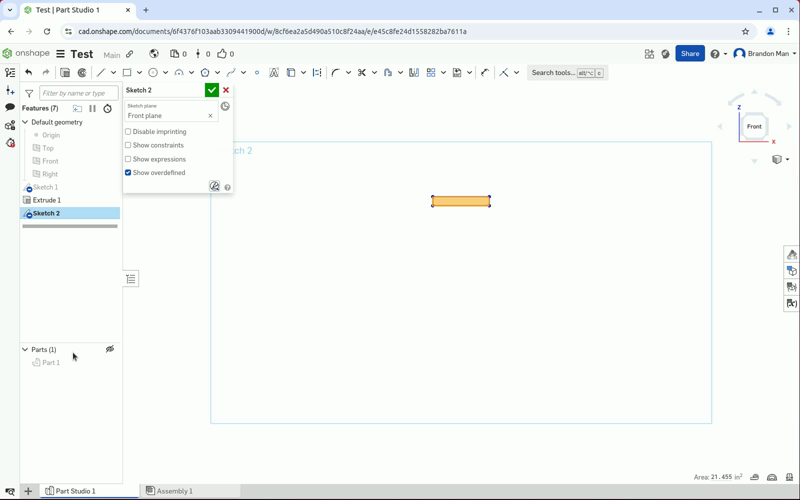
key(shift+e)
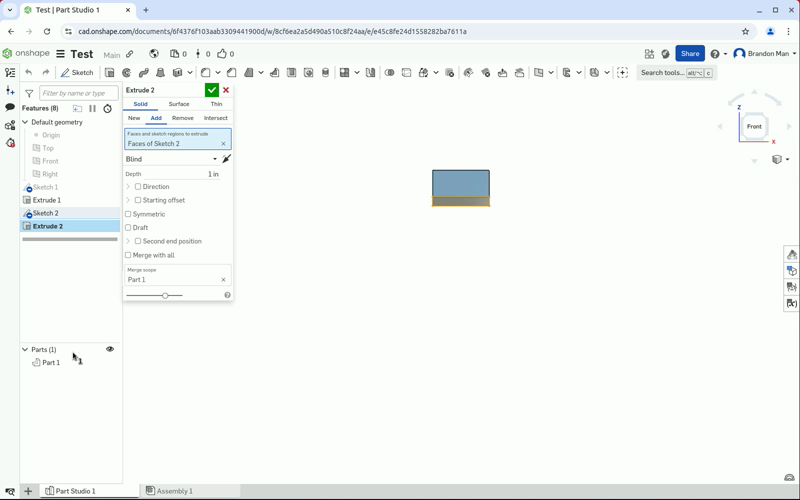
mouse_move(143, 106)
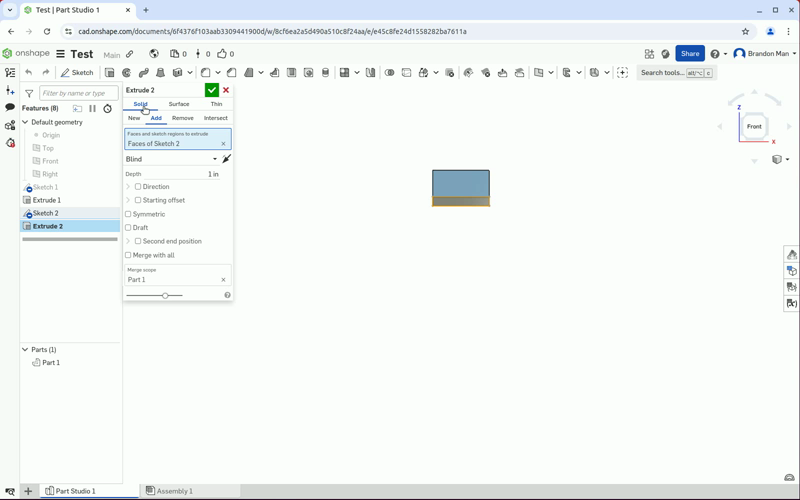
click(143, 106)
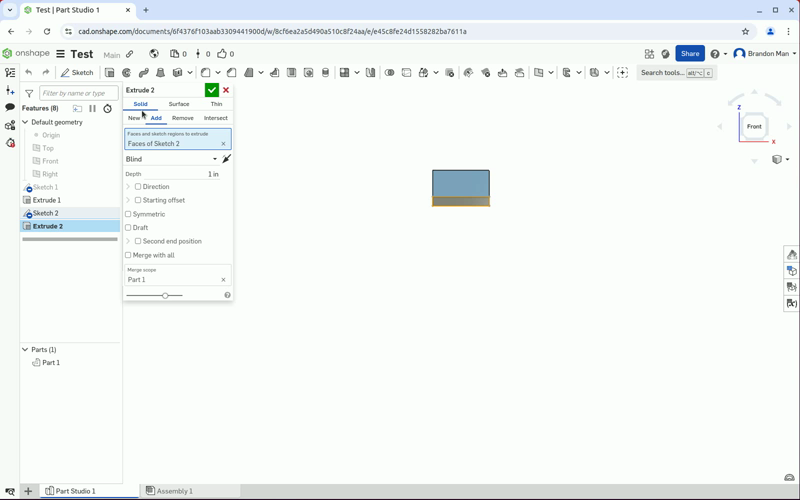
mouse_move(137, 120)
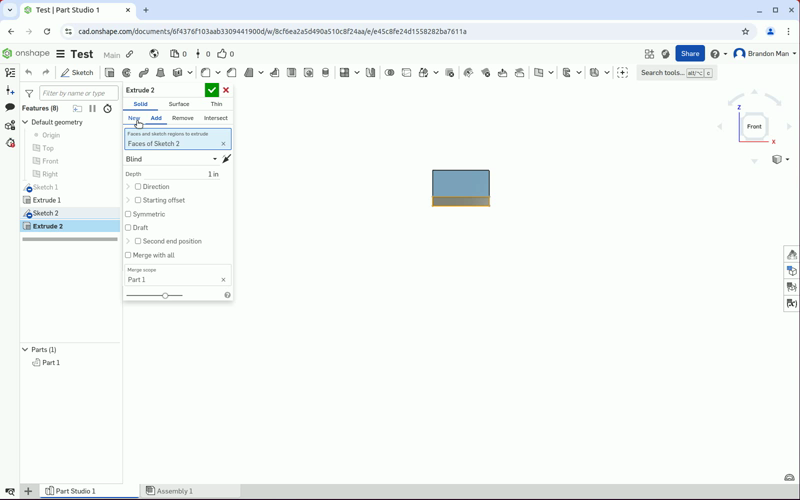
click(137, 120)
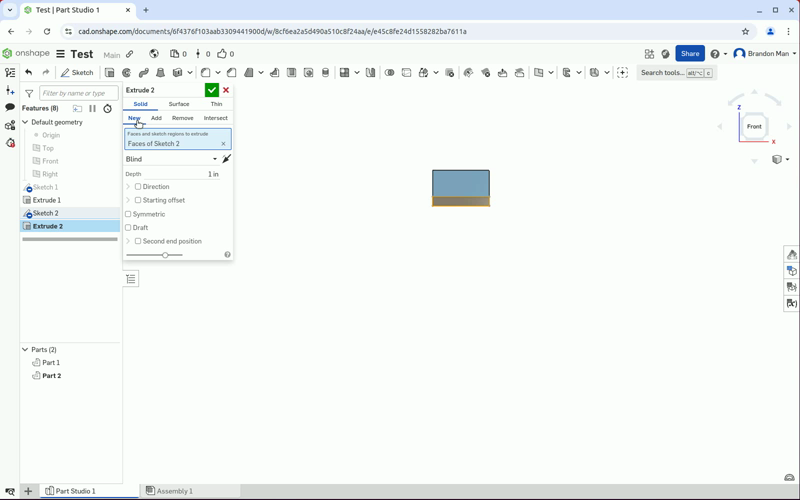
key(tab, 4)
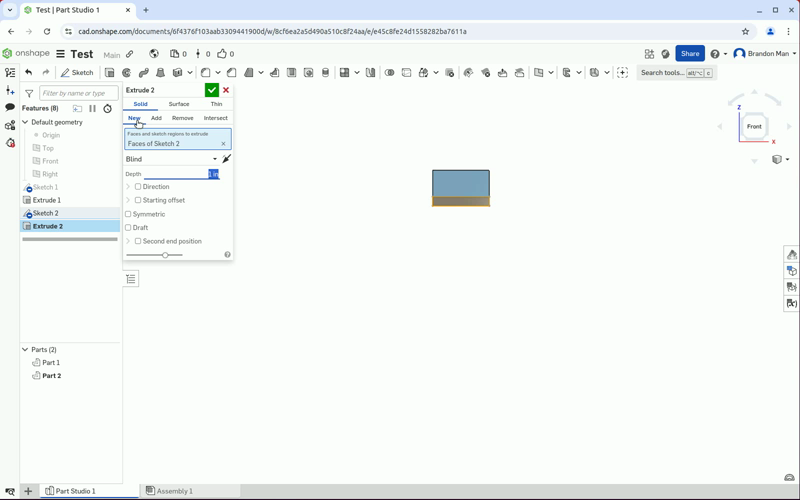
text(7.221)
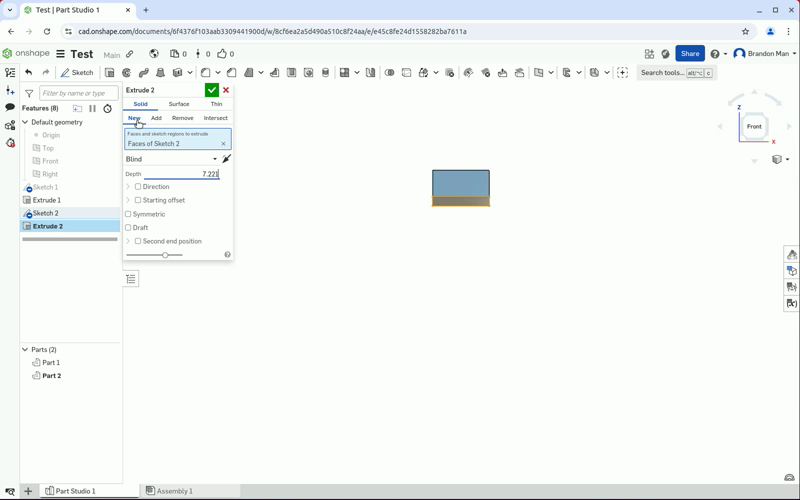
key(enter)
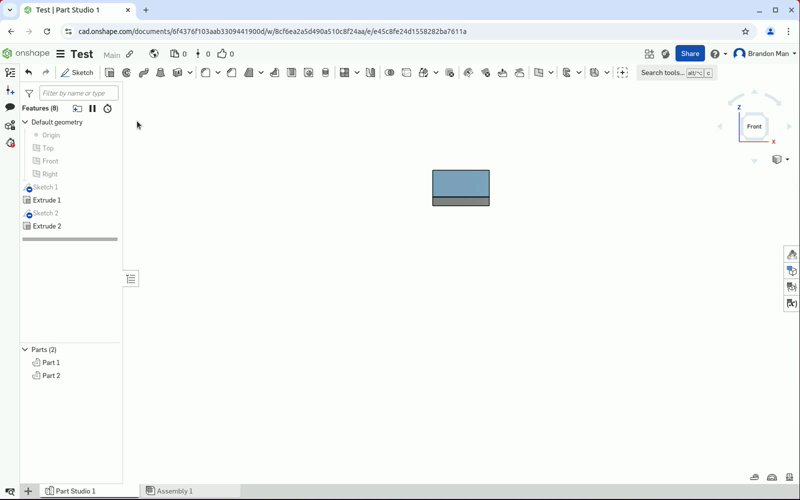
key(shift+h)
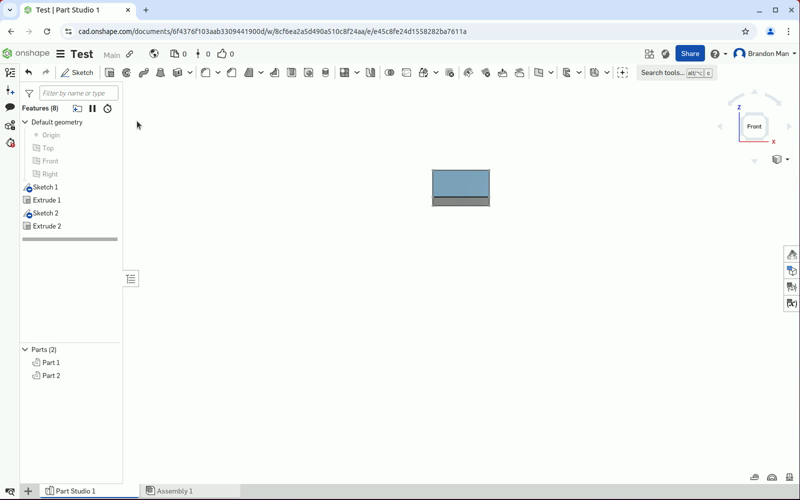
key(shift+h)
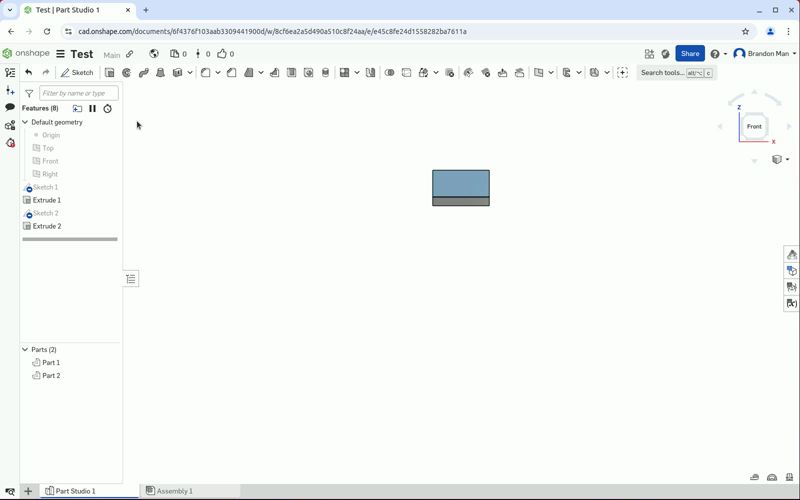
mouse_move(73, 189)
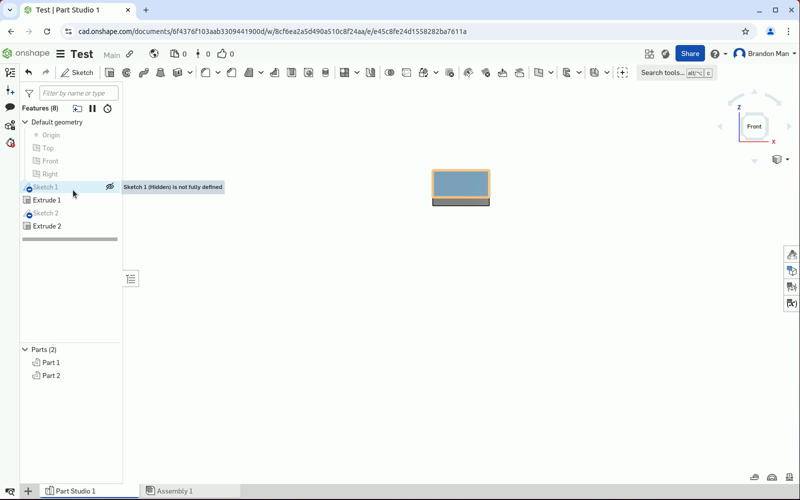
click(73, 189)
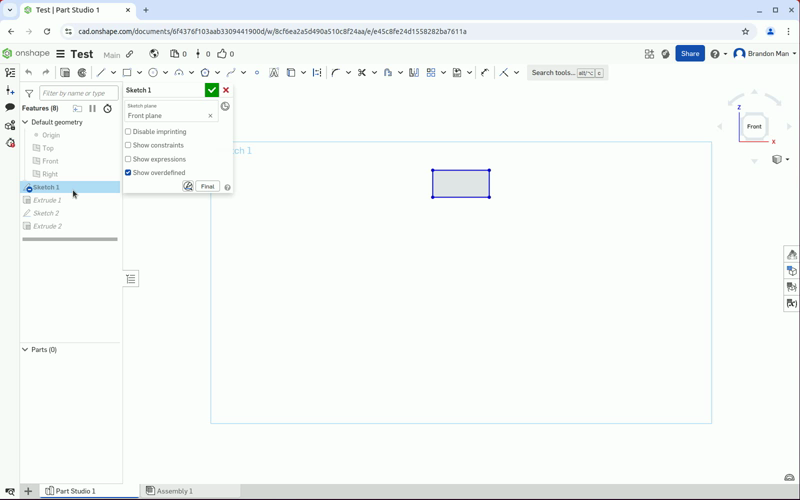
mouse_move(229, 92)
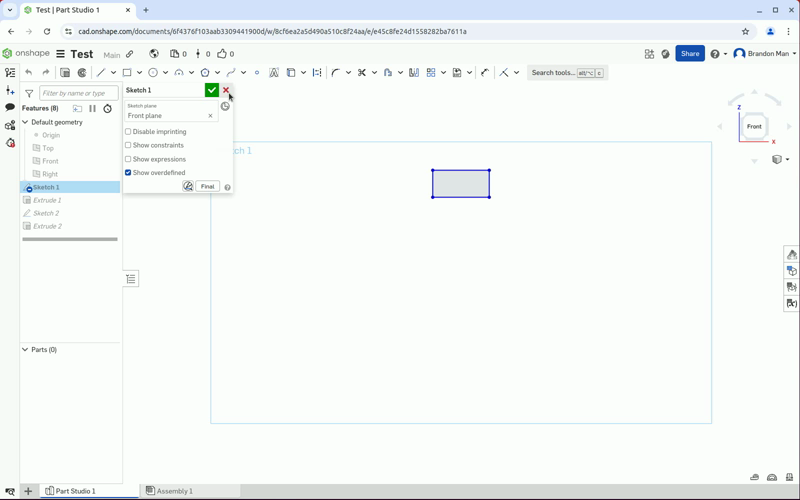
click(229, 92)
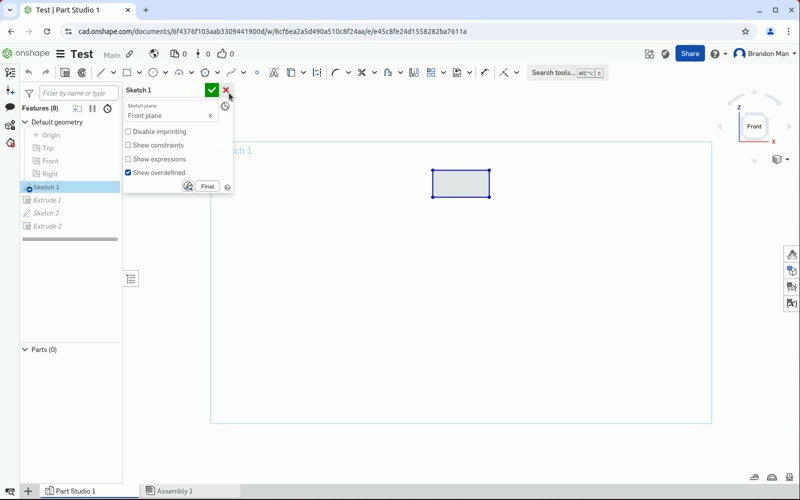
key(shift+s)
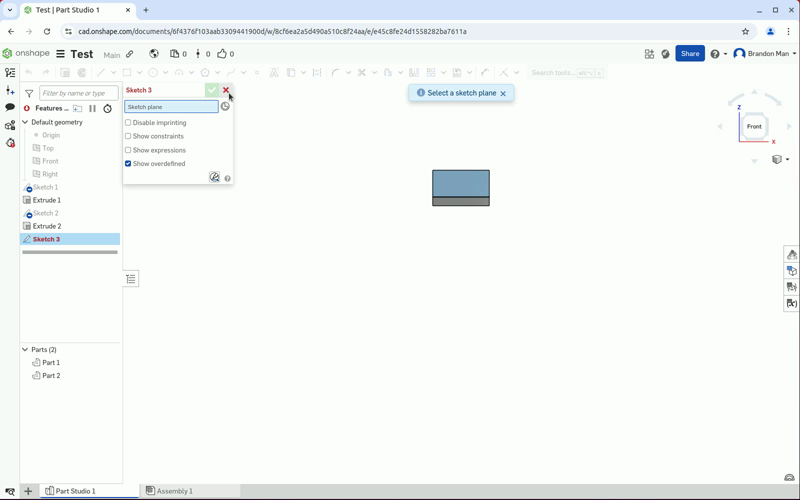
mouse_move(73, 163)
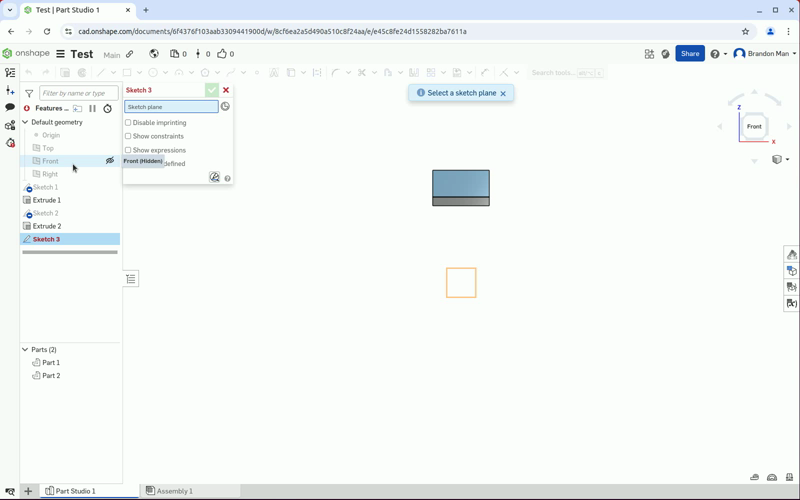
click(73, 163)
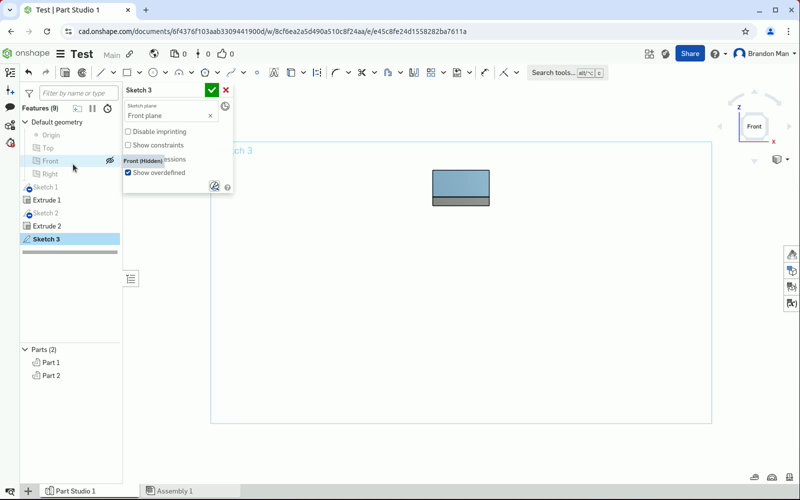
mouse_move(73, 352)
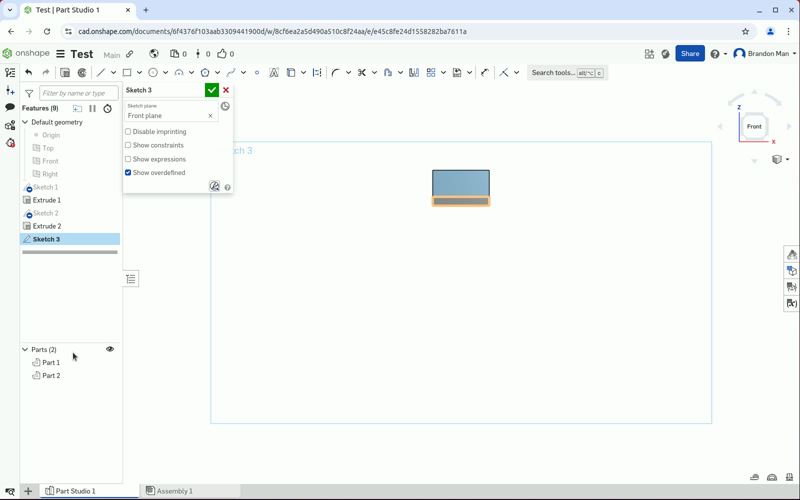
key(y)
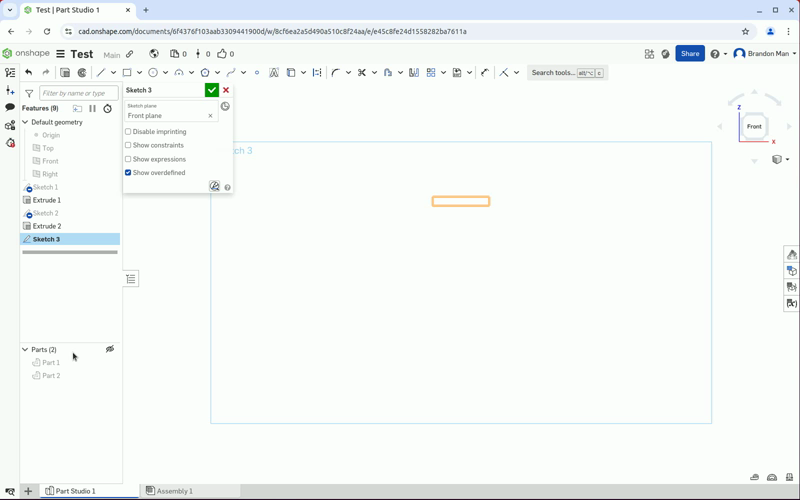
key(l)
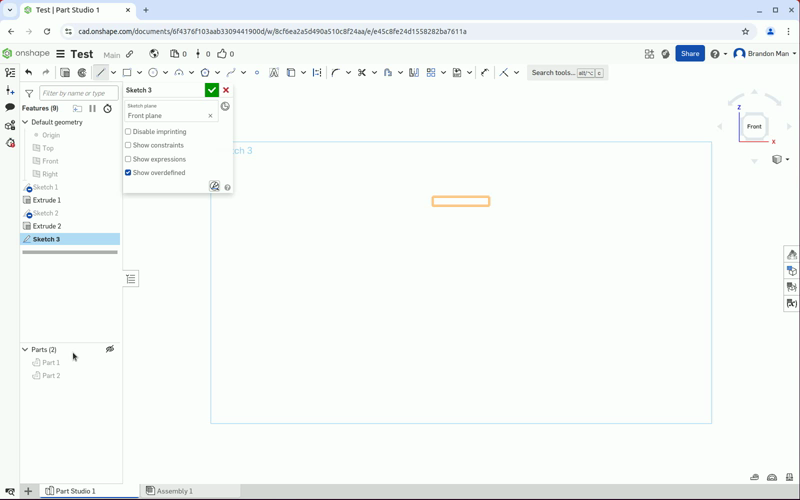
key_down(shift)
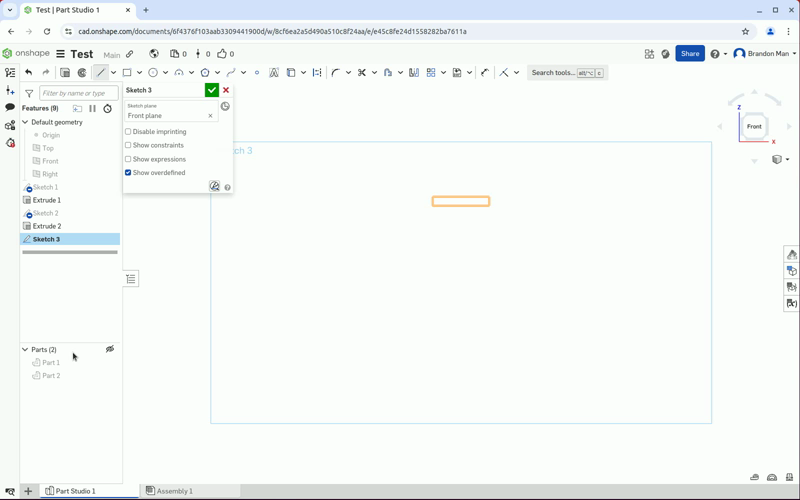
mouse_move(432, 311)
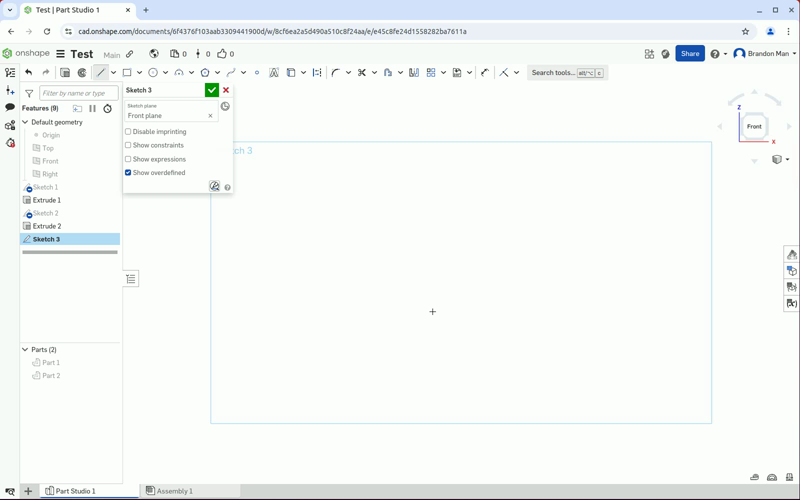
click(432, 311)
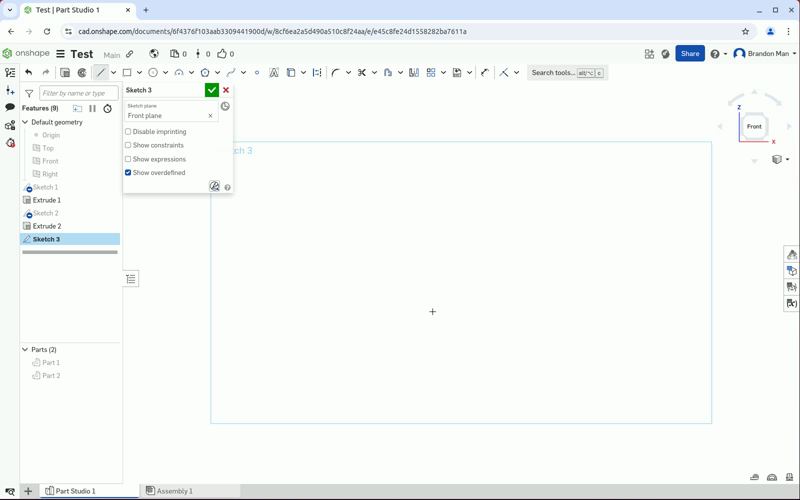
key_up(shift)
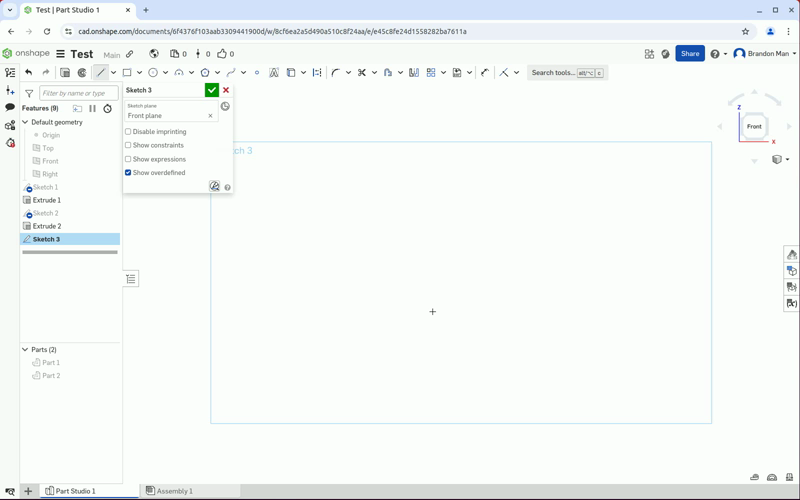
key_down(shift)
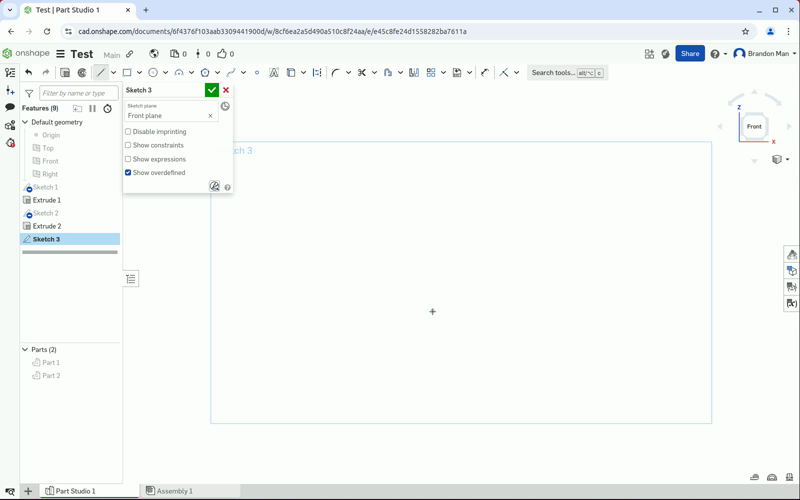
mouse_move(462, 311)
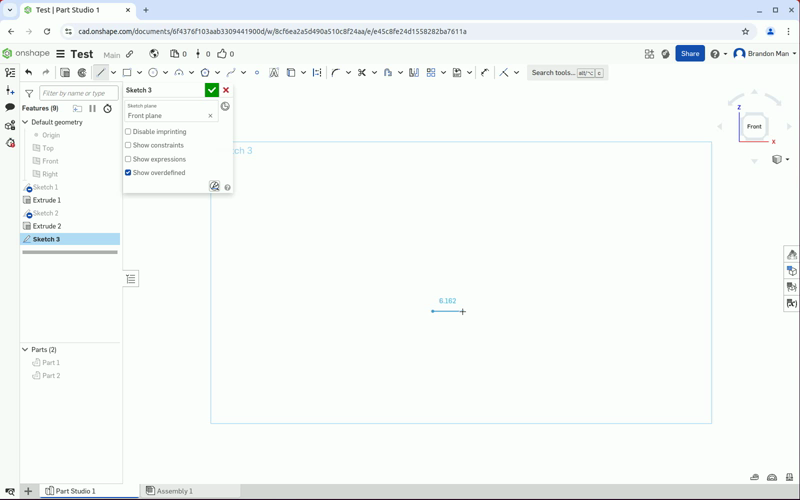
mouse_move(460, 311)
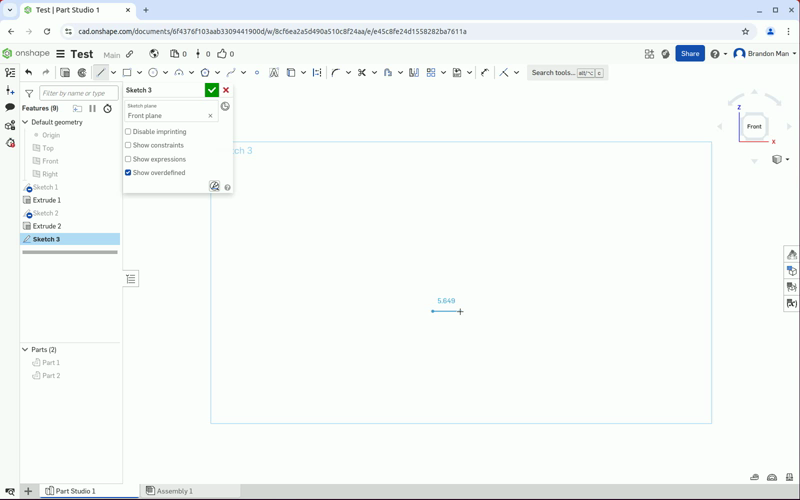
click(460, 311)
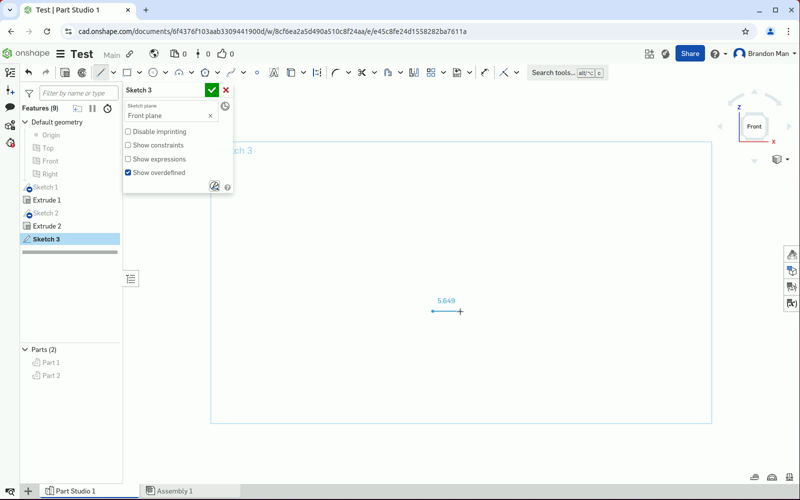
key_up(shift)
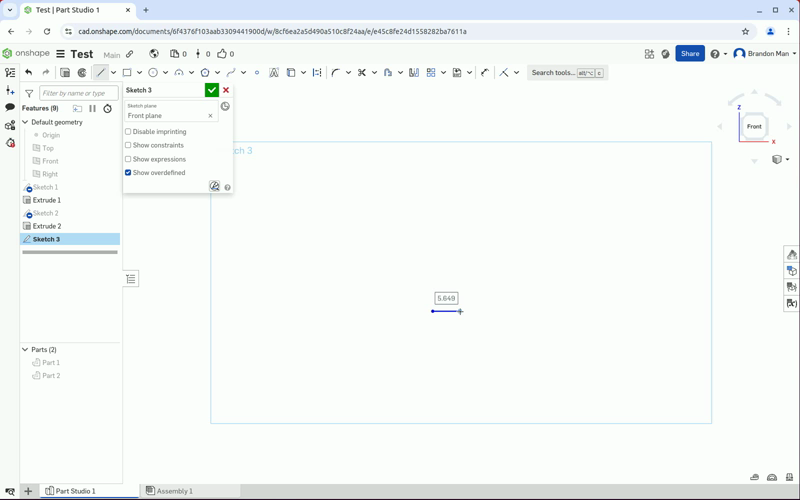
key_down(shift)
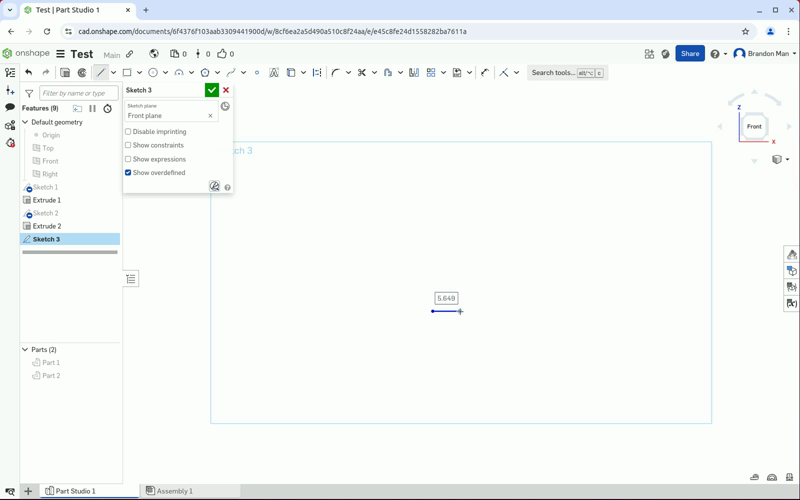
mouse_move(490, 311)
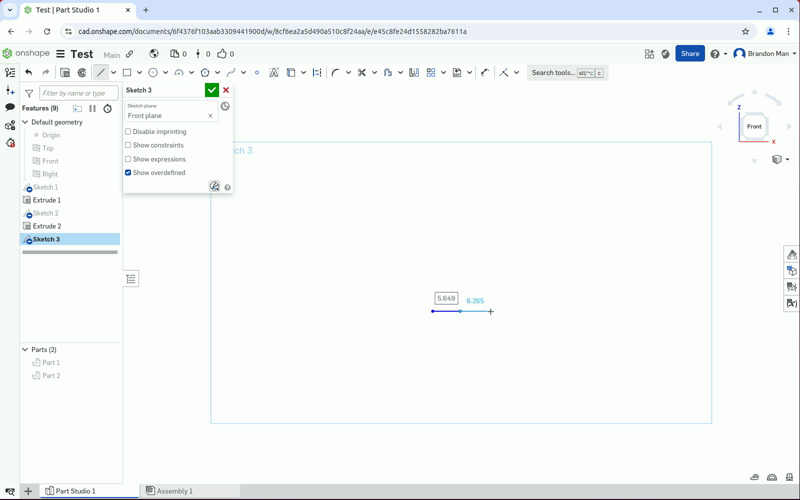
mouse_move(489, 311)
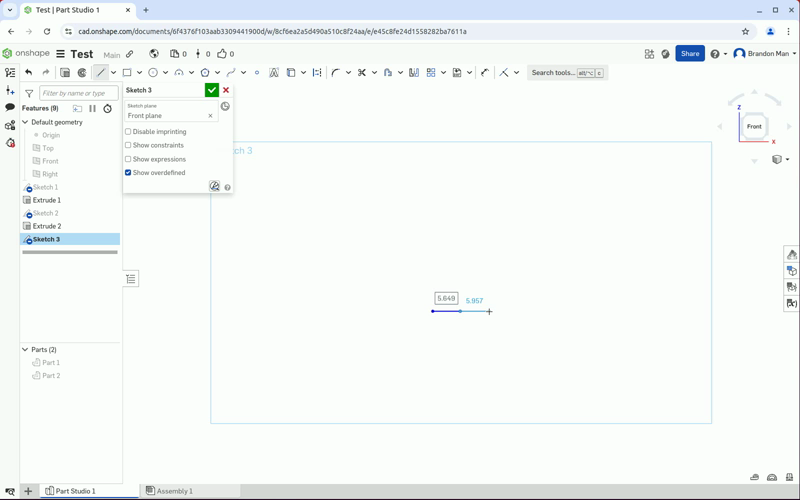
click(489, 311)
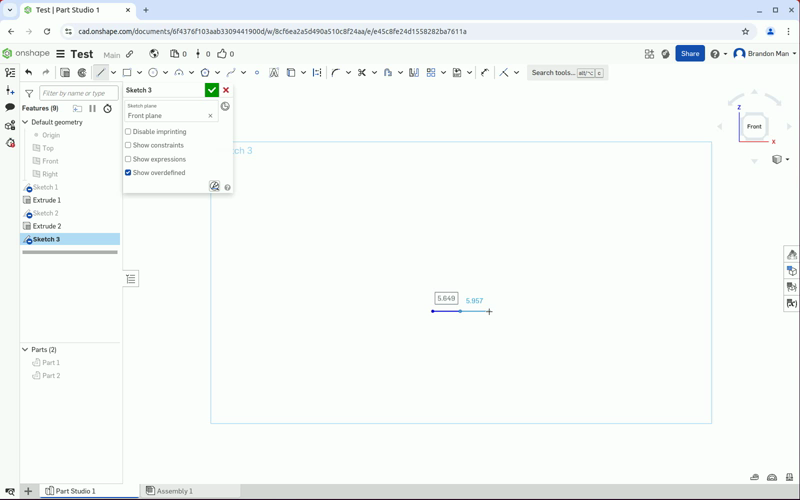
key_up(shift)
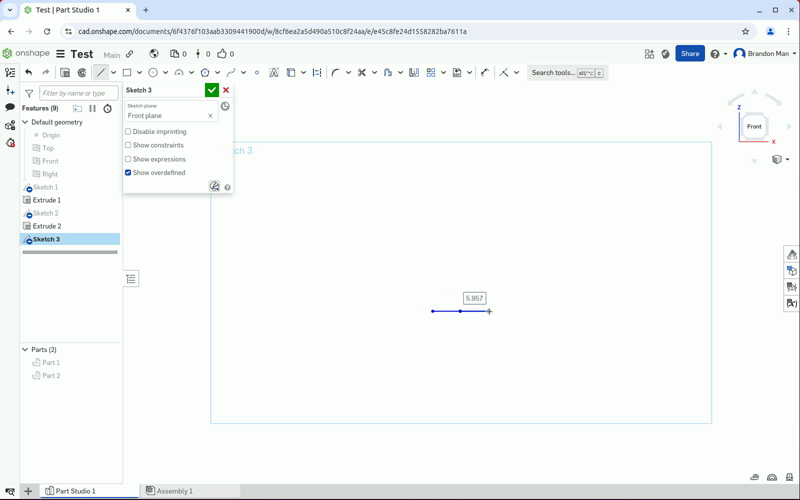
key_down(shift)
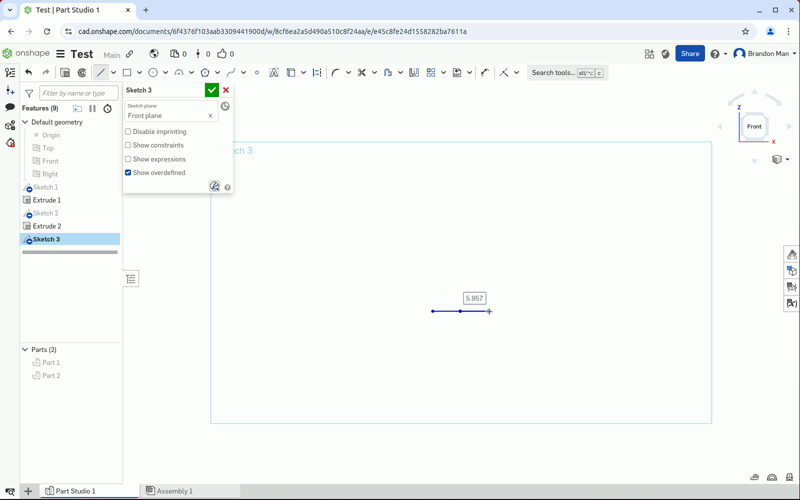
mouse_move(489, 205)
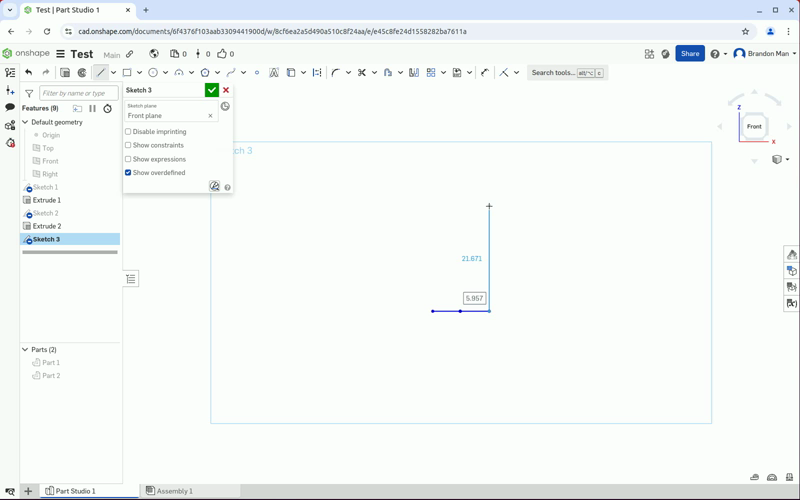
click(489, 205)
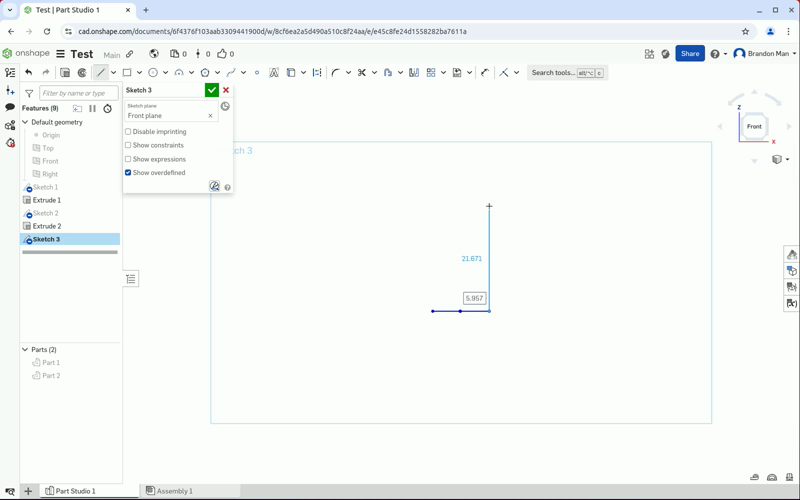
key_up(shift)
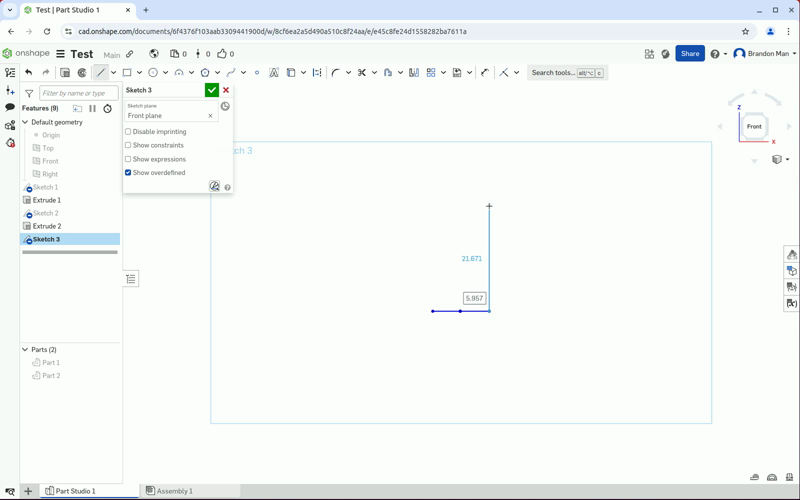
key_down(shift)
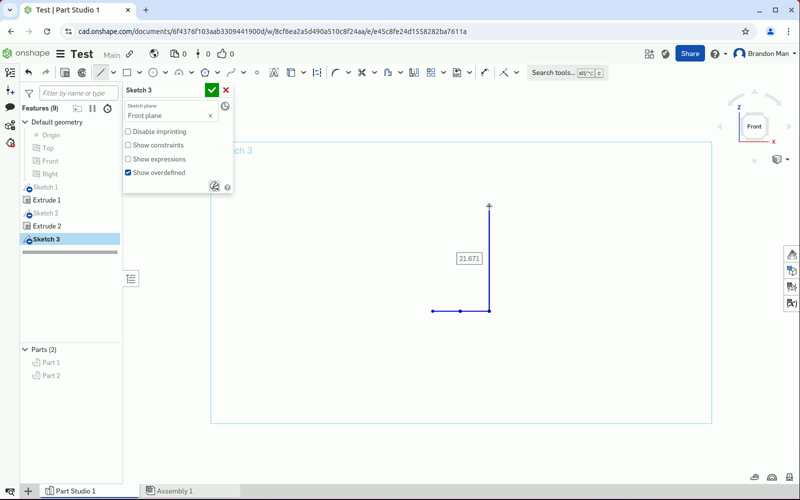
mouse_move(519, 205)
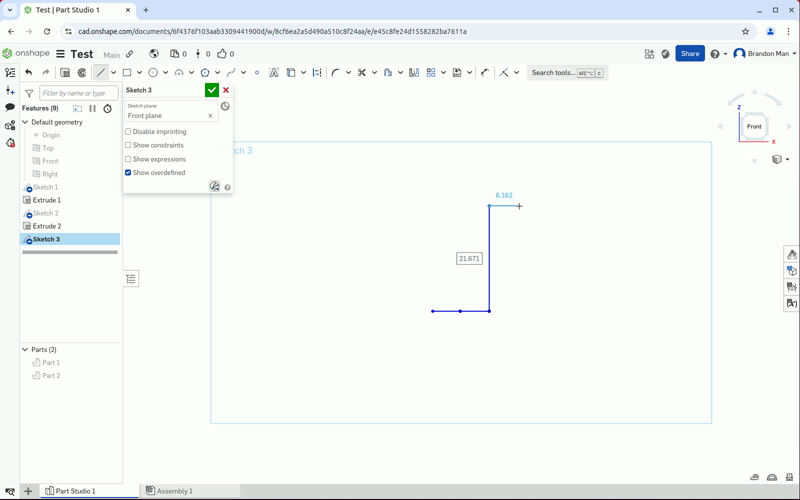
mouse_move(432, 205)
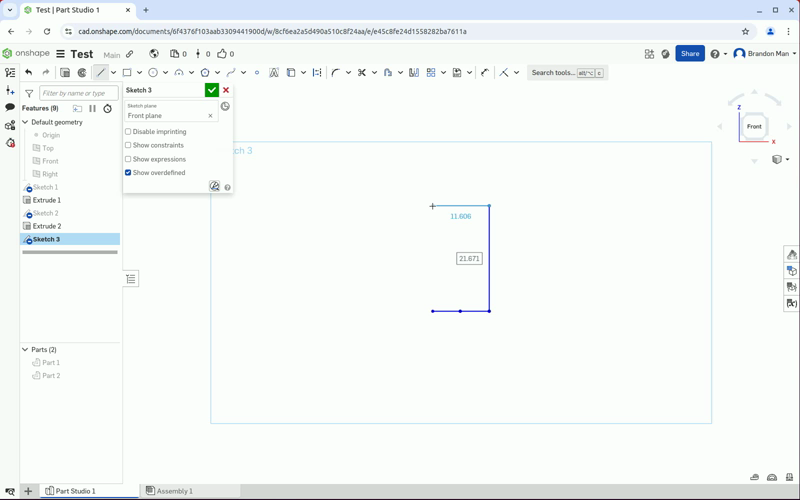
click(432, 205)
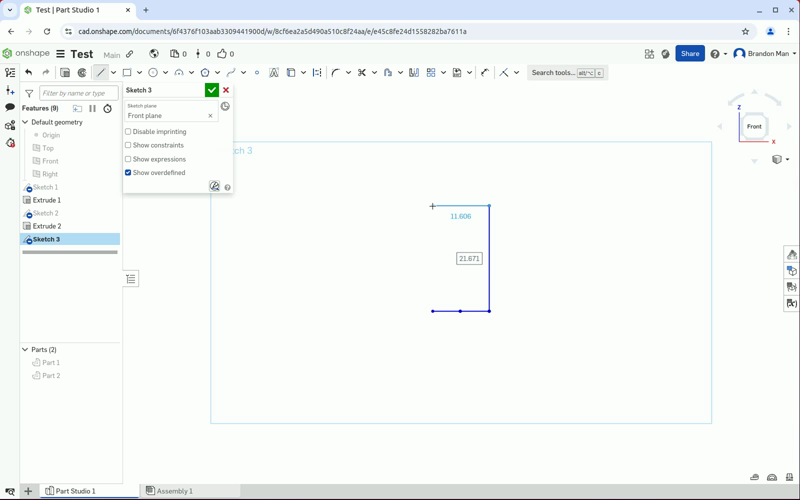
key_up(shift)
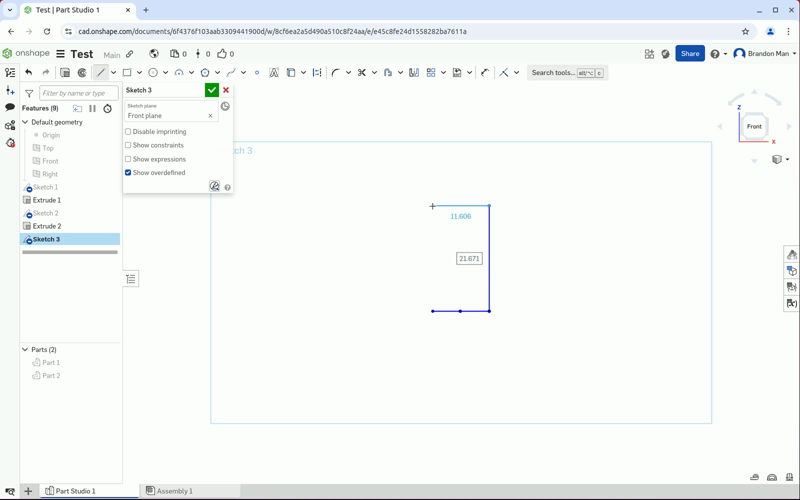
key_down(shift)
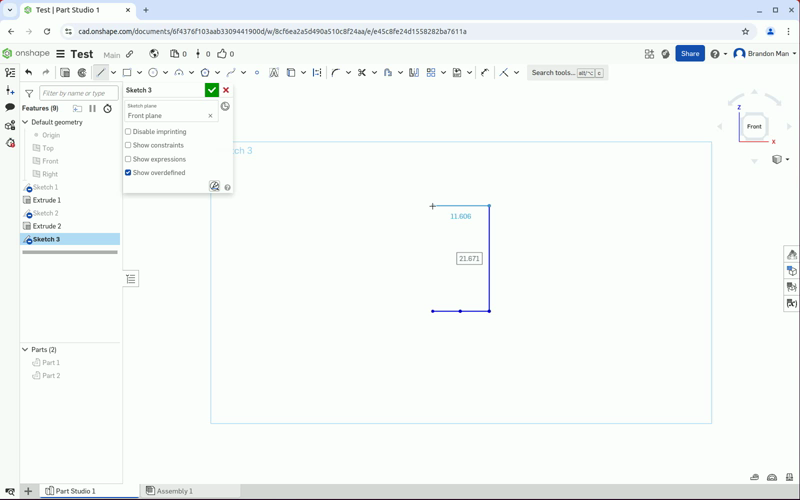
mouse_move(432, 311)
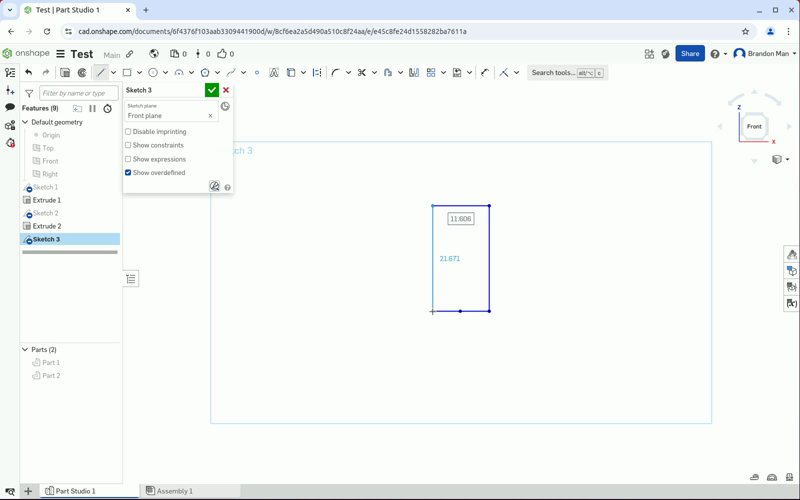
key_up(shift)
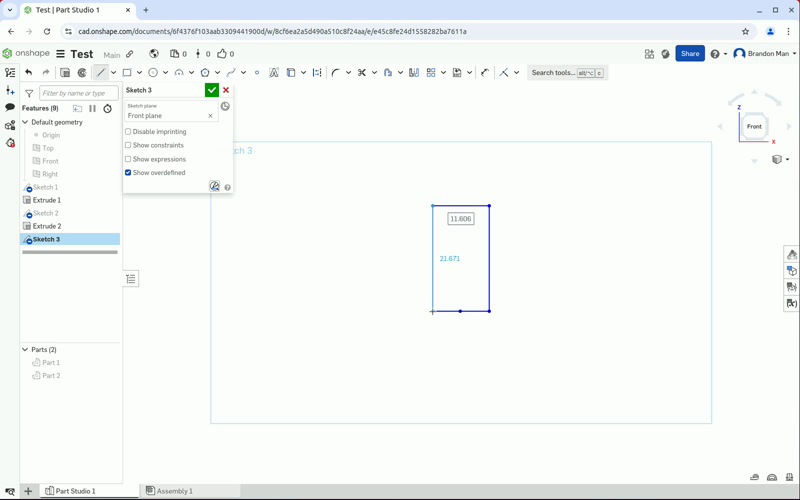
click(432, 311)
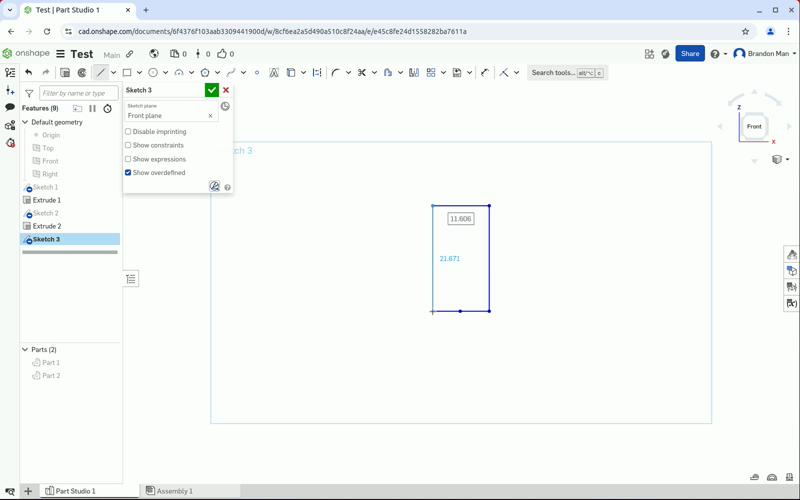
key(esc)
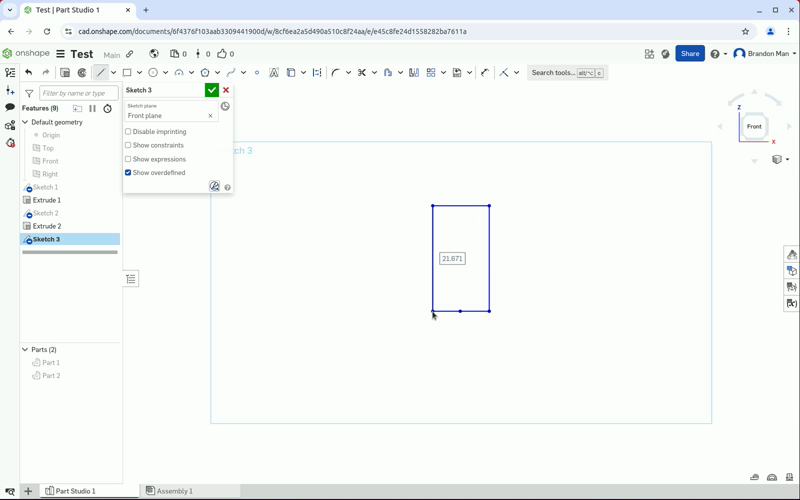
mouse_move(443, 257)
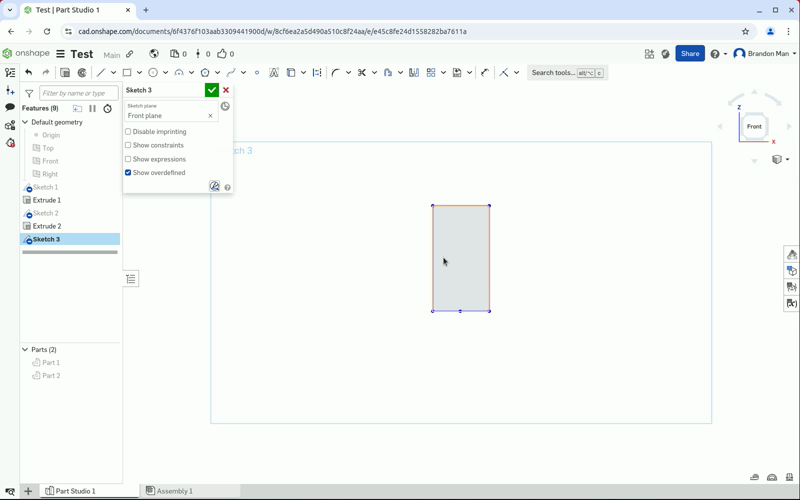
click(443, 257)
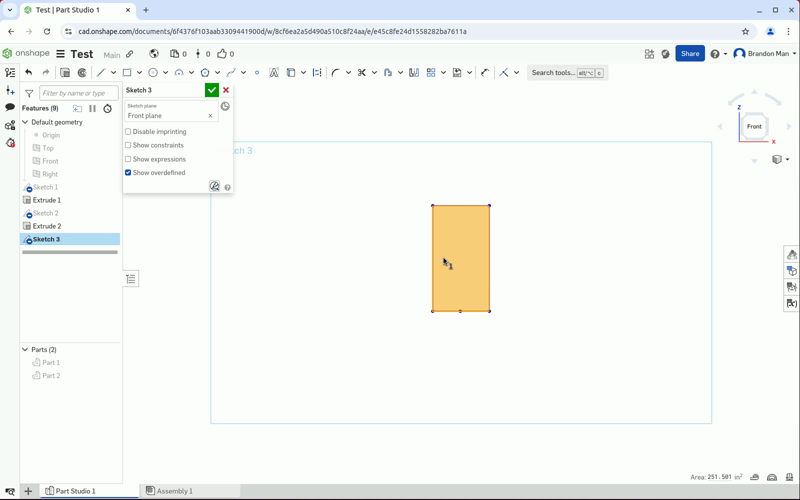
mouse_move(73, 352)
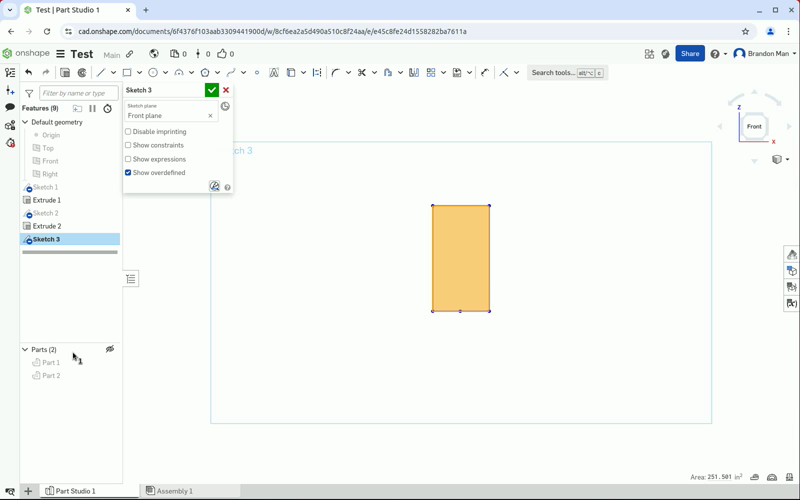
key(shift+y)
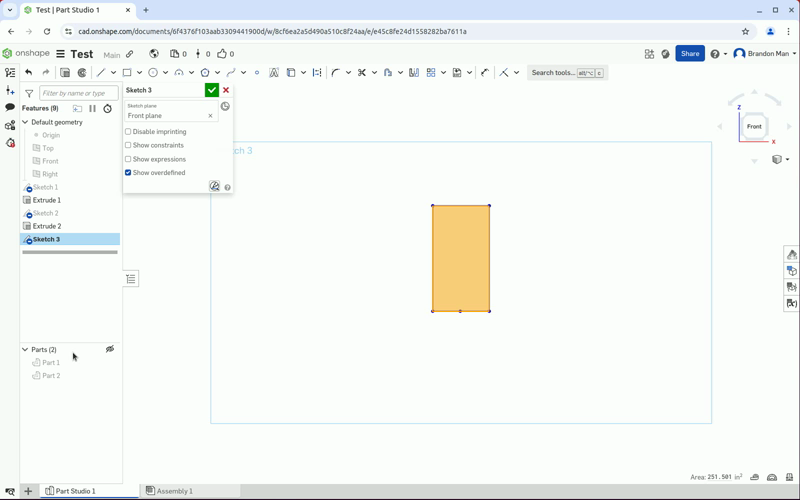
key(shift+e)
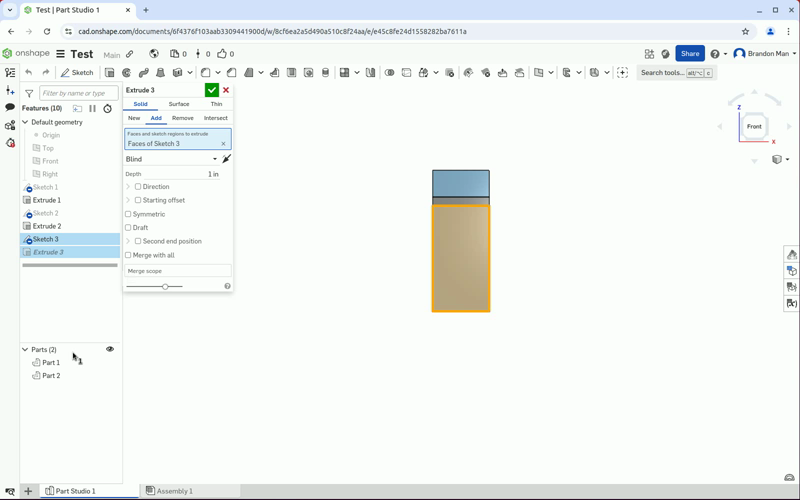
mouse_move(143, 106)
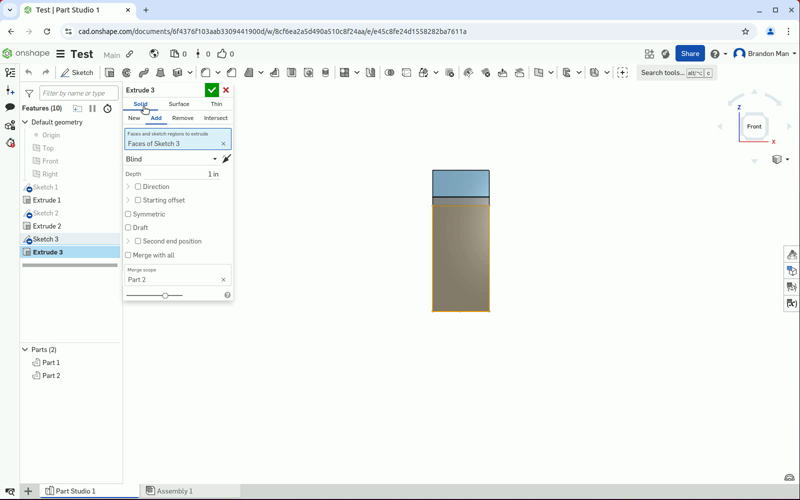
click(143, 106)
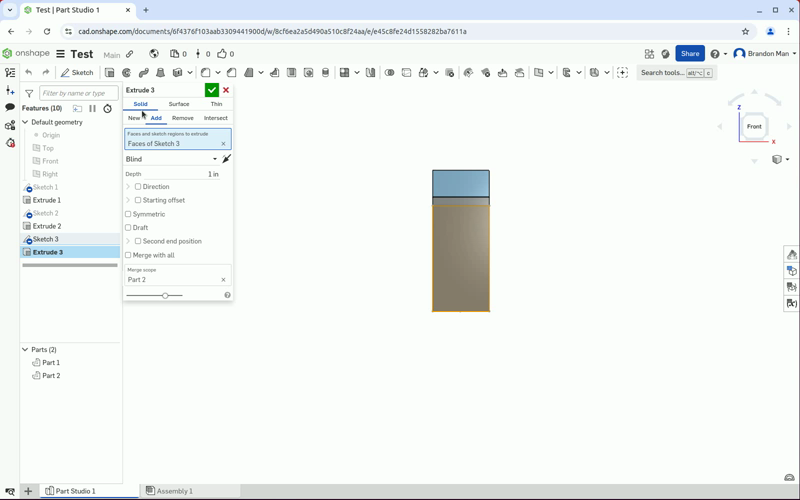
mouse_move(137, 120)
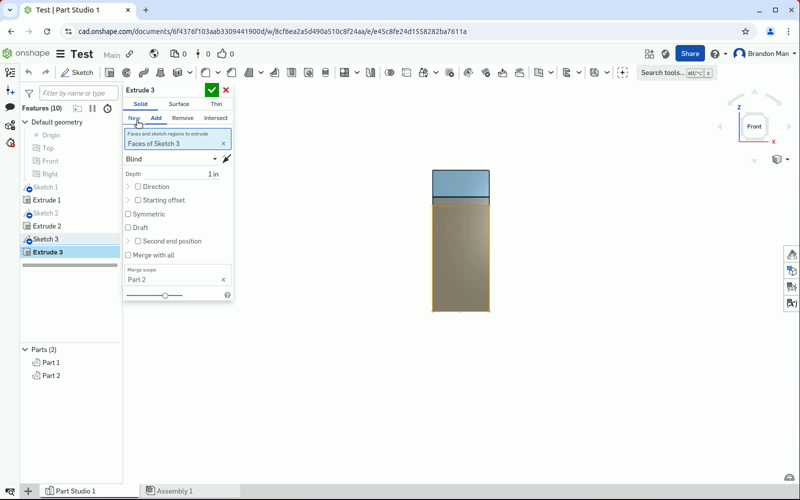
click(137, 120)
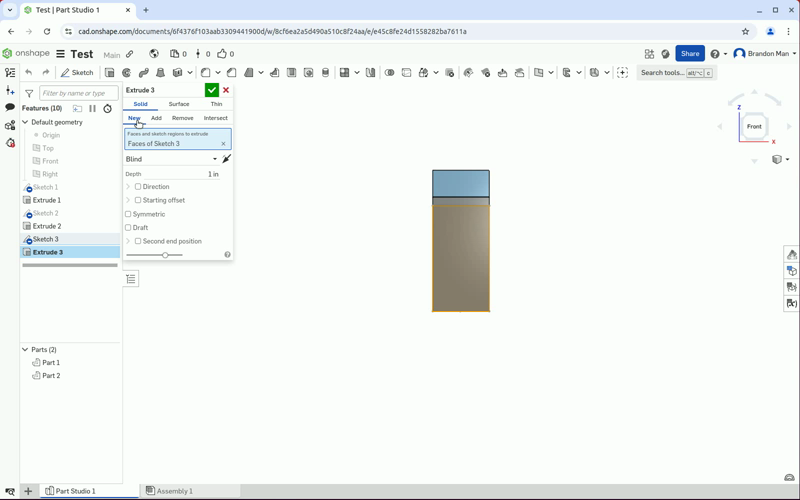
key(tab, 4)
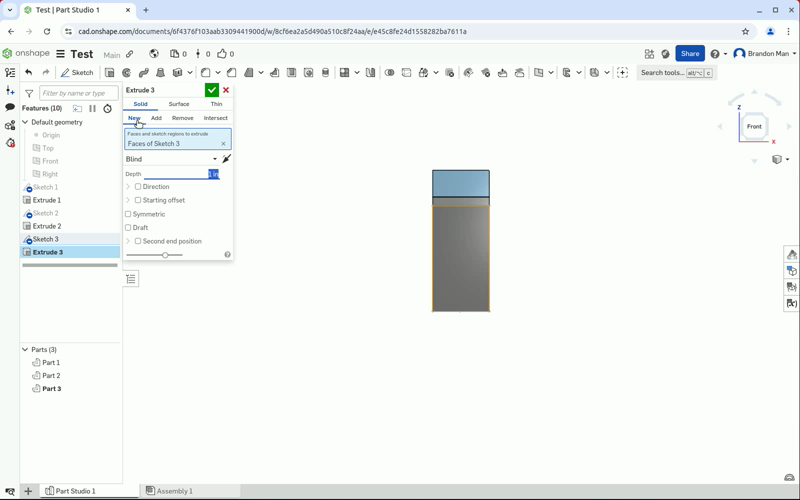
text(7.221)
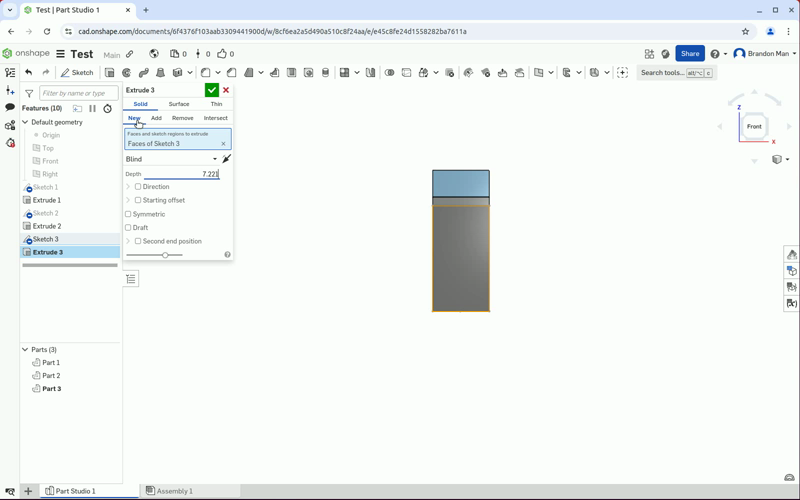
key(enter)
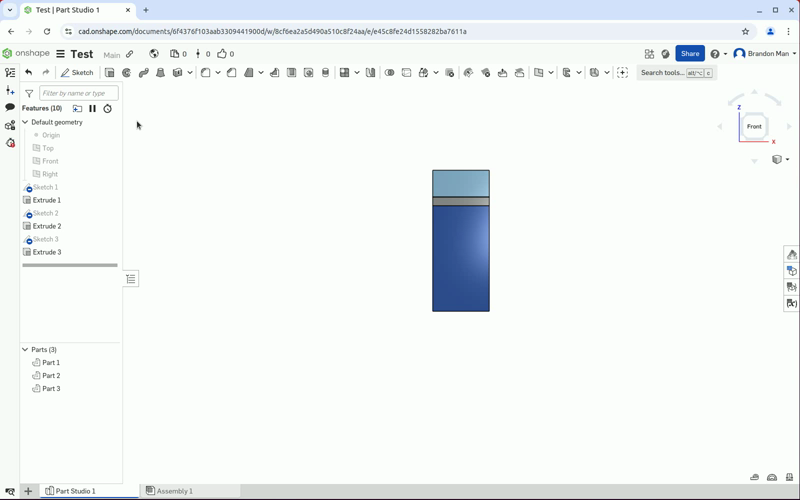
key(shift+h)
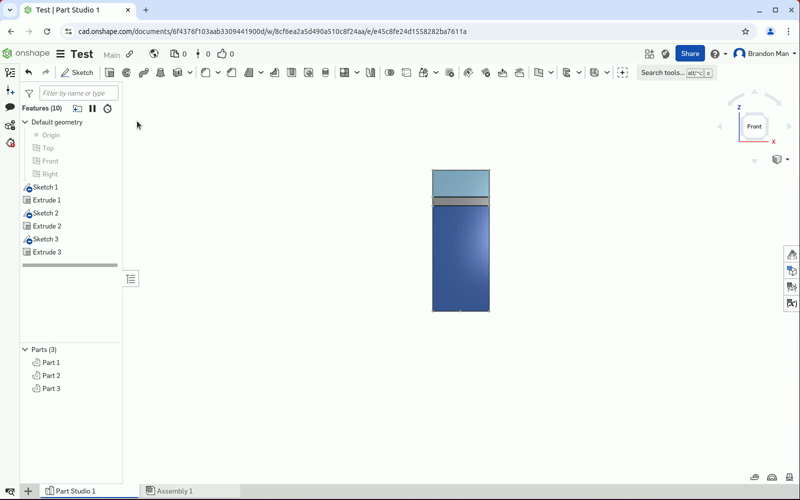
key(shift+h)
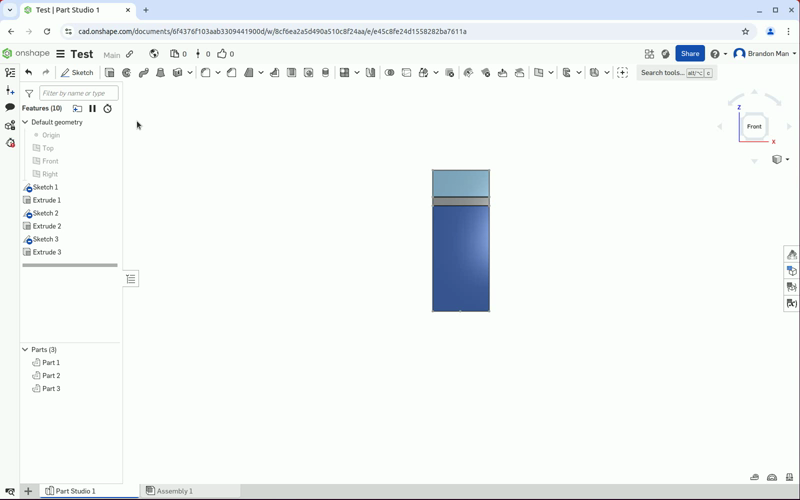
key(shift+7)
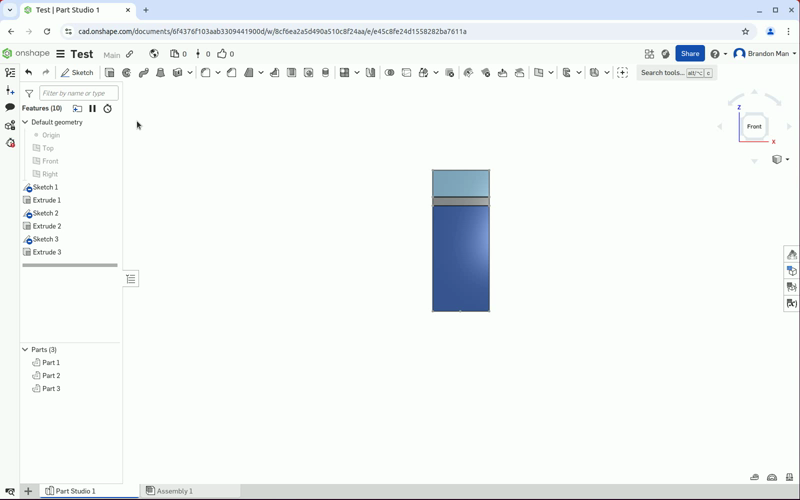
key(left, 2)
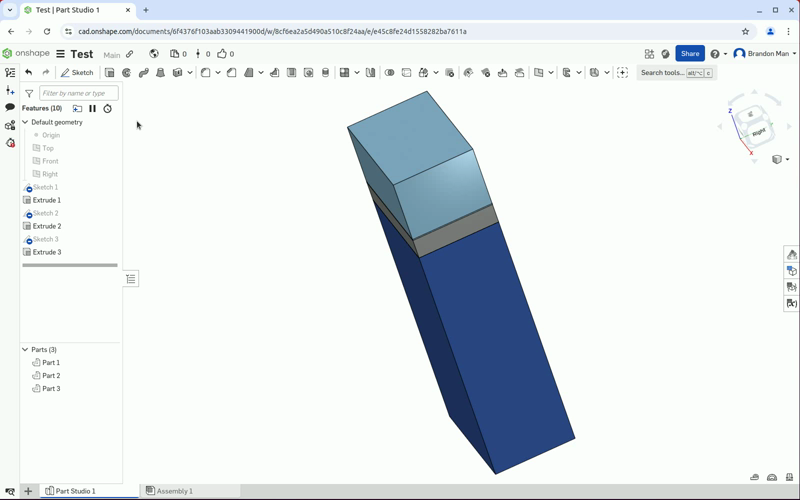
key(down, 2)
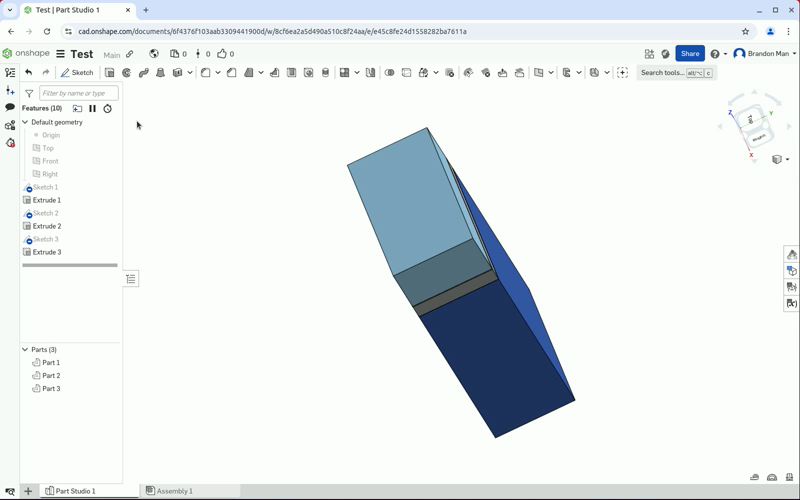
key(up, 2)
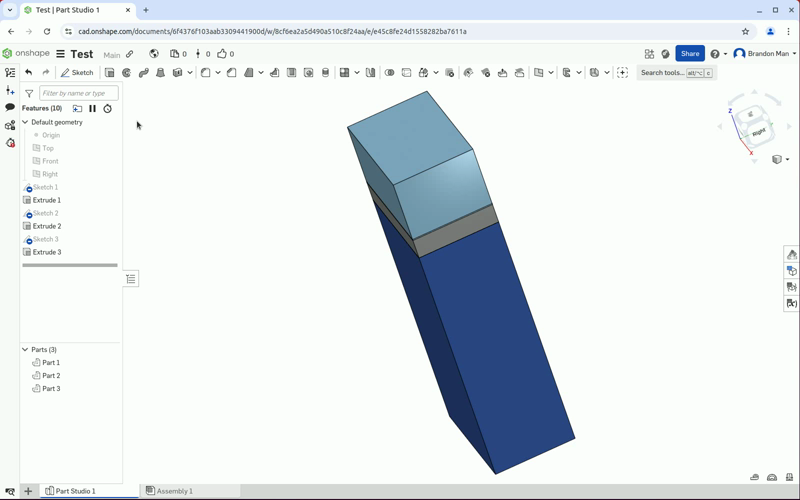
key(right, 2)
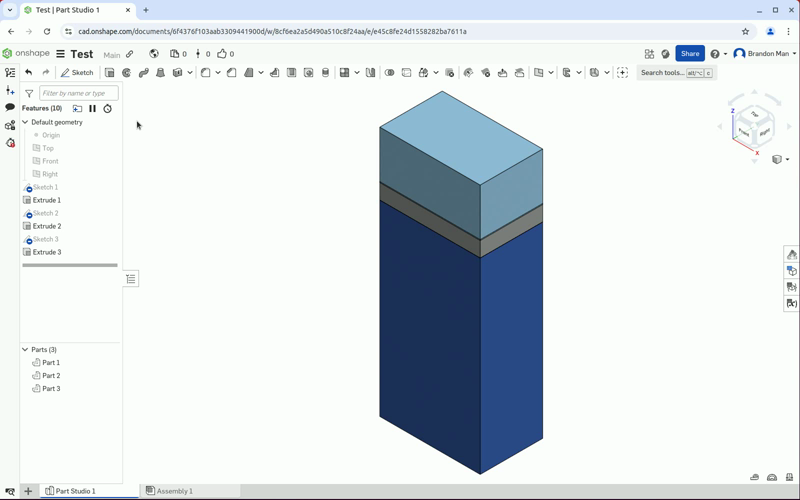
mouse_move(73, 189)
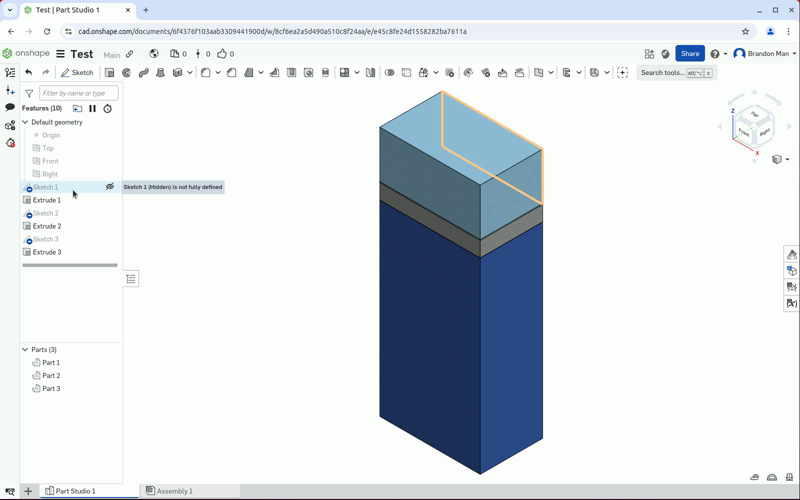
click(73, 189)